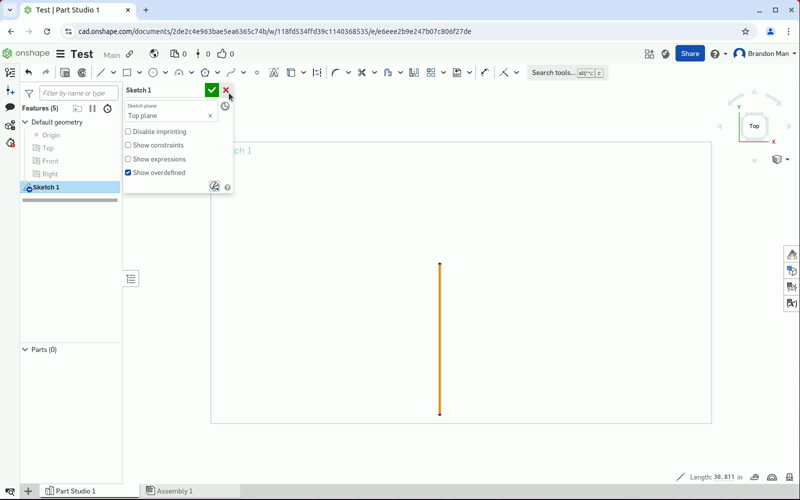
key(shift+h)
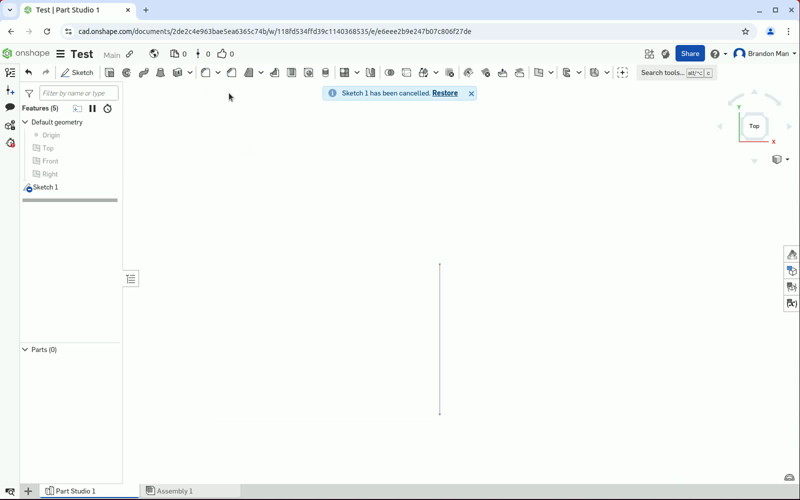
key(shift+s)
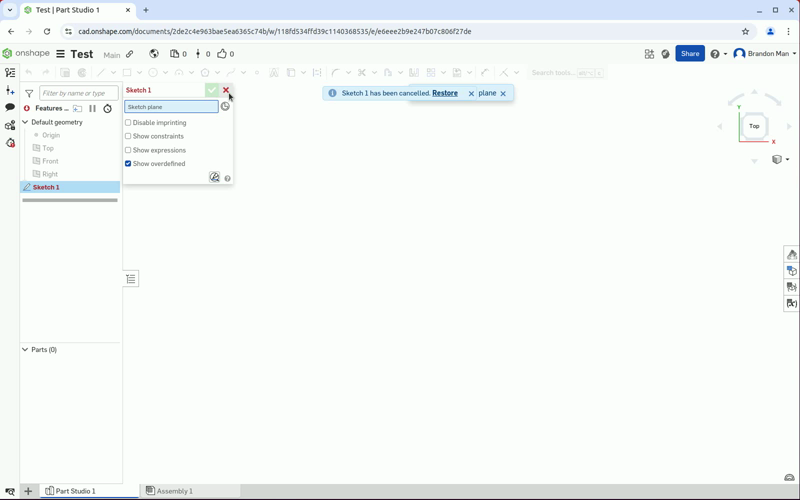
mouse_move(73, 150)
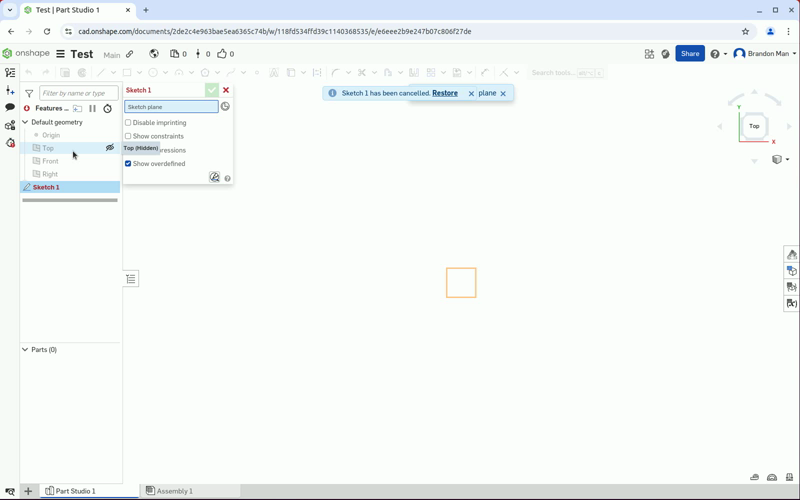
click(73, 150)
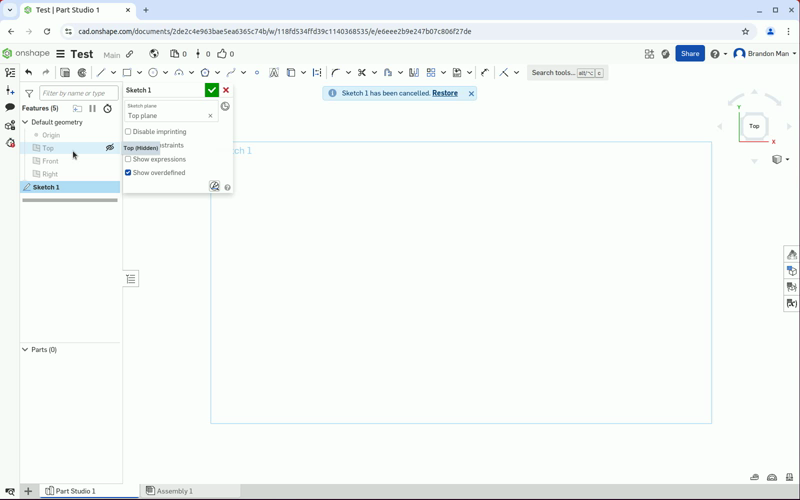
mouse_move(73, 352)
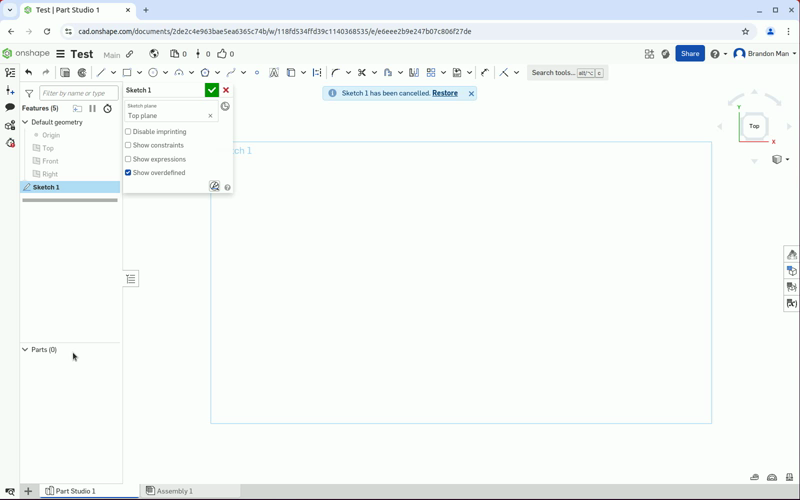
key(y)
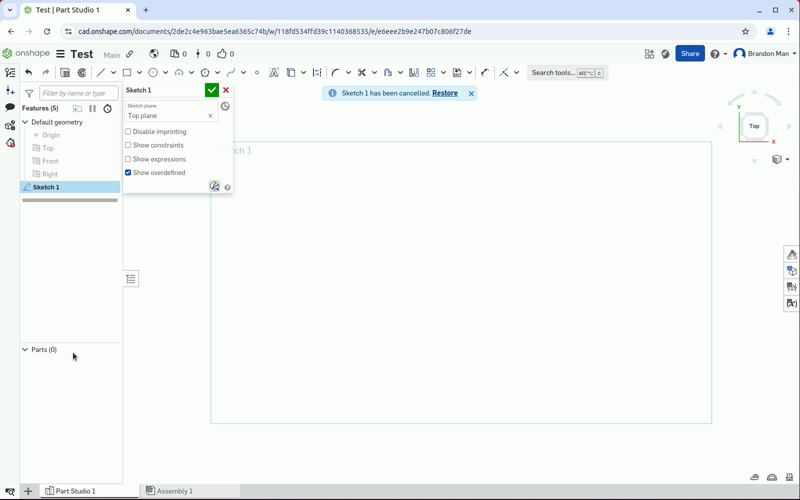
key(c)
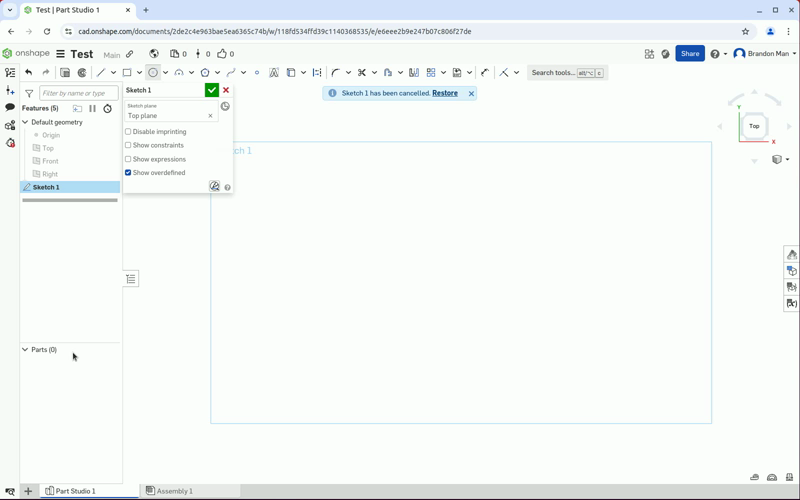
key_down(shift)
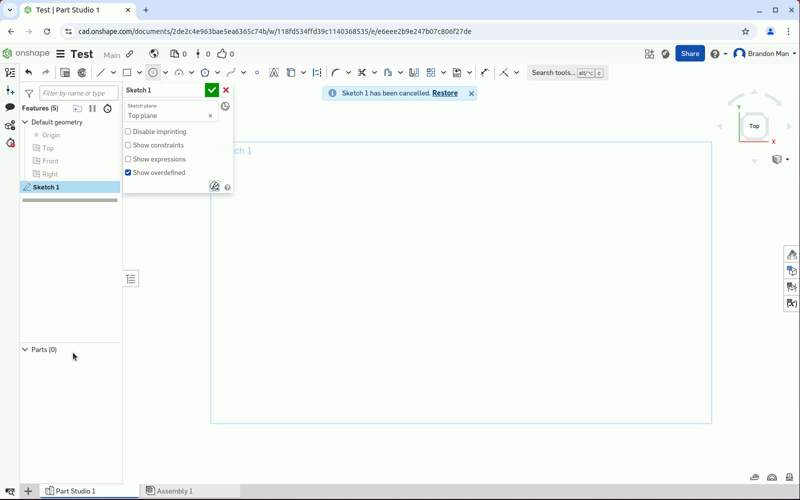
mouse_move(461, 282)
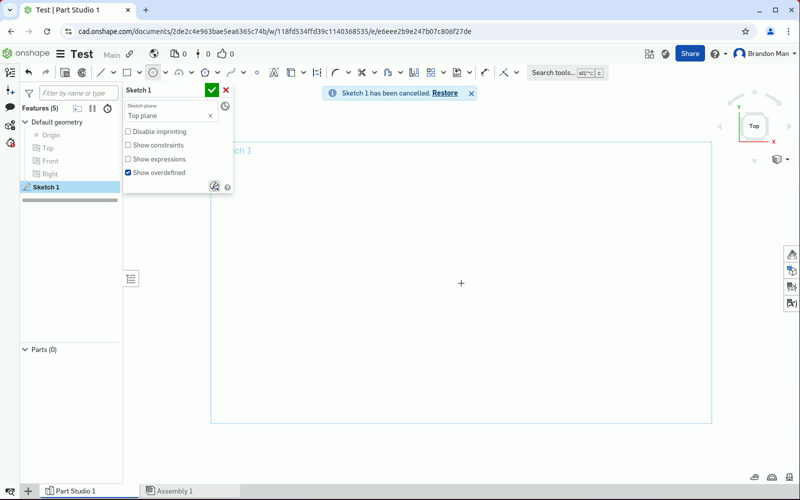
click(461, 282)
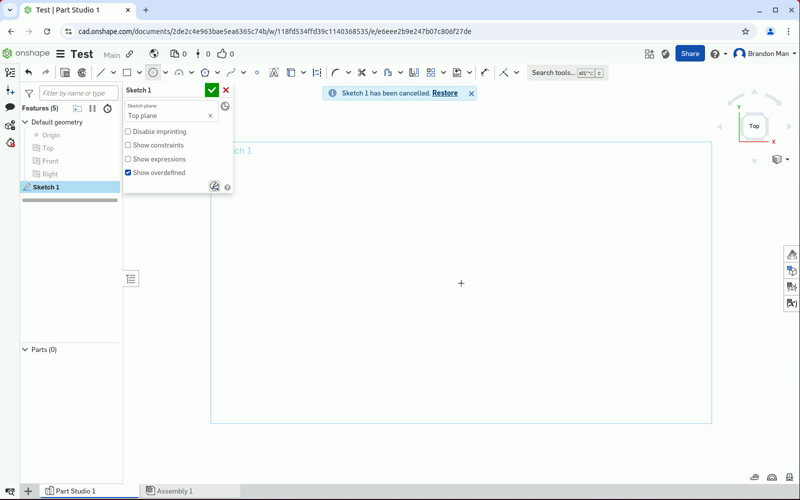
key_up(shift)
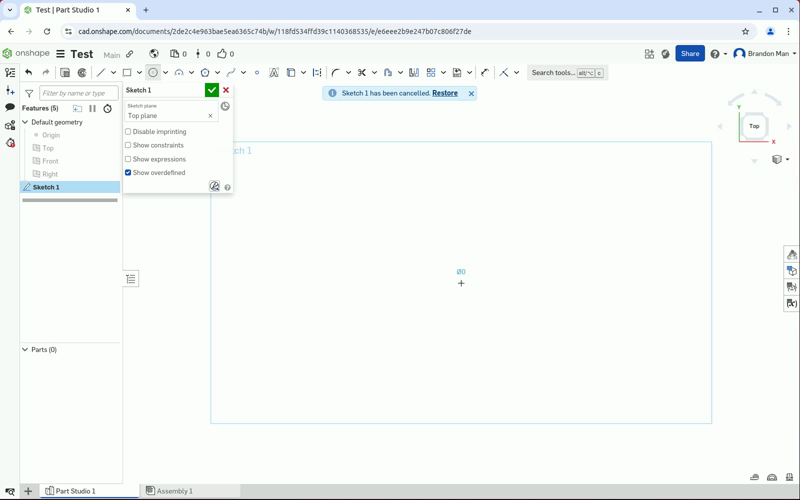
mouse_move(574, 282)
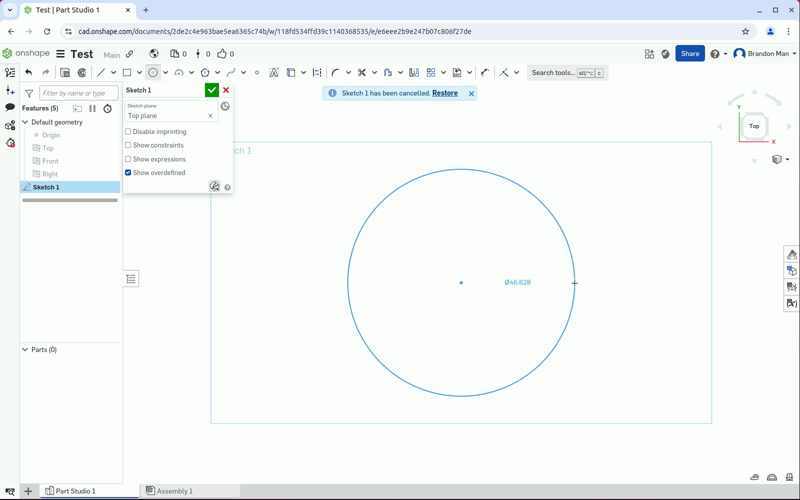
click(574, 282)
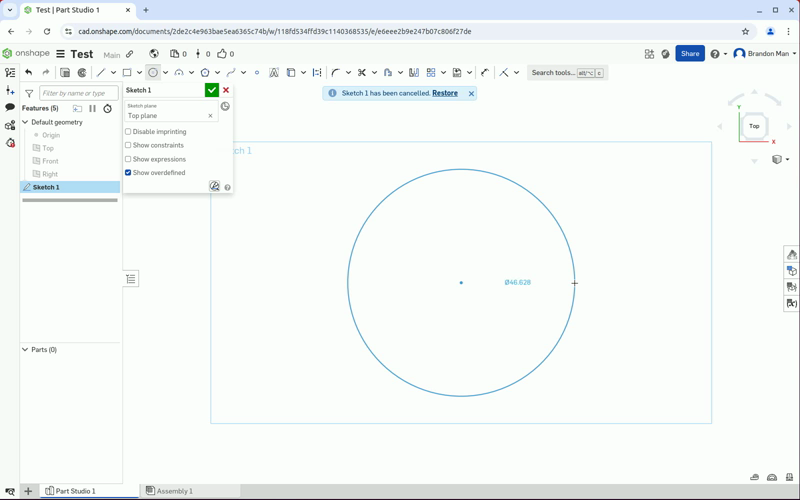
key(esc)
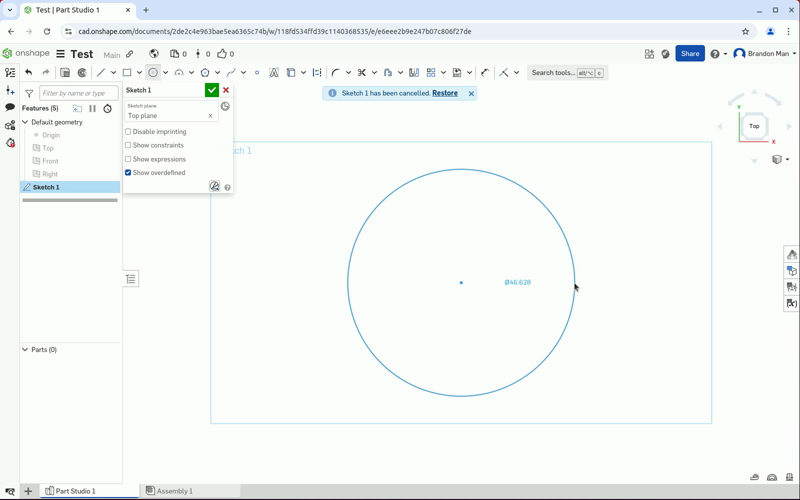
key(c)
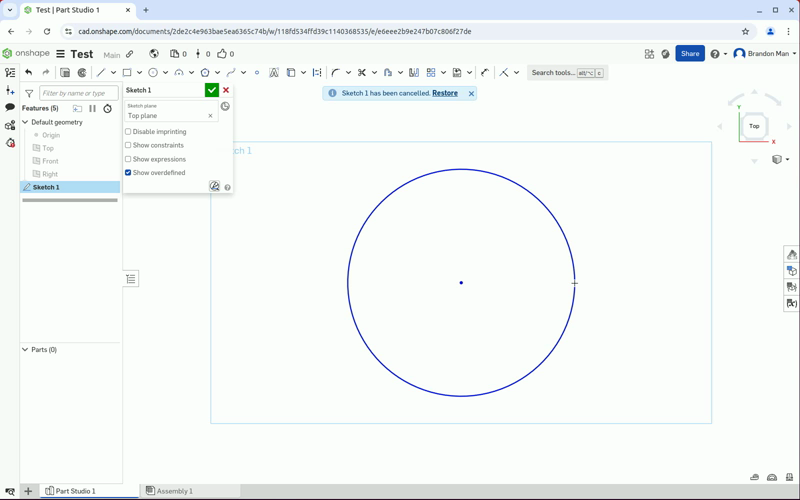
key_down(shift)
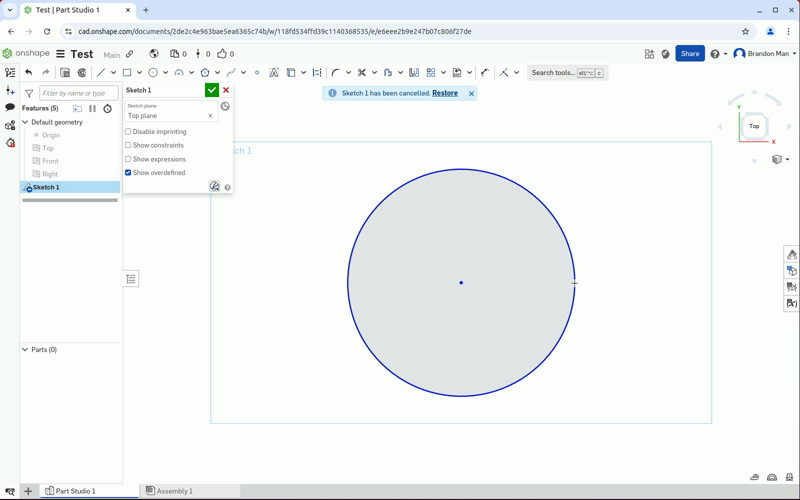
mouse_move(461, 282)
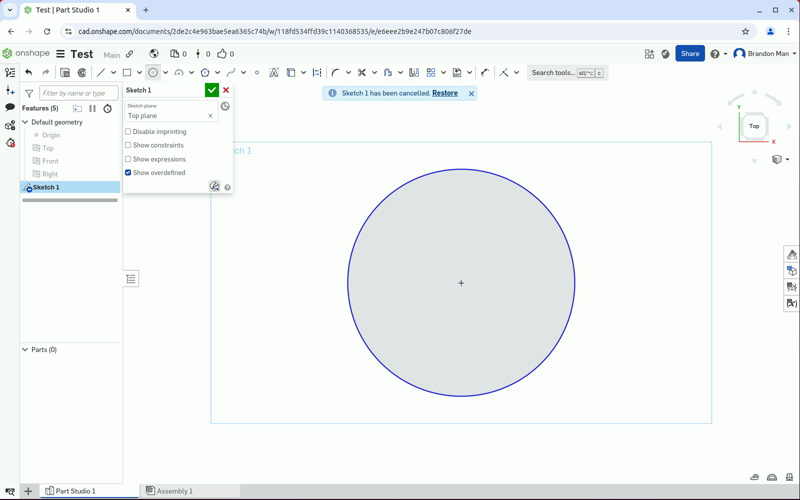
click(461, 282)
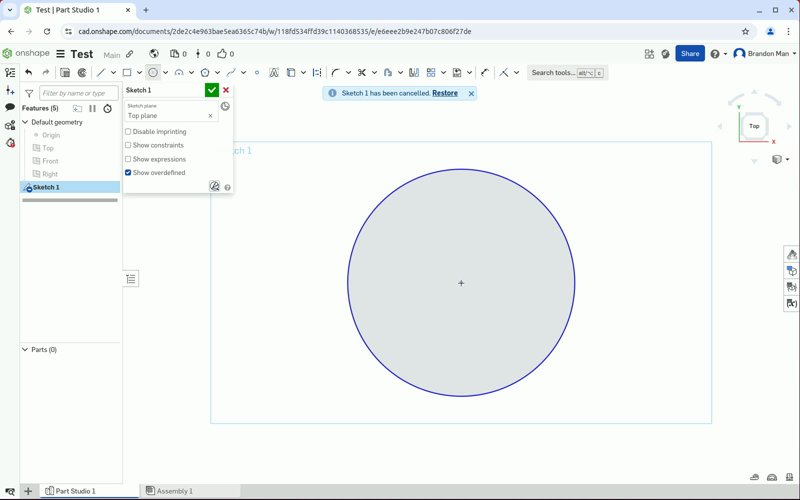
key_up(shift)
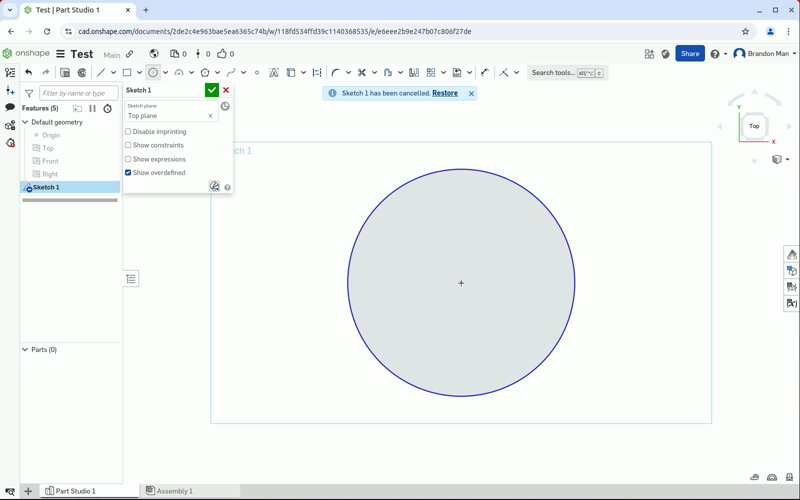
mouse_move(529, 282)
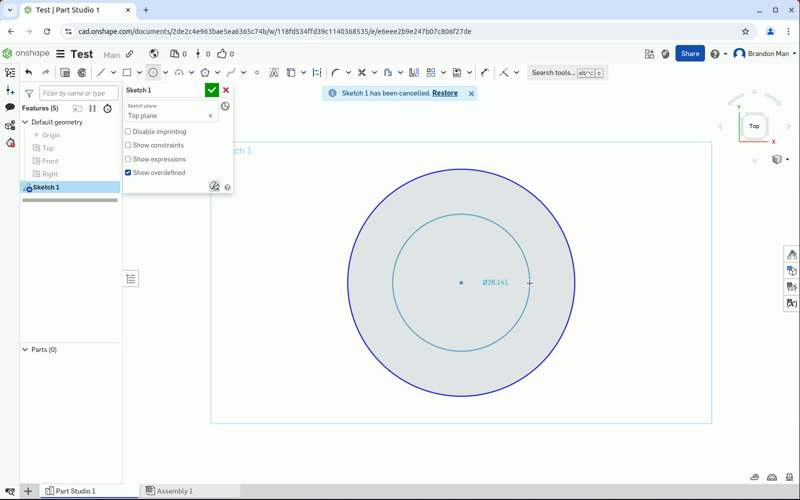
click(529, 282)
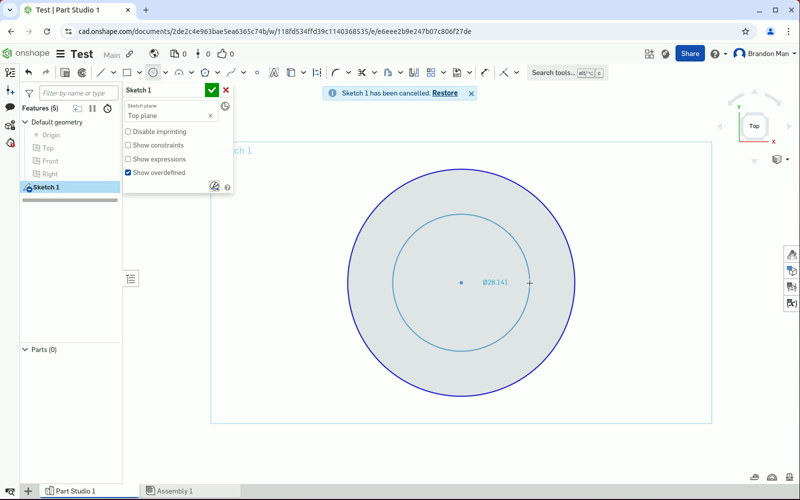
key(esc)
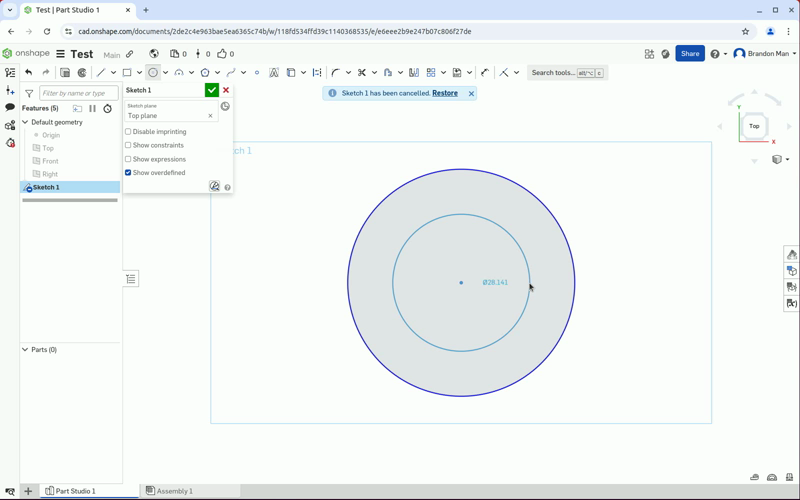
mouse_move(396, 218)
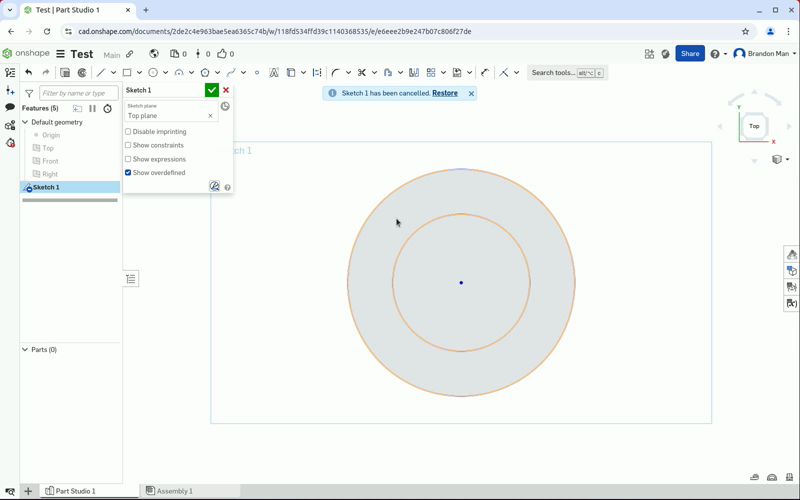
click(396, 218)
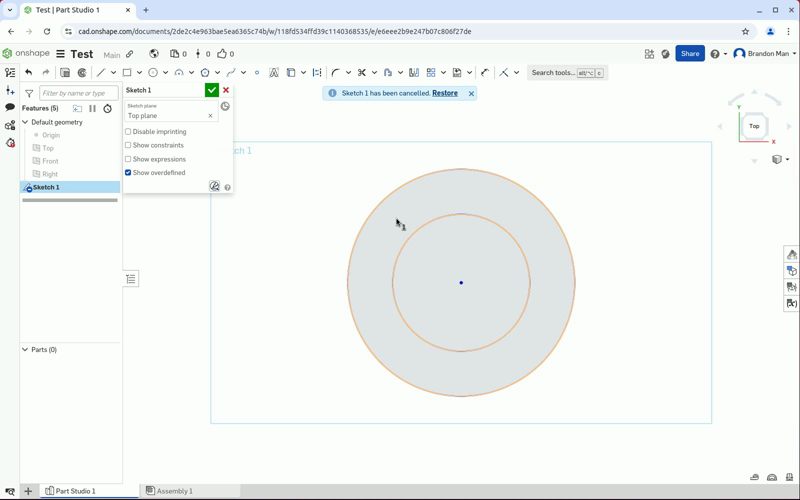
mouse_move(73, 352)
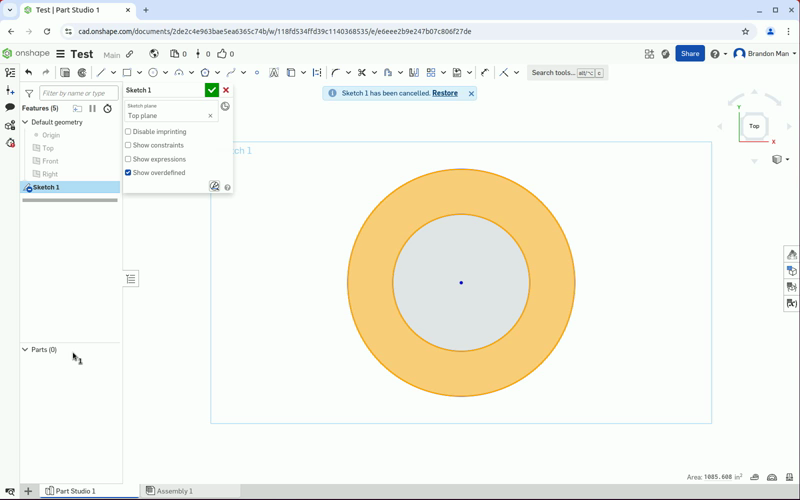
key(shift+y)
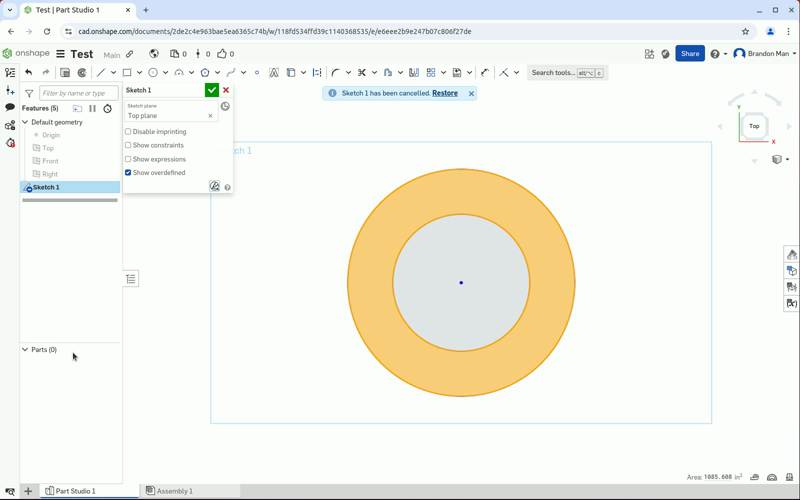
key(shift+e)
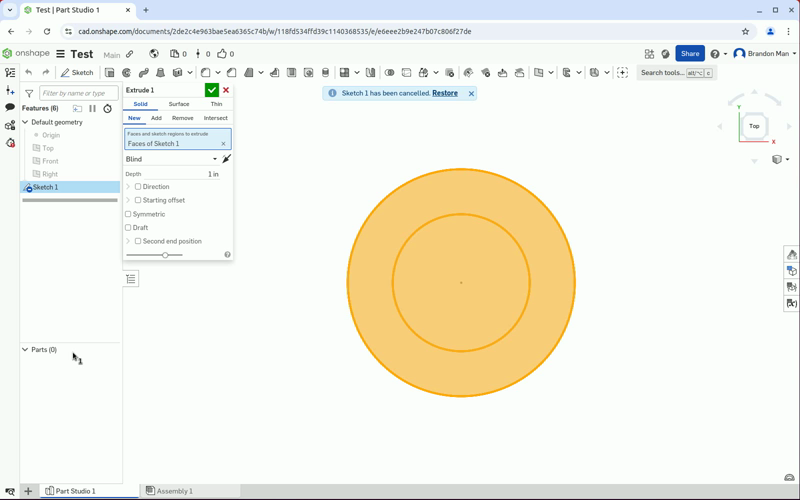
mouse_move(143, 106)
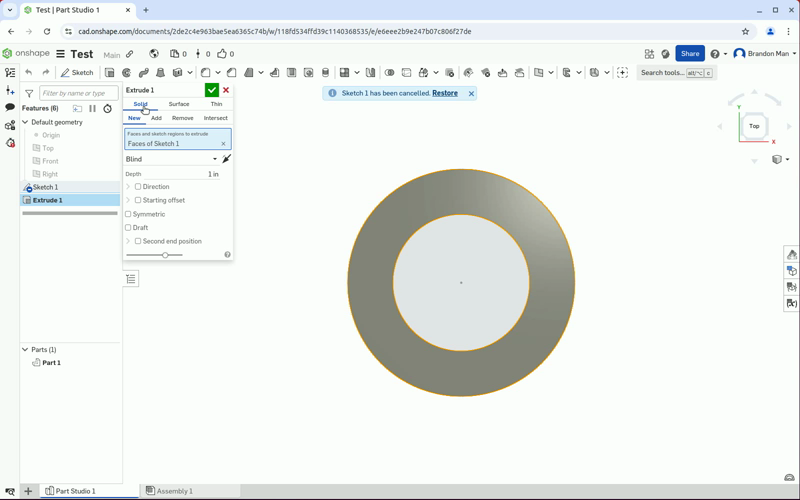
click(143, 106)
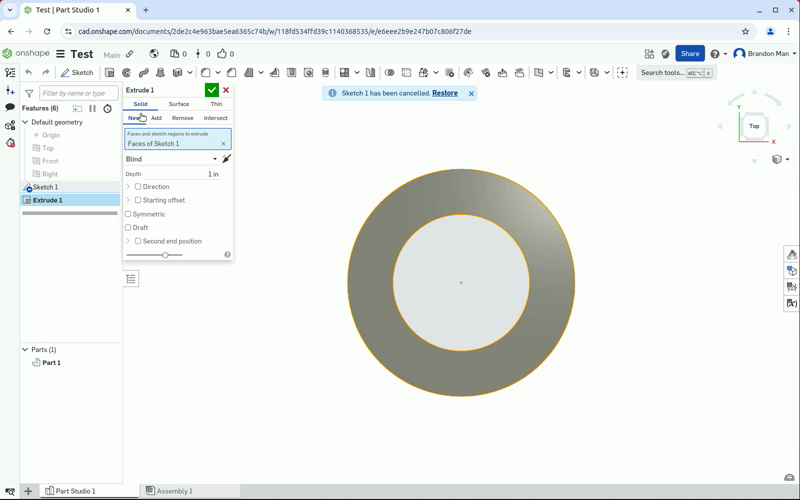
mouse_move(137, 120)
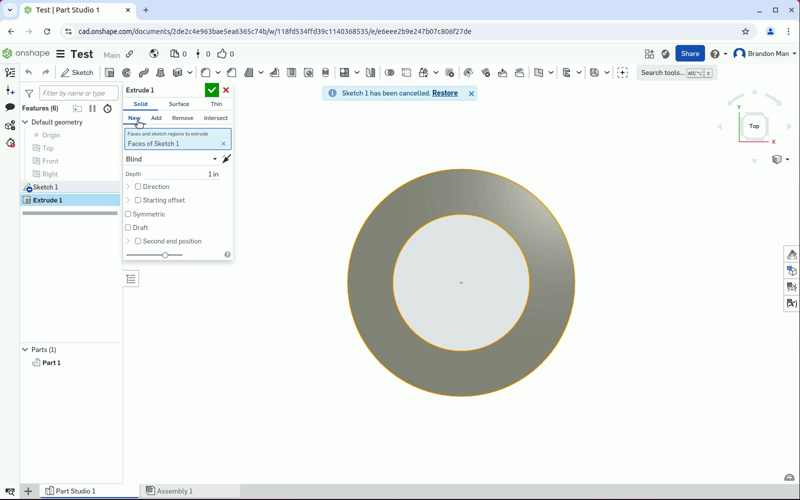
click(137, 120)
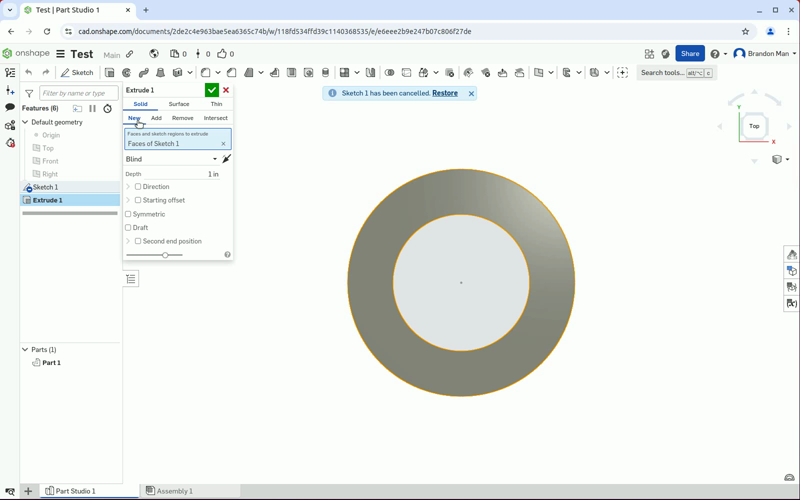
key(tab, 4)
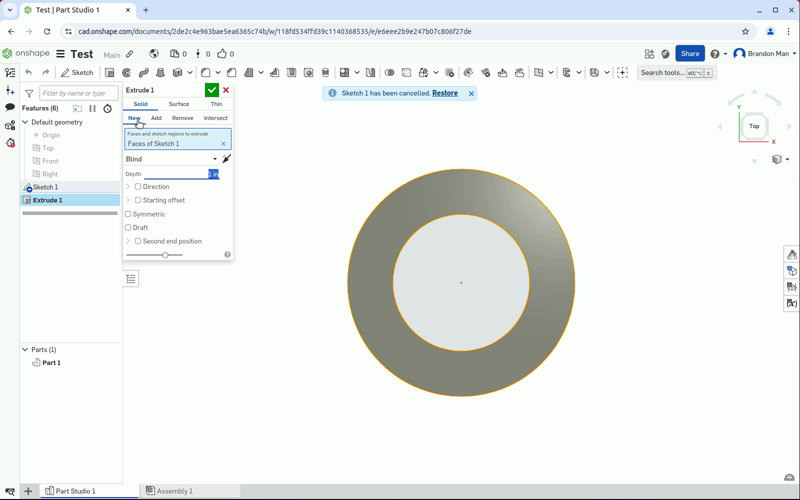
text(1.685)
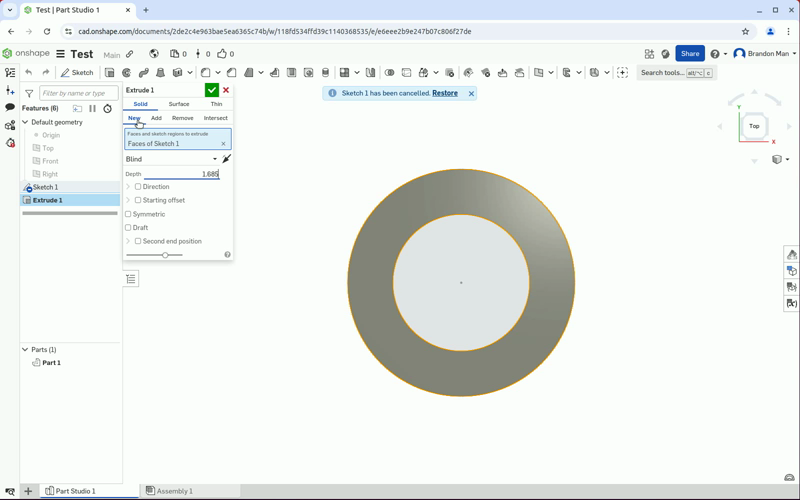
key(enter)
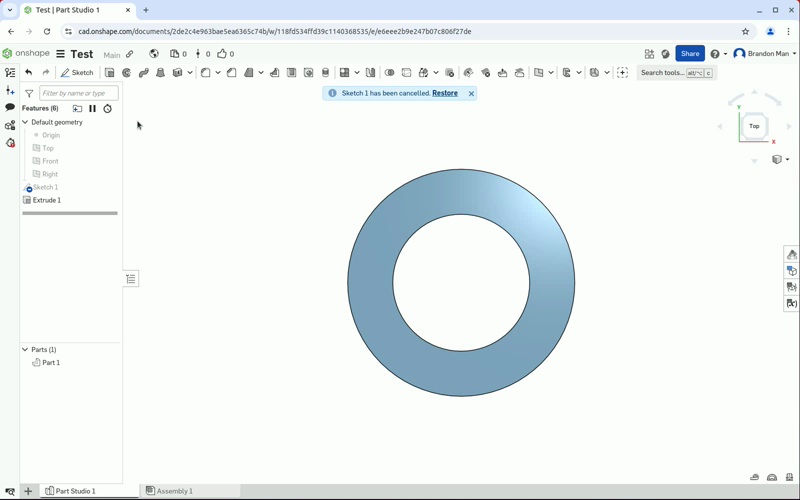
key(shift+h)
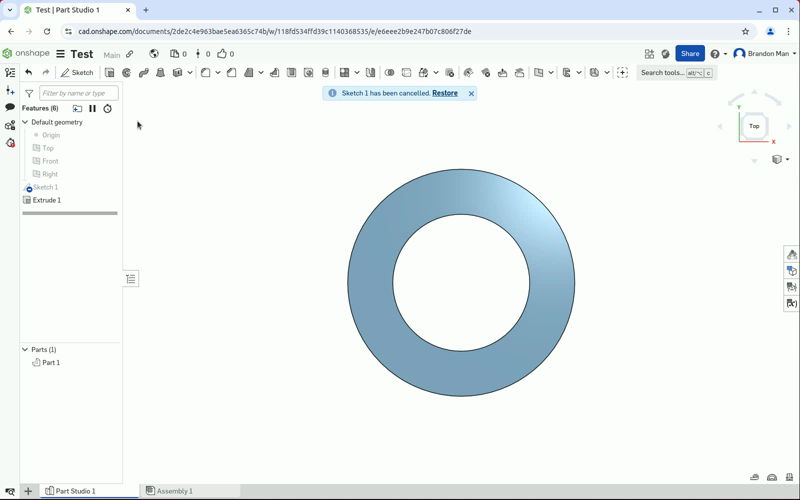
key(shift+h)
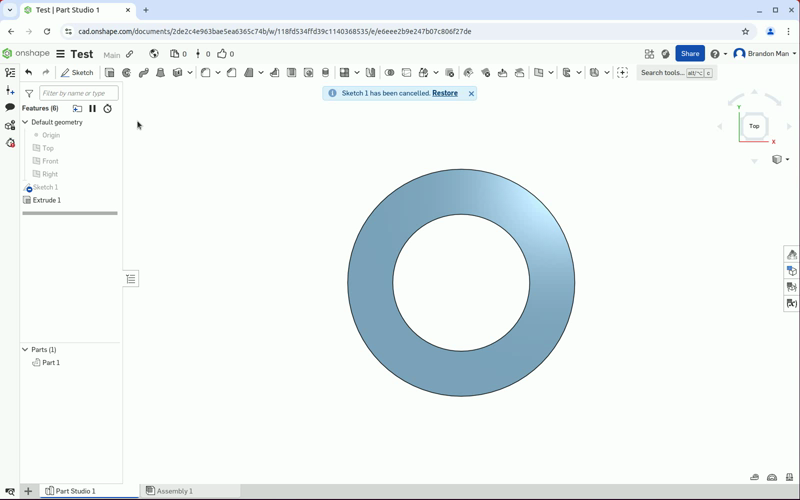
mouse_move(73, 189)
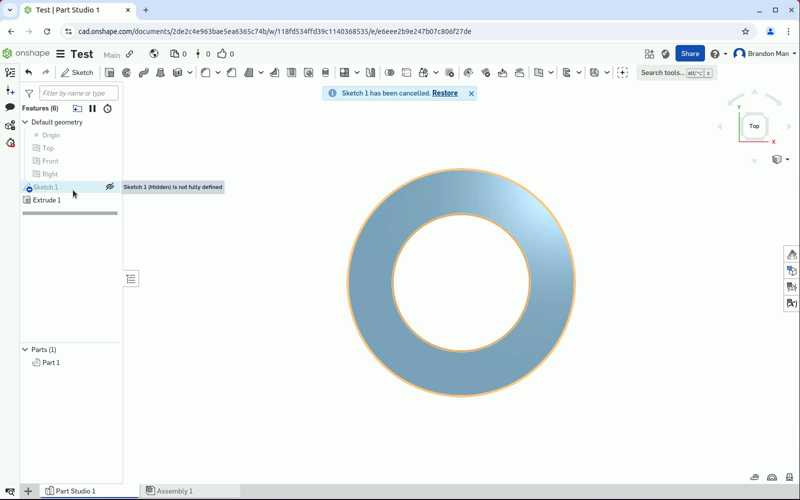
click(73, 189)
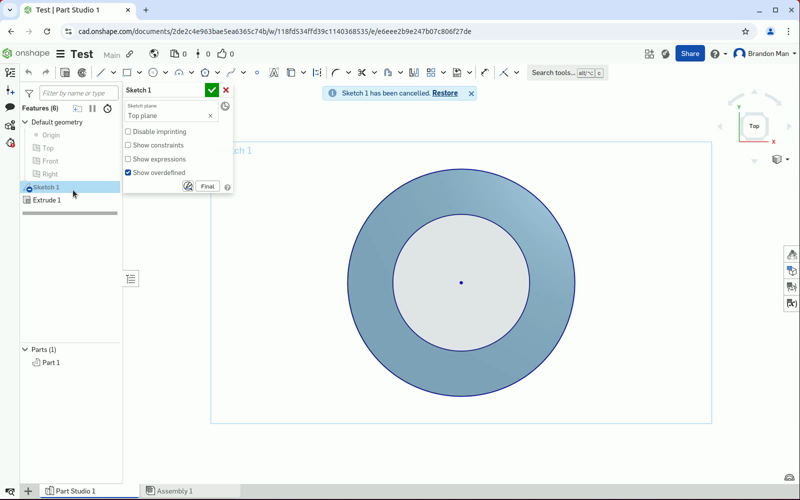
mouse_move(229, 92)
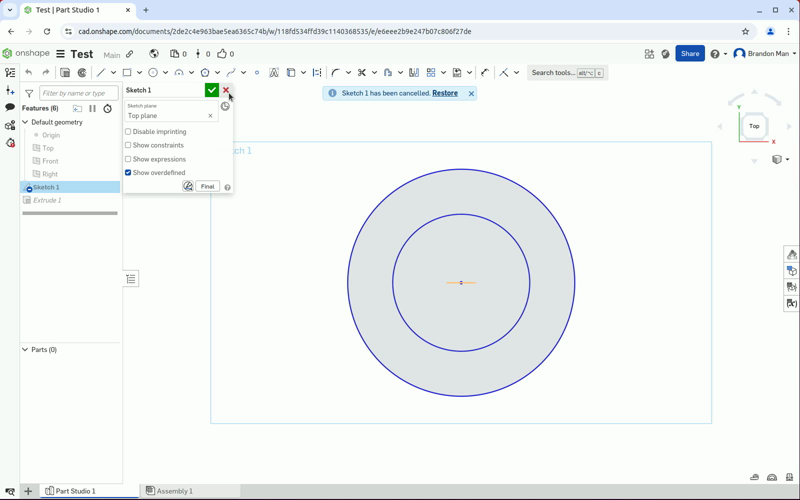
click(229, 92)
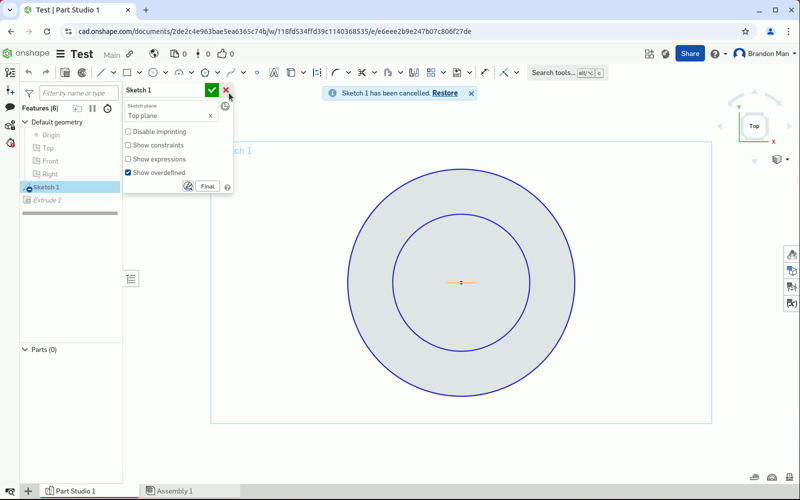
key(shift+s)
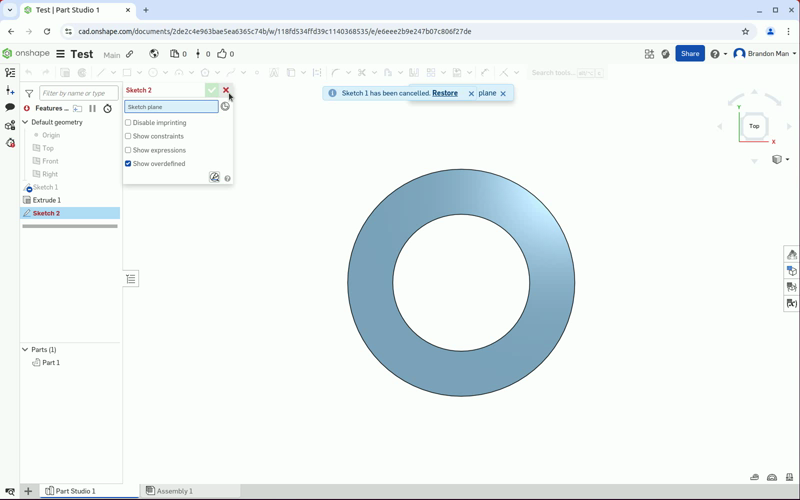
mouse_move(73, 150)
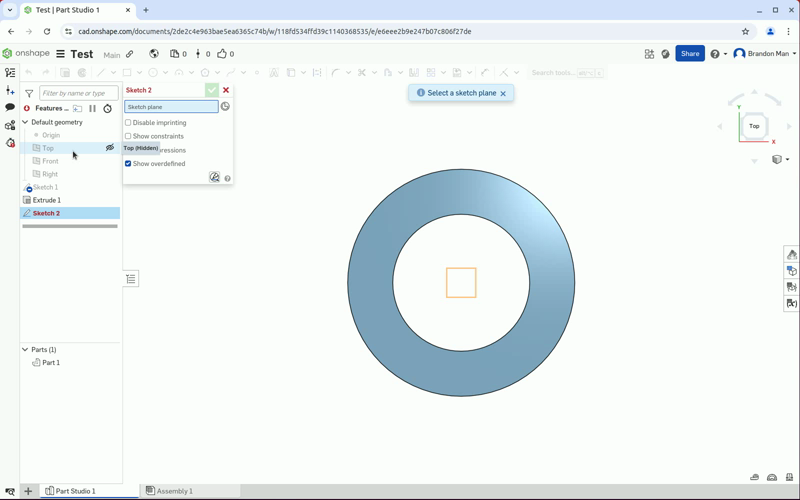
click(73, 150)
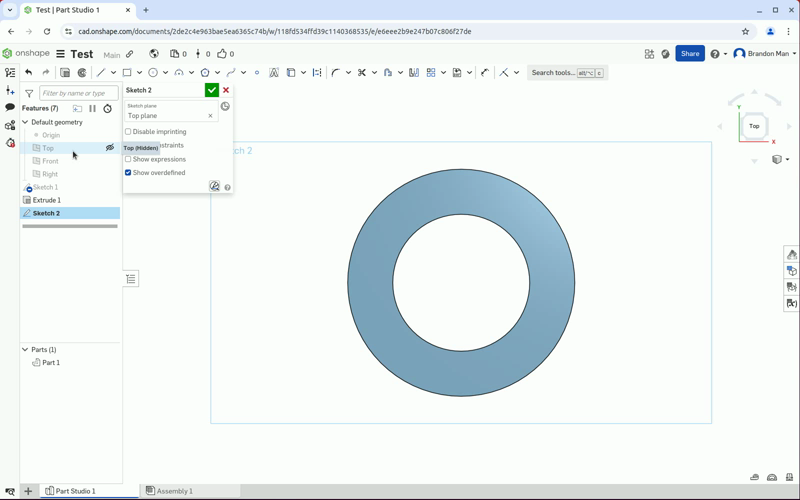
mouse_move(73, 352)
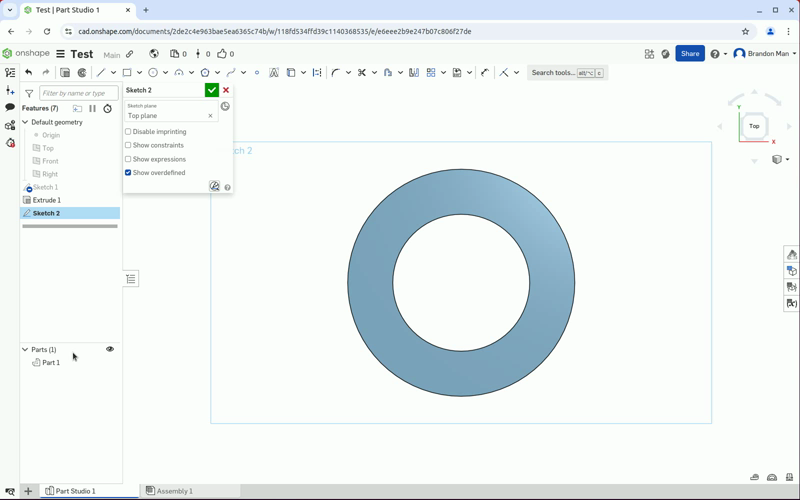
key(y)
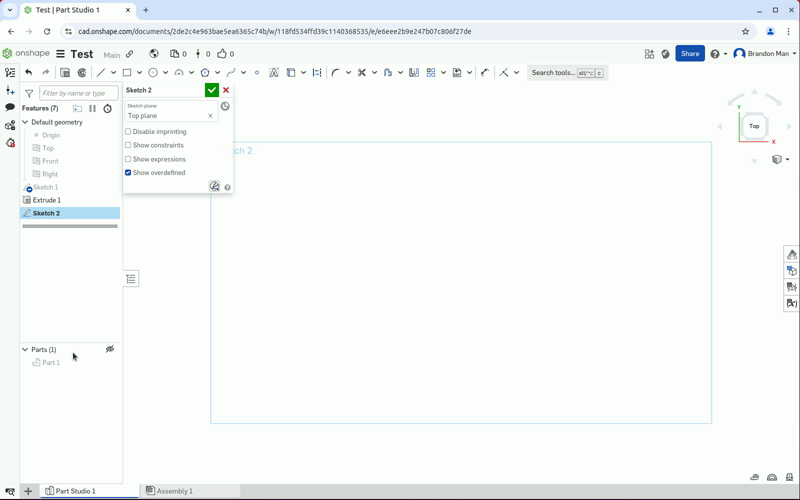
key(c)
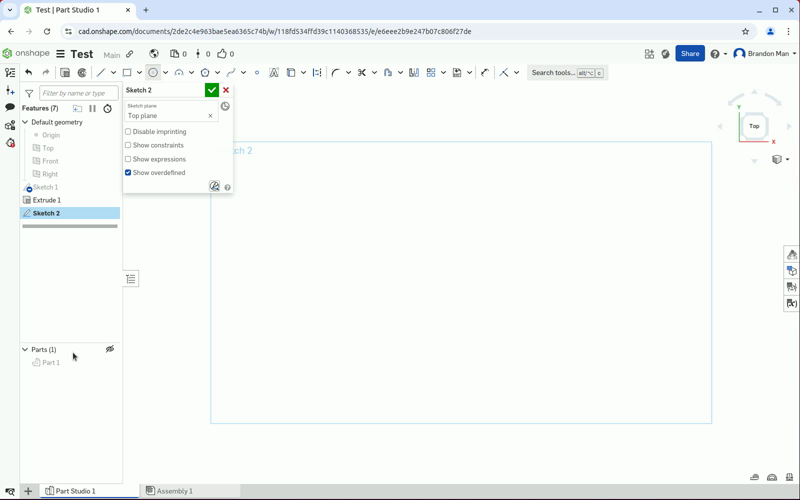
key_down(shift)
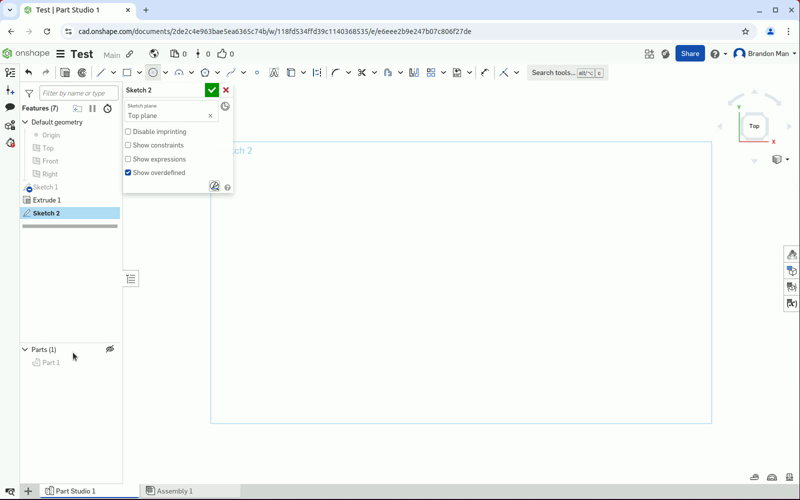
mouse_move(461, 282)
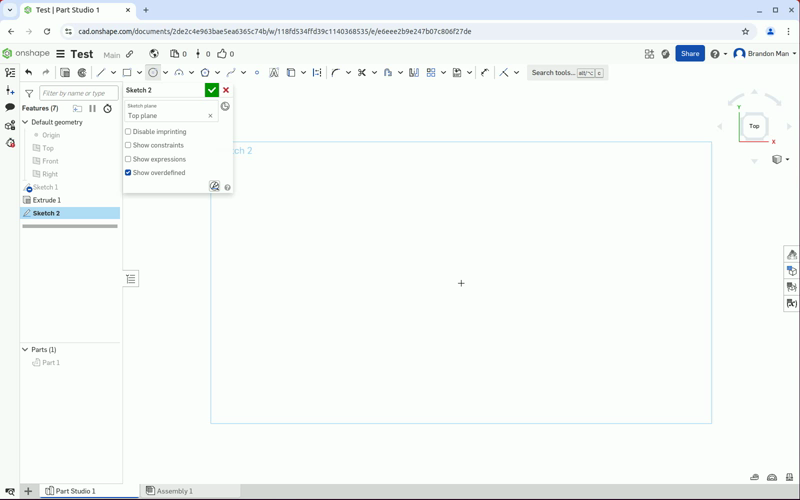
click(461, 282)
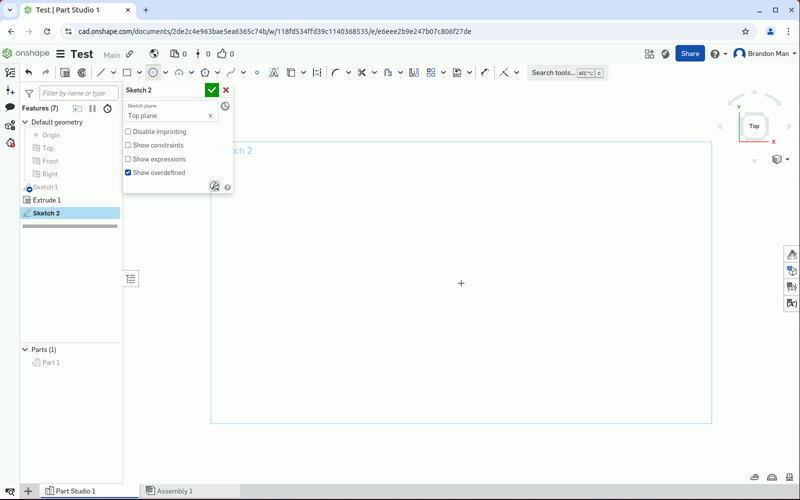
key_up(shift)
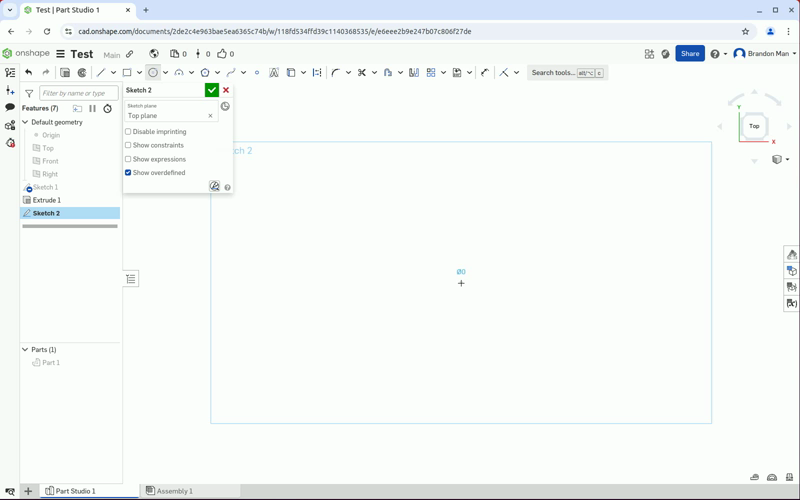
mouse_move(522, 282)
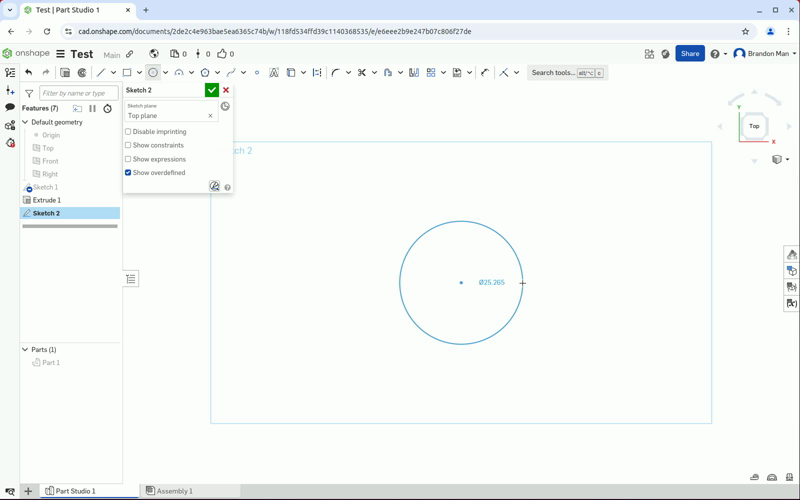
click(522, 282)
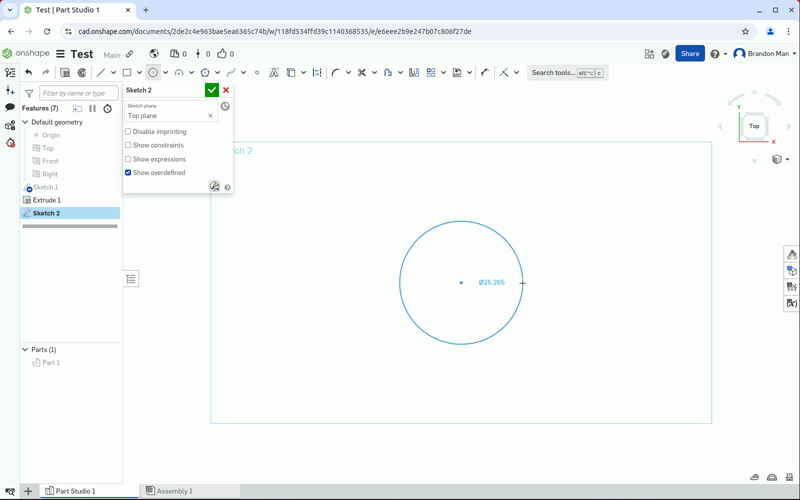
key(esc)
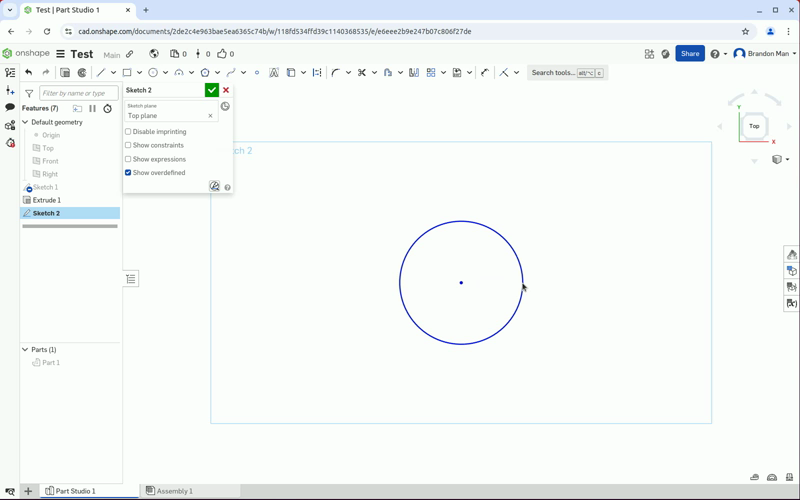
key(c)
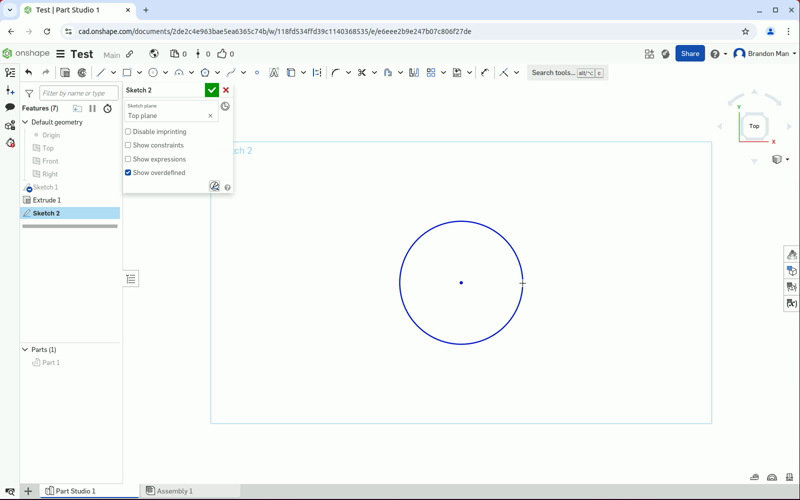
key_down(shift)
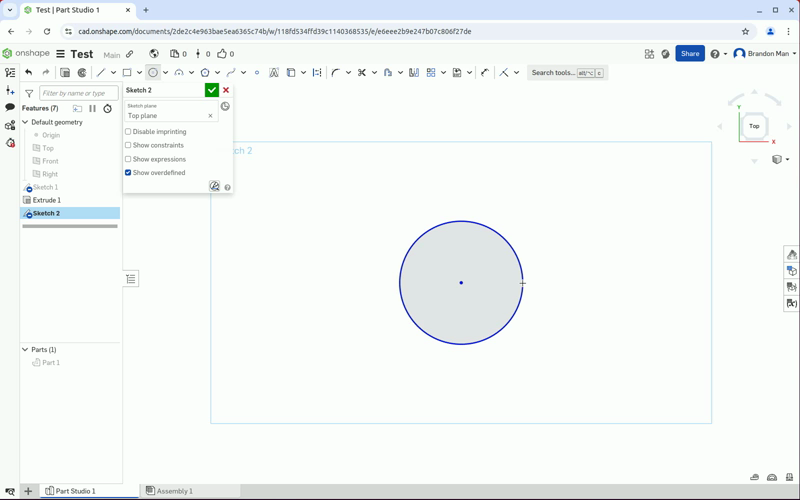
mouse_move(461, 282)
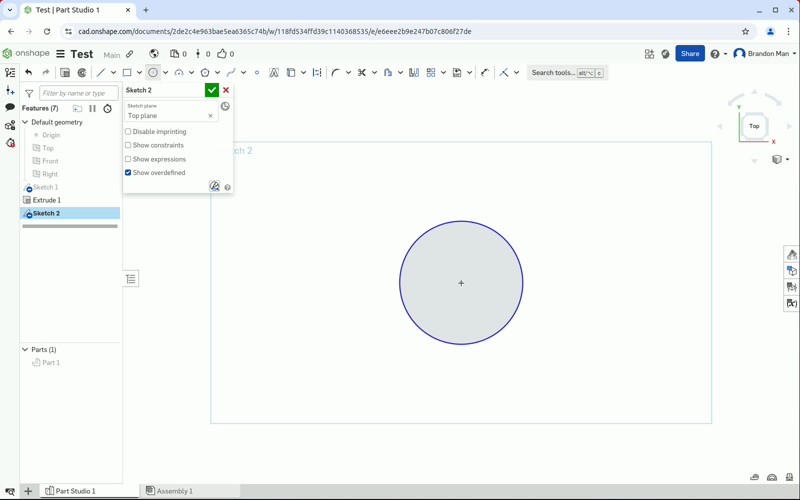
click(461, 282)
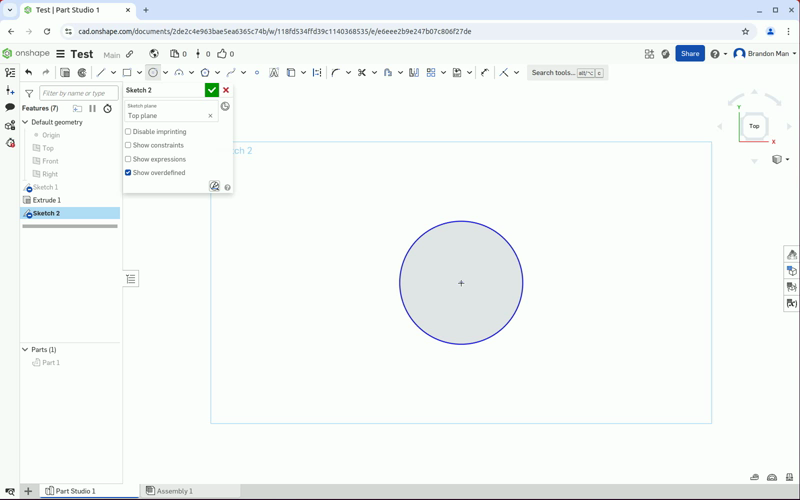
key_up(shift)
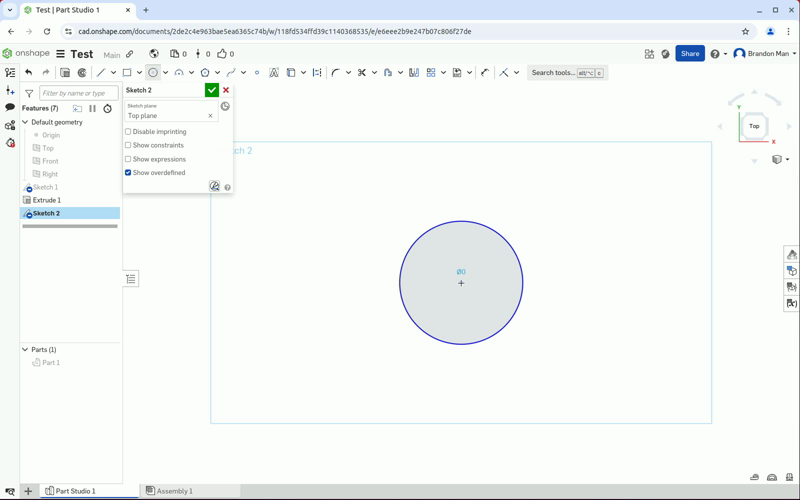
mouse_move(467, 282)
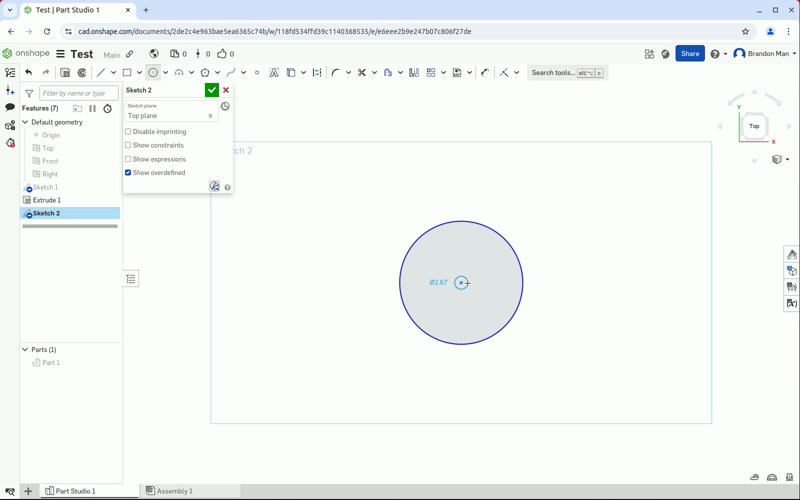
click(467, 282)
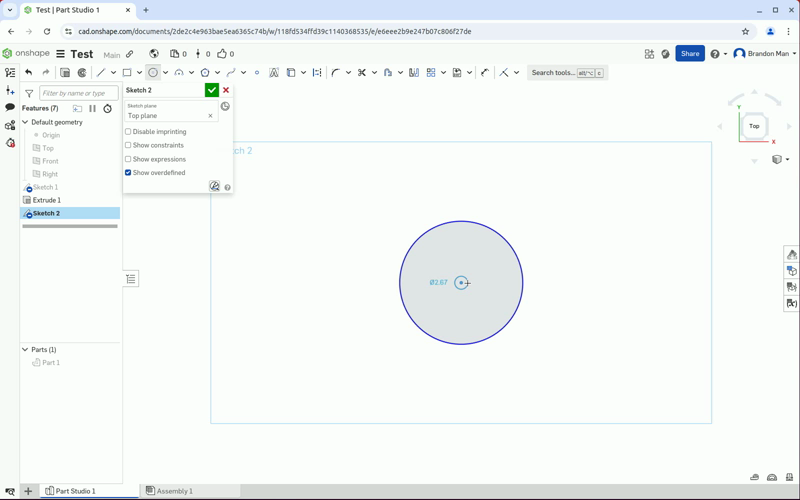
key(esc)
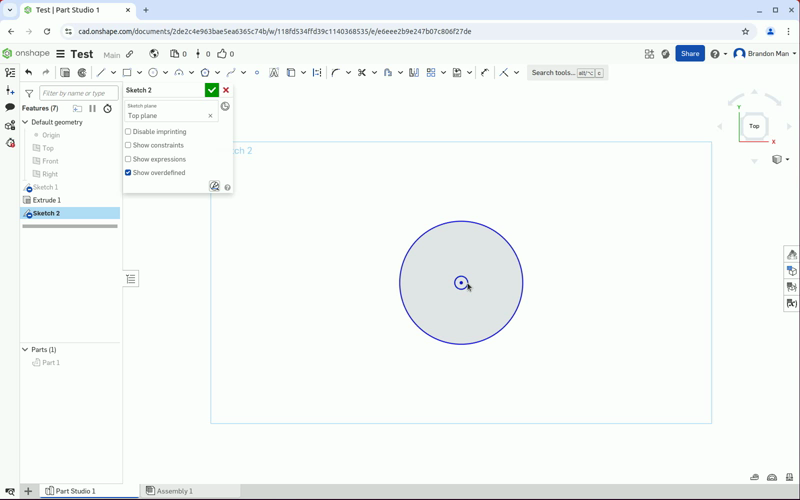
mouse_move(453, 298)
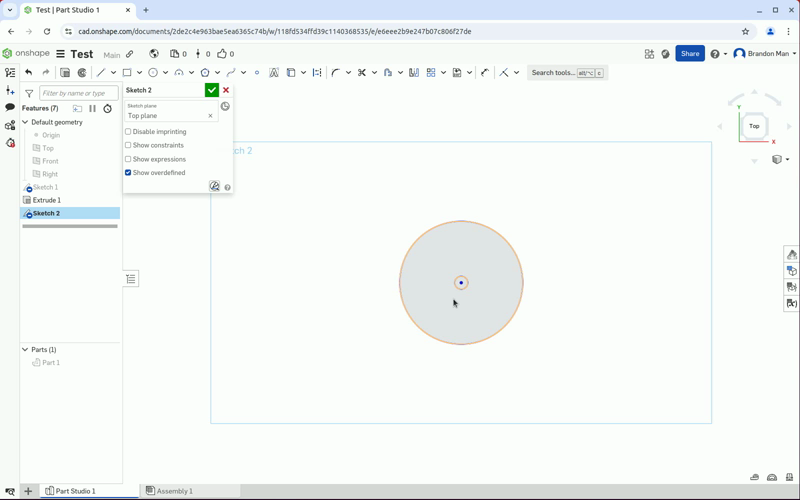
click(453, 298)
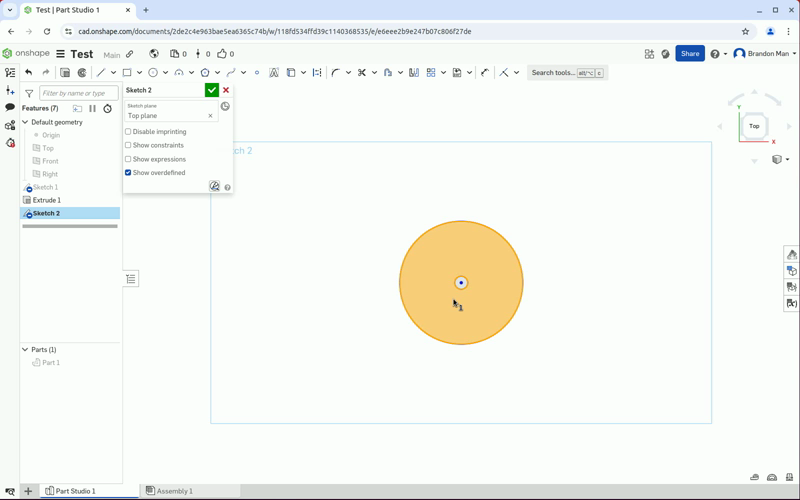
mouse_move(73, 352)
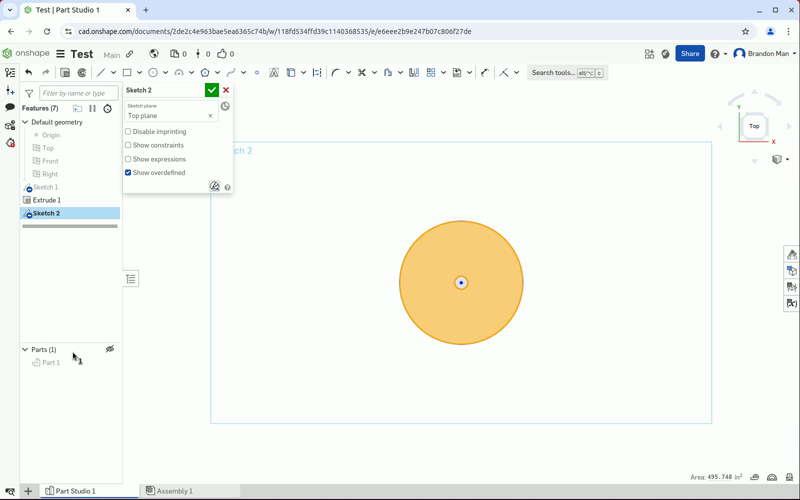
key(shift+y)
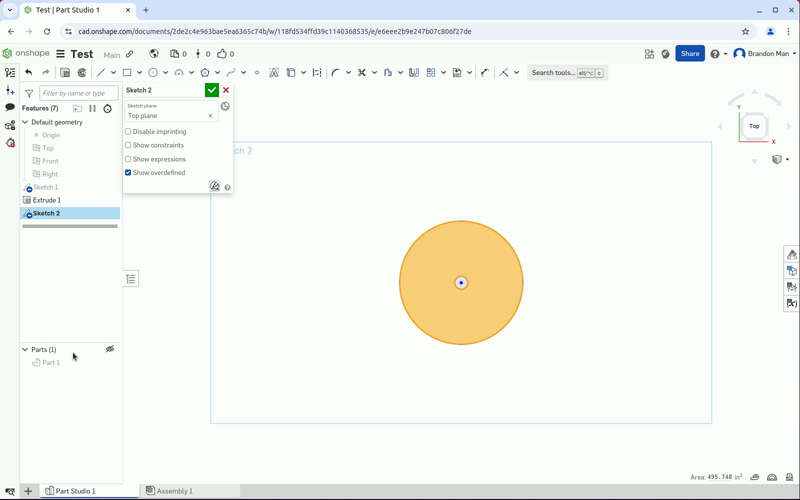
key(shift+e)
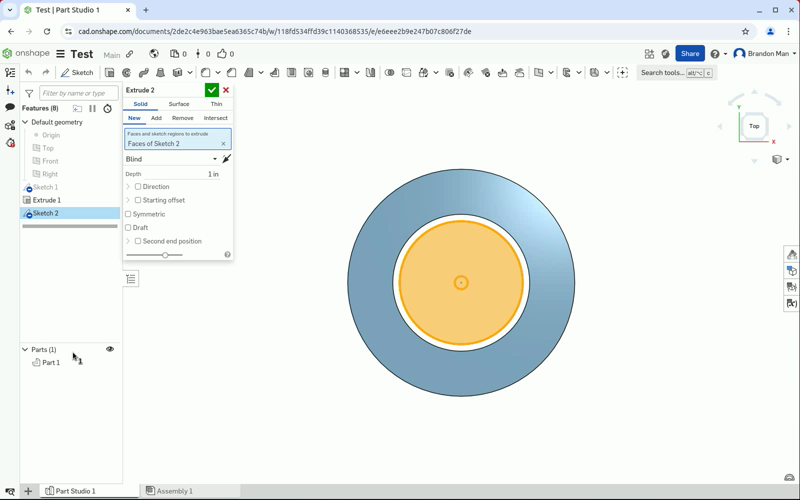
mouse_move(143, 106)
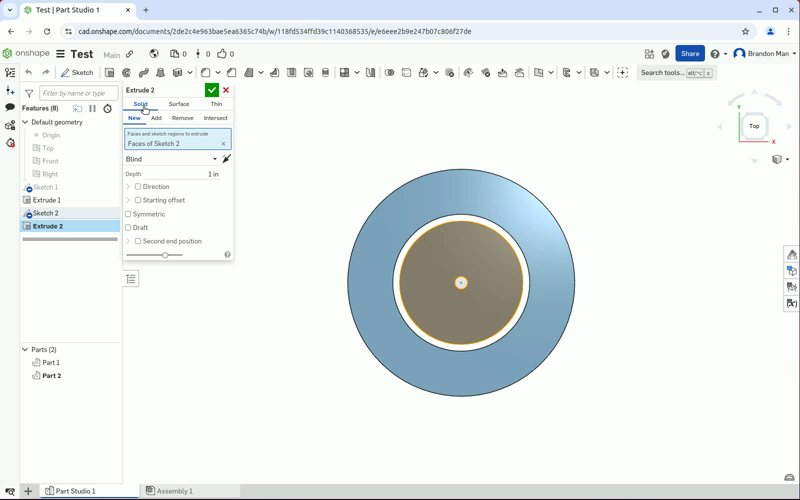
click(143, 106)
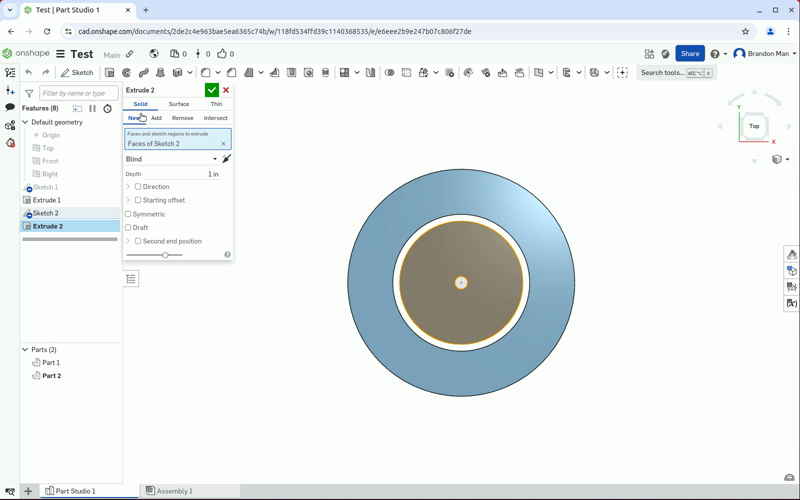
mouse_move(137, 120)
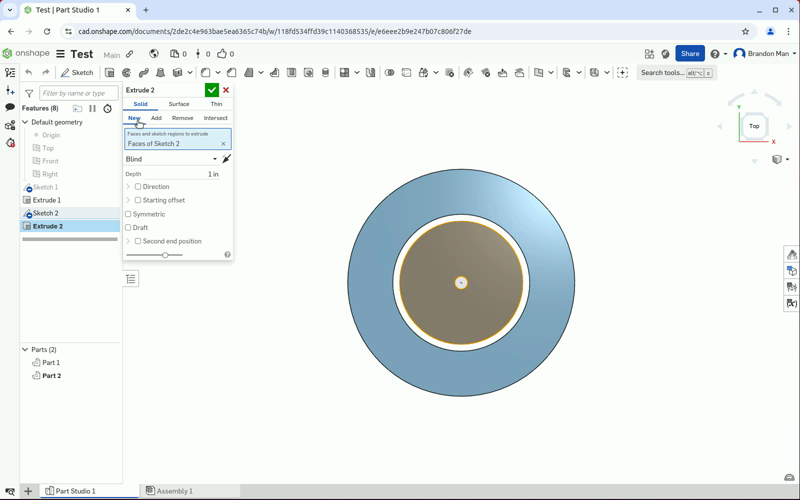
click(137, 120)
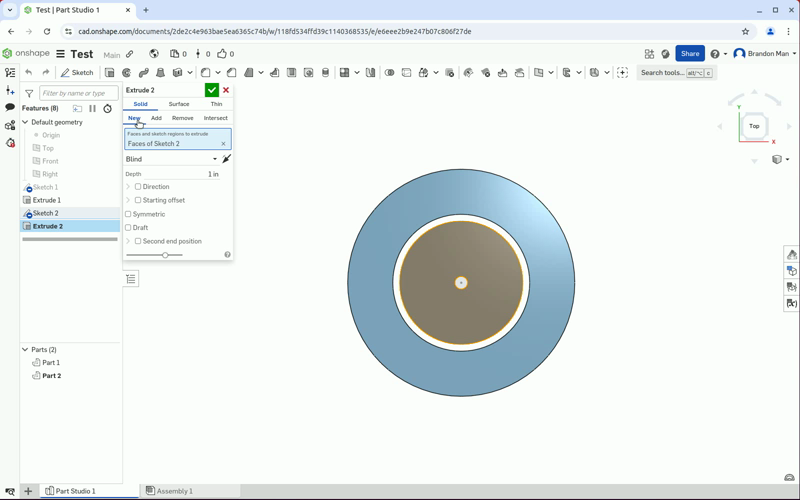
key(tab, 4)
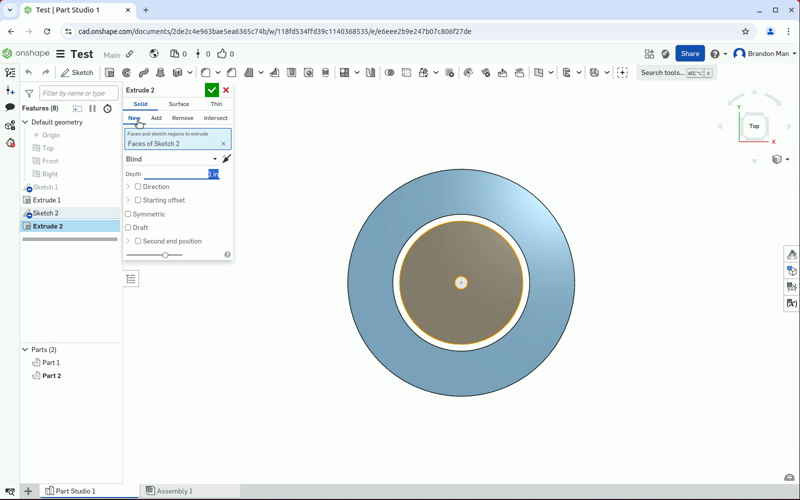
text(1.685)
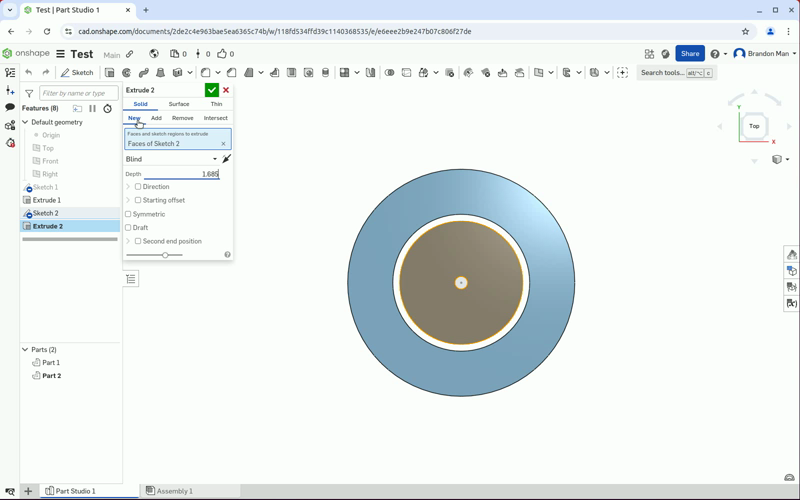
key(enter)
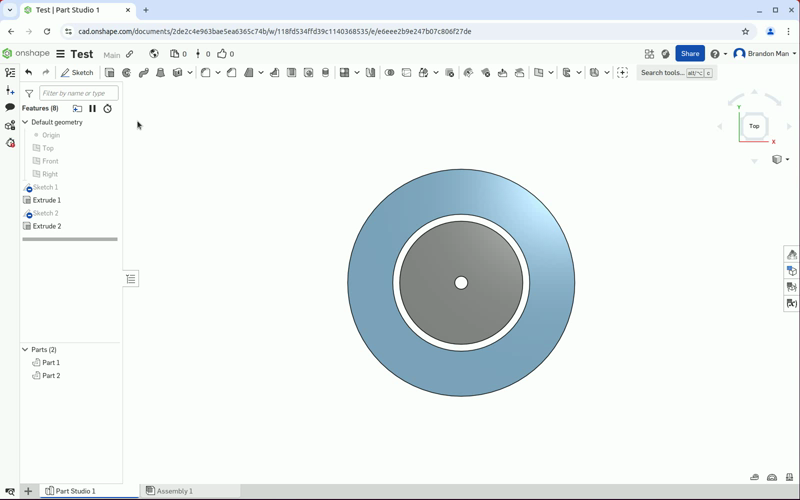
key(shift+h)
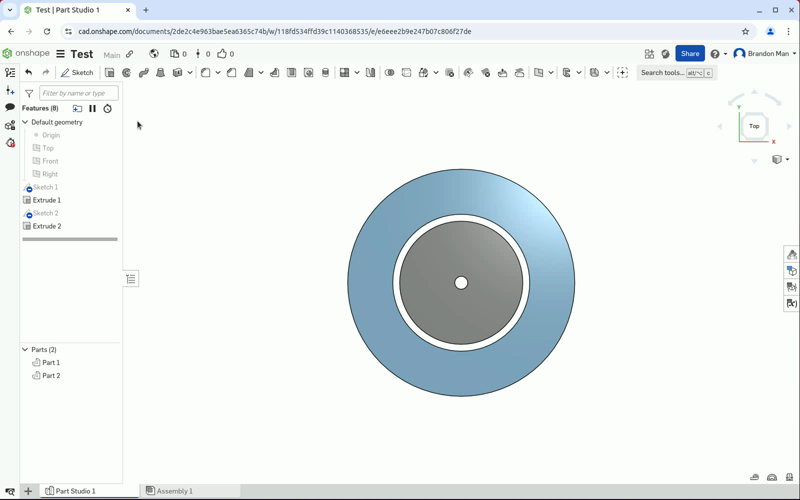
key(shift+h)
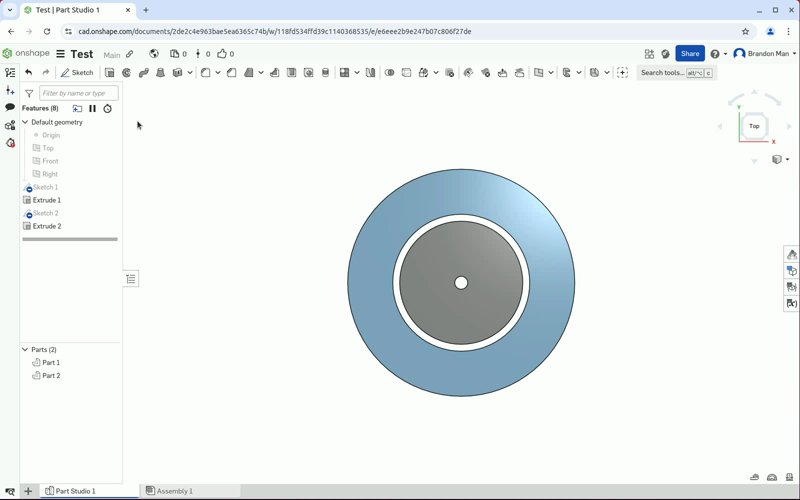
mouse_move(73, 189)
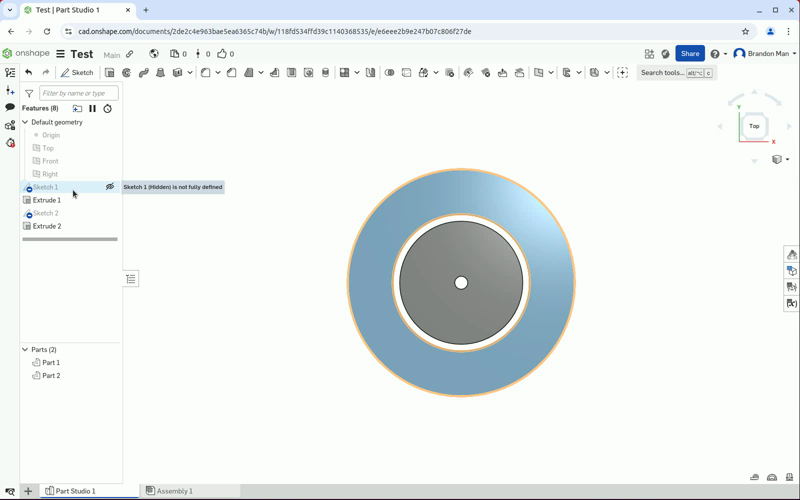
click(73, 189)
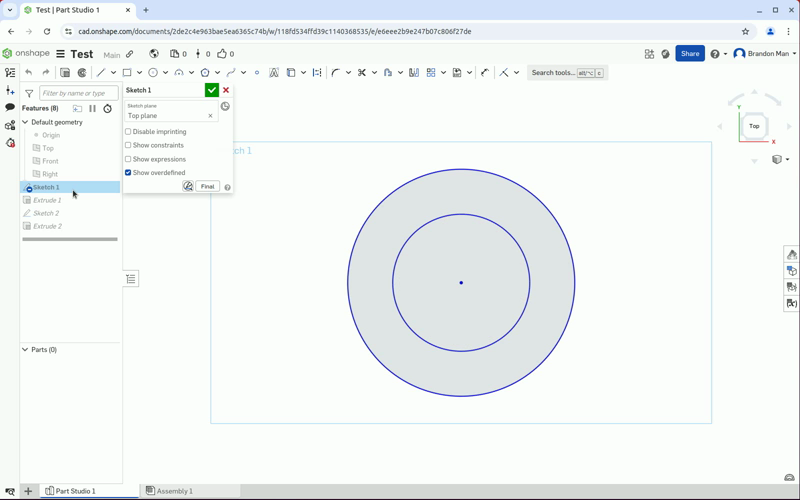
mouse_move(229, 92)
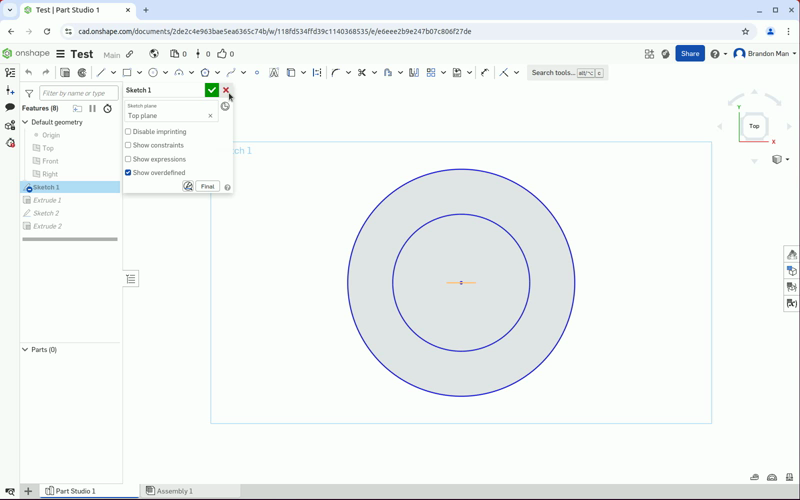
click(229, 92)
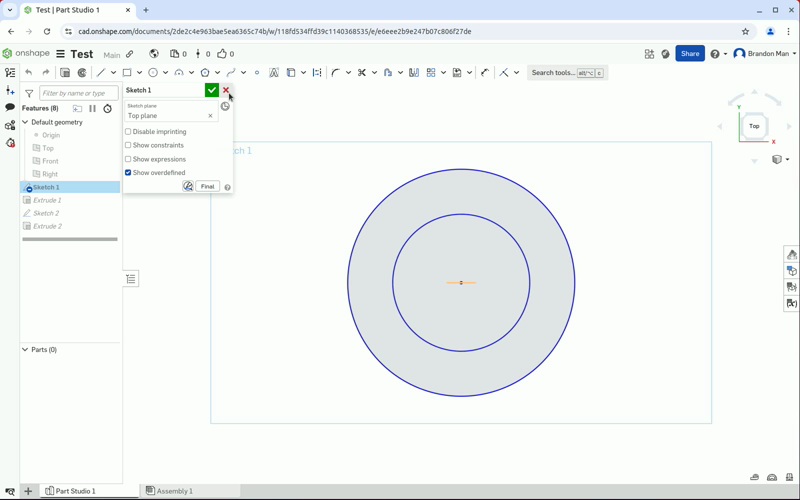
key(shift+s)
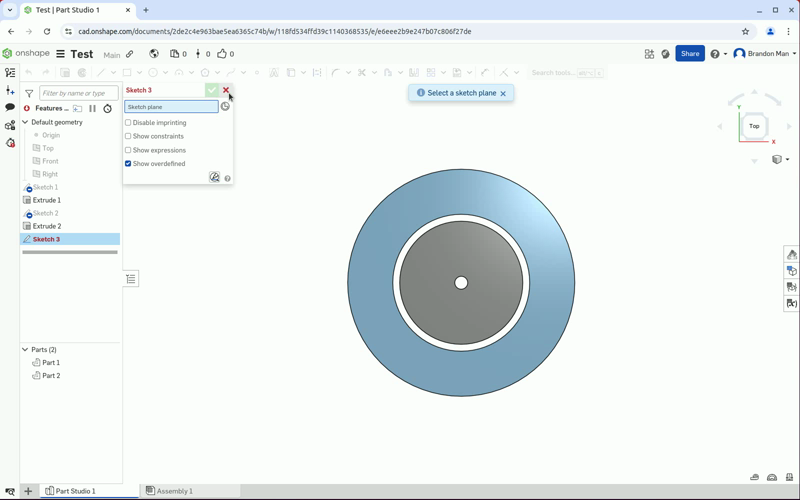
mouse_move(73, 150)
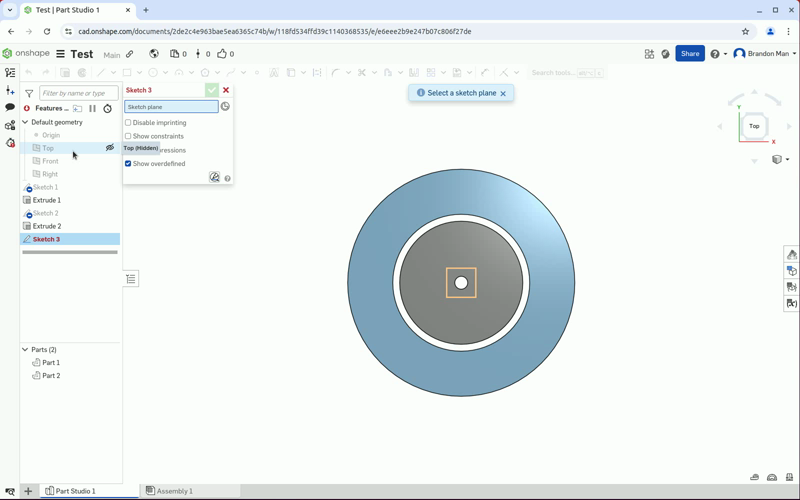
click(73, 150)
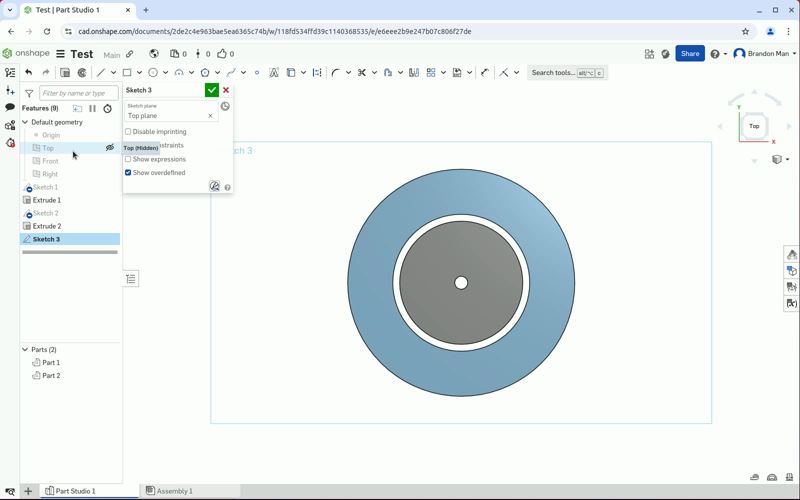
mouse_move(73, 352)
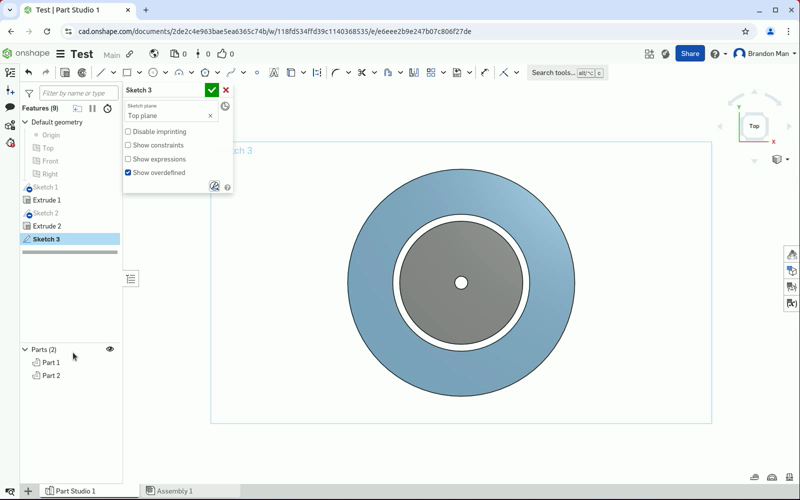
key(y)
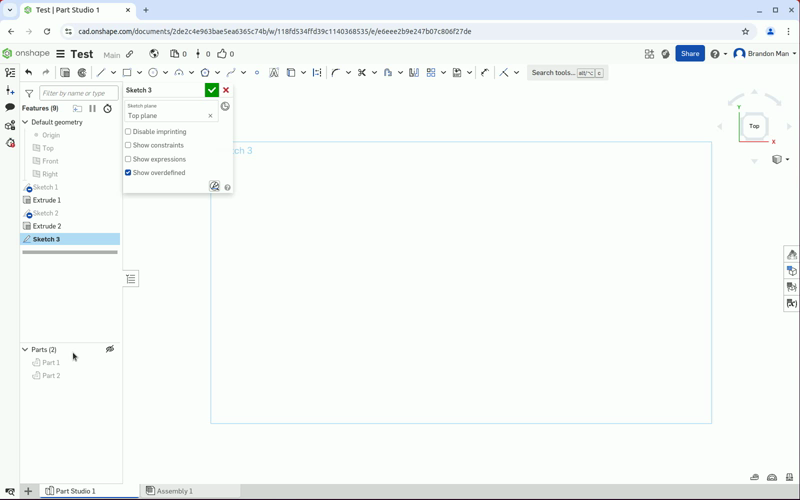
key(c)
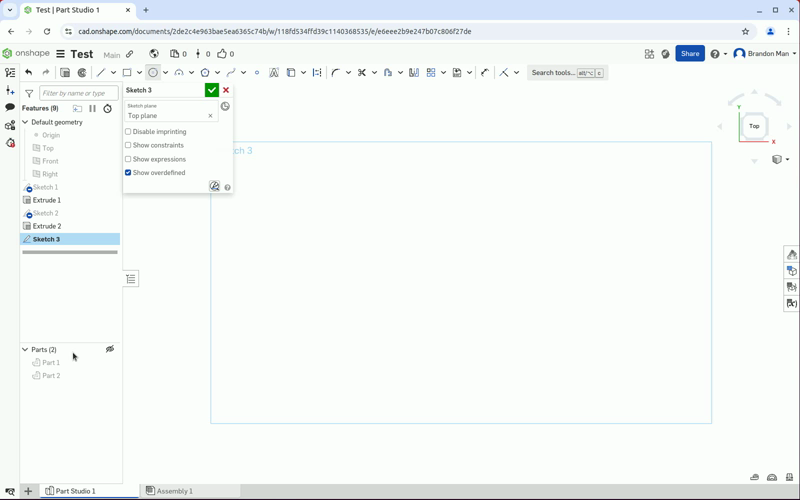
key_down(shift)
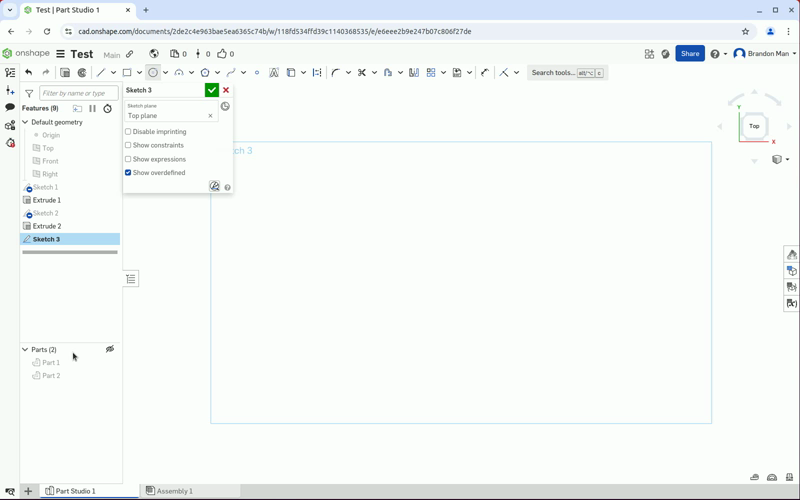
mouse_move(461, 282)
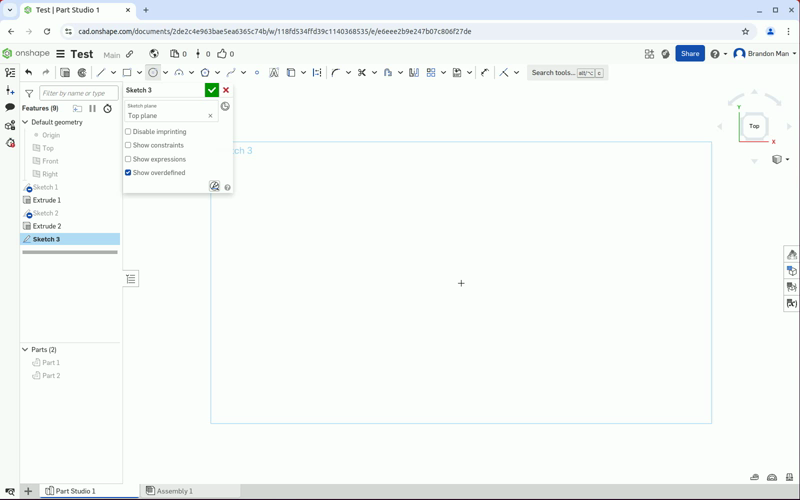
click(461, 282)
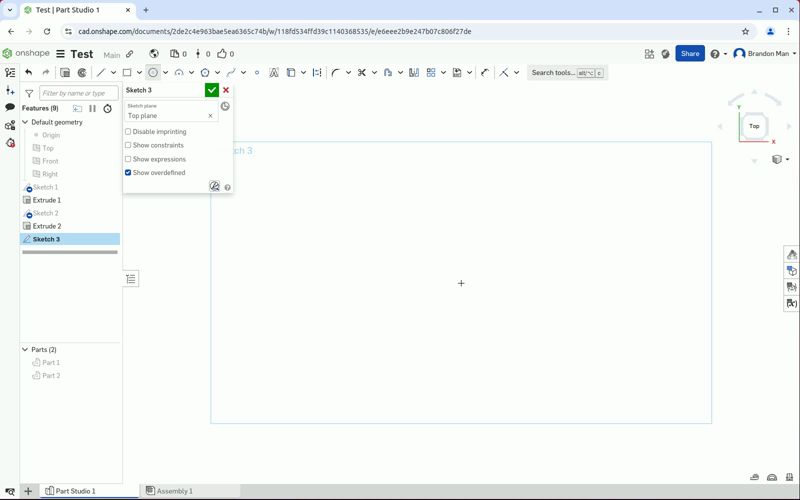
key_up(shift)
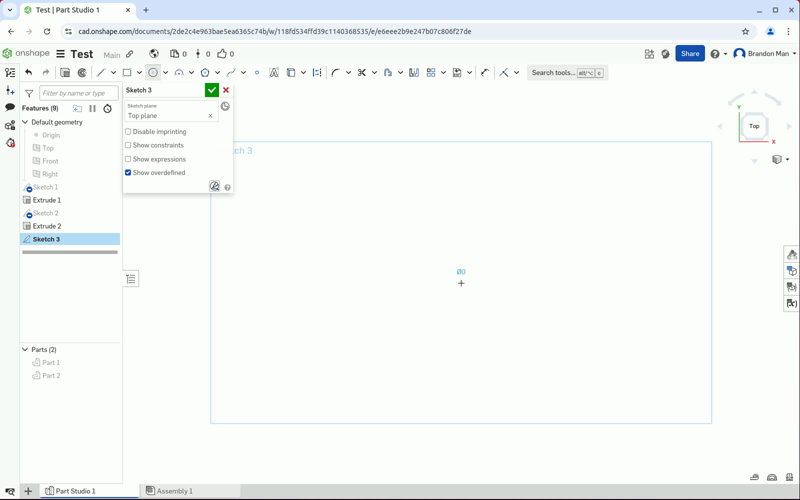
mouse_move(531, 282)
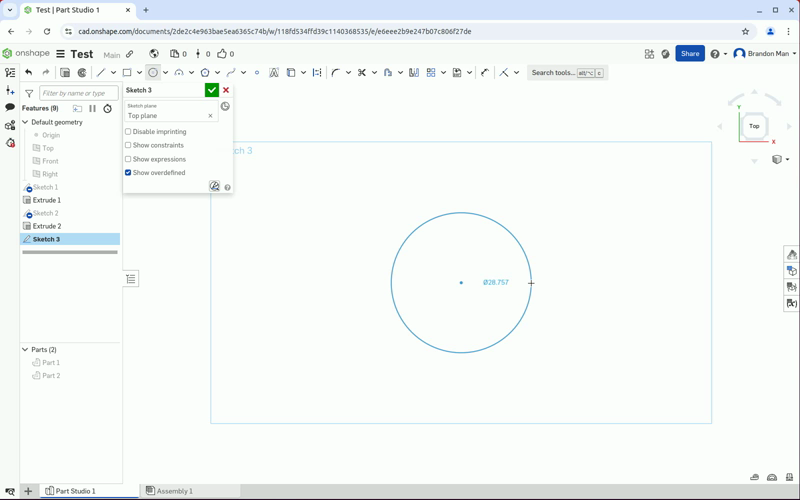
click(531, 282)
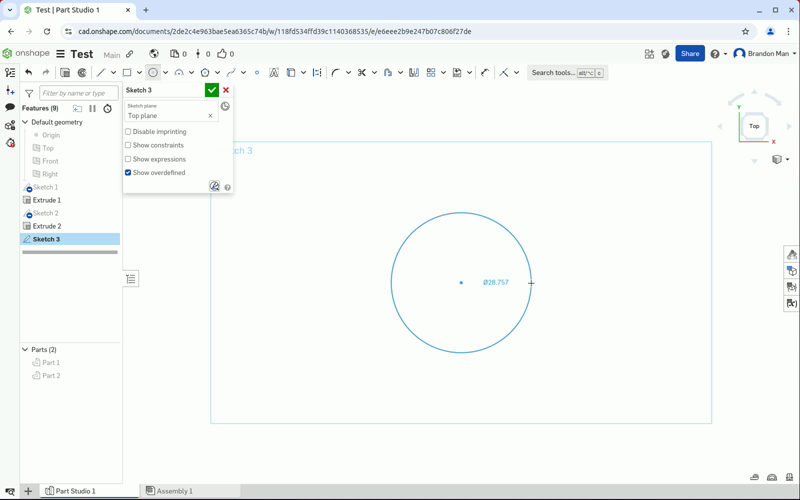
key(esc)
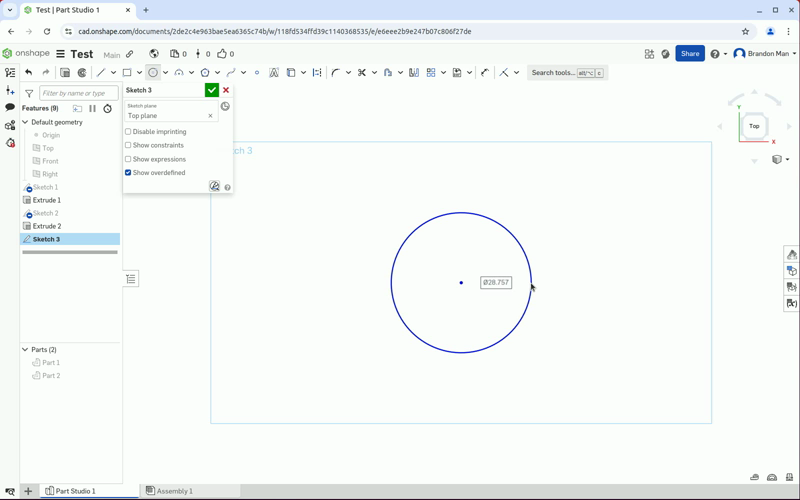
key(c)
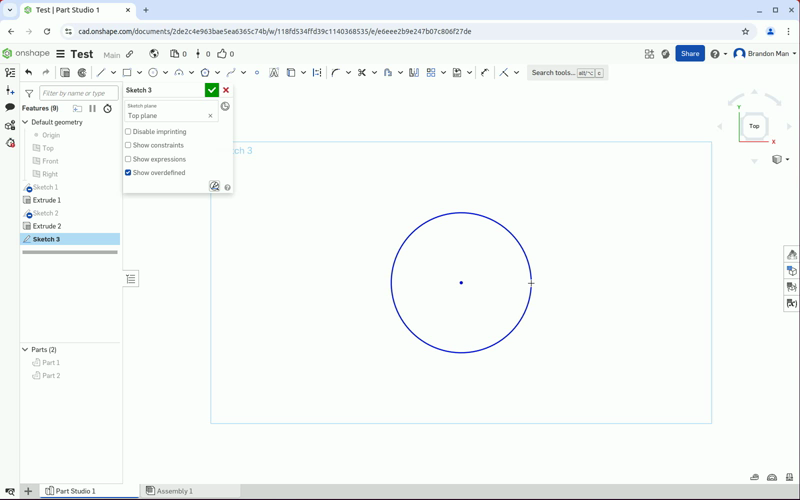
key_down(shift)
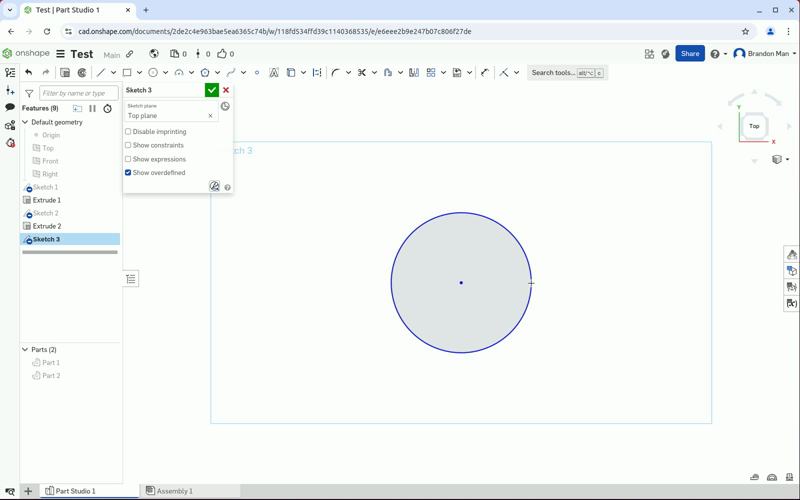
mouse_move(461, 282)
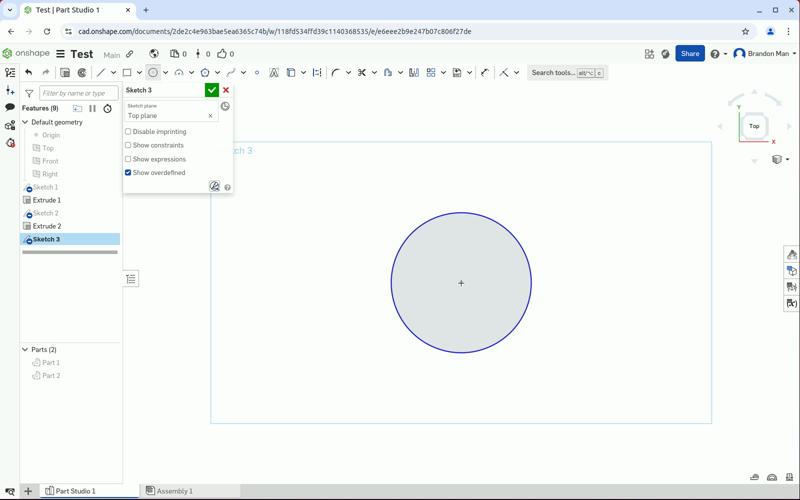
click(461, 282)
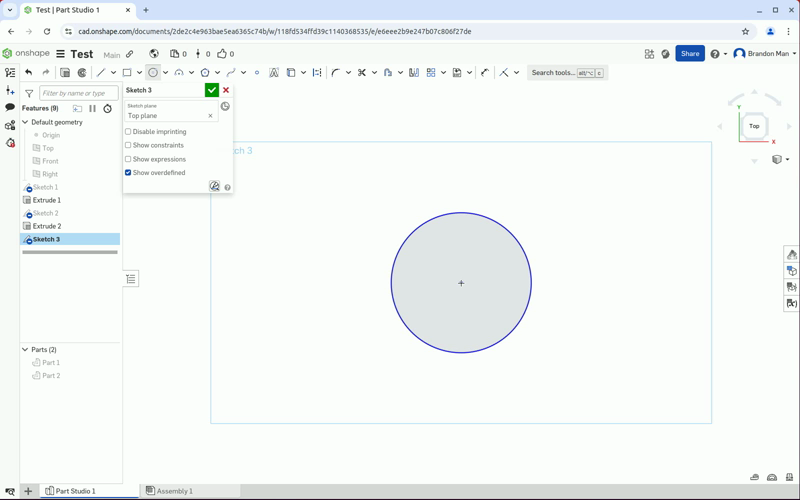
key_up(shift)
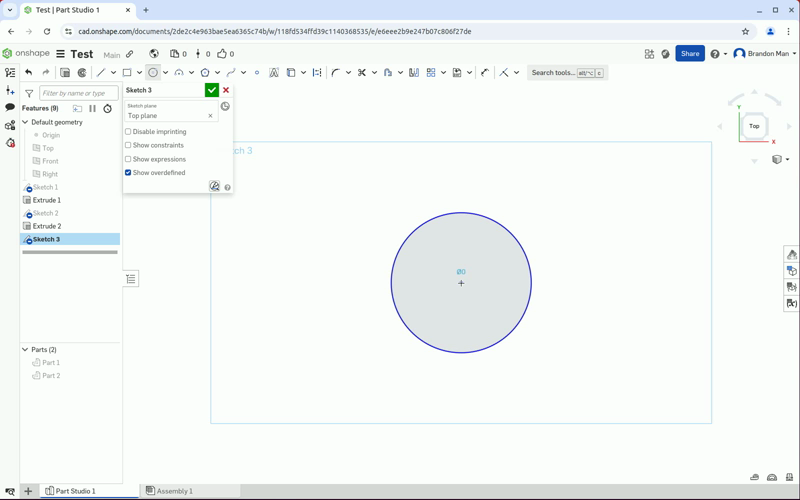
mouse_move(523, 282)
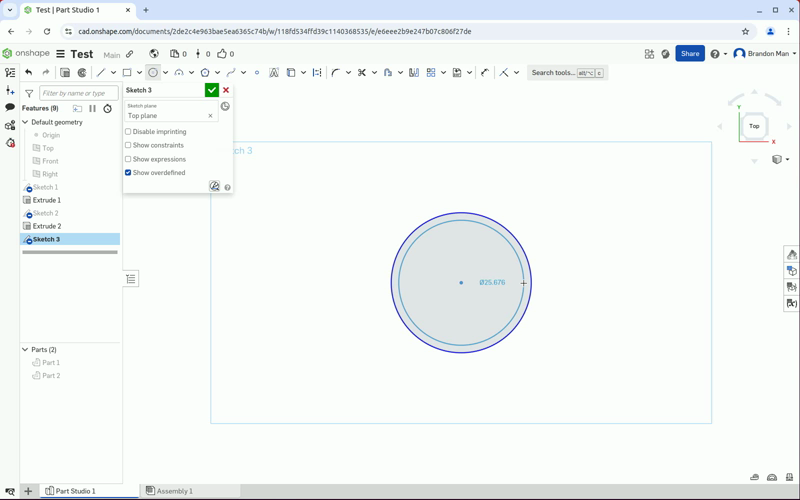
click(523, 282)
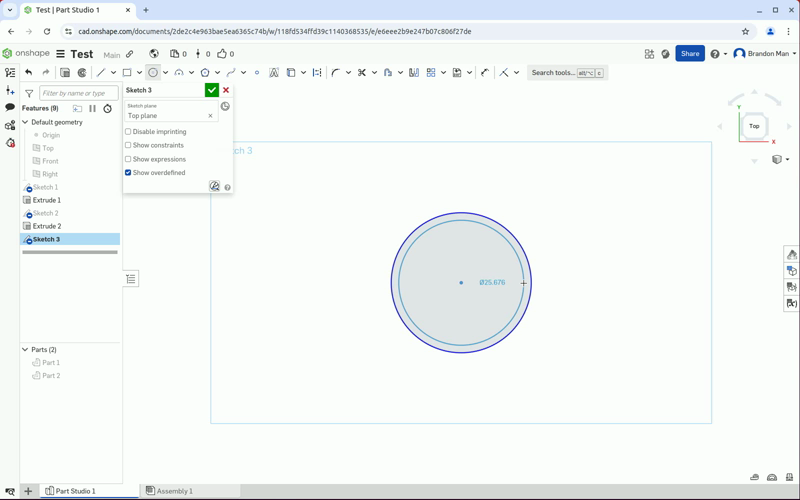
key(esc)
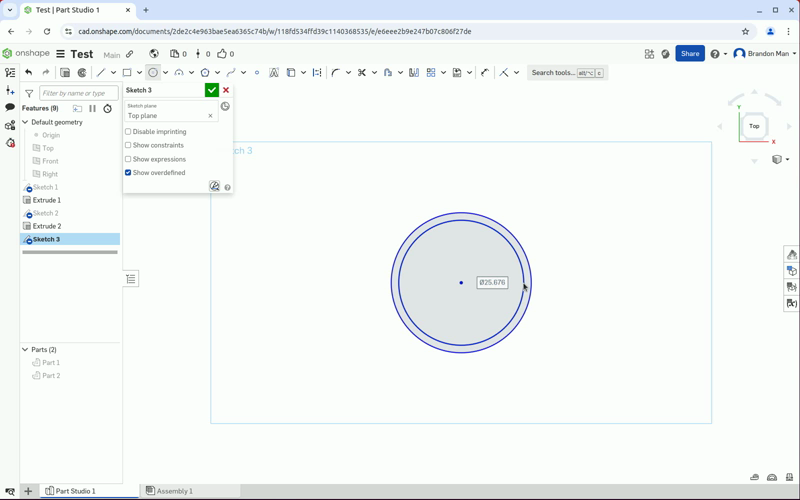
mouse_move(397, 271)
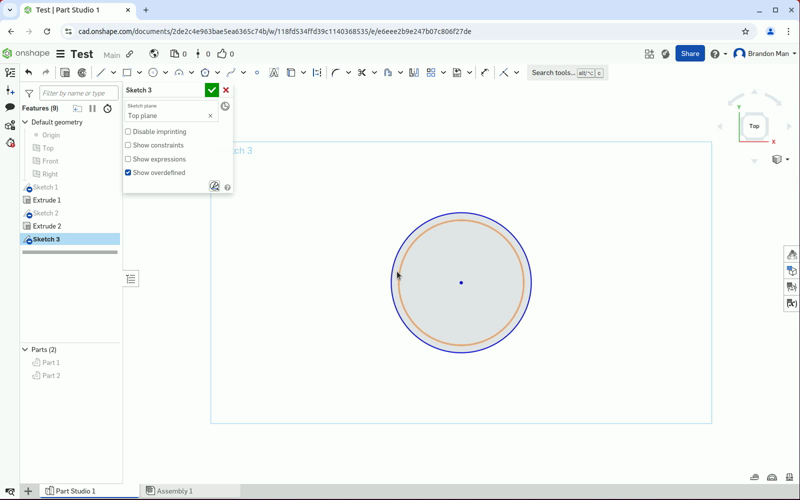
click(397, 271)
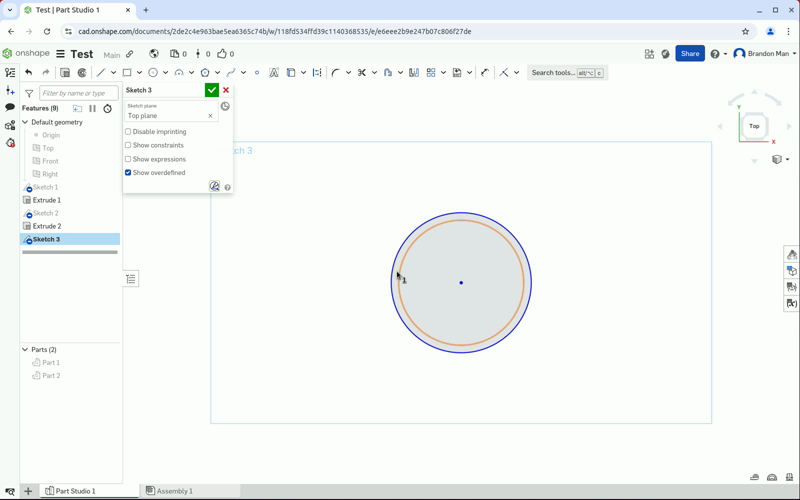
mouse_move(73, 352)
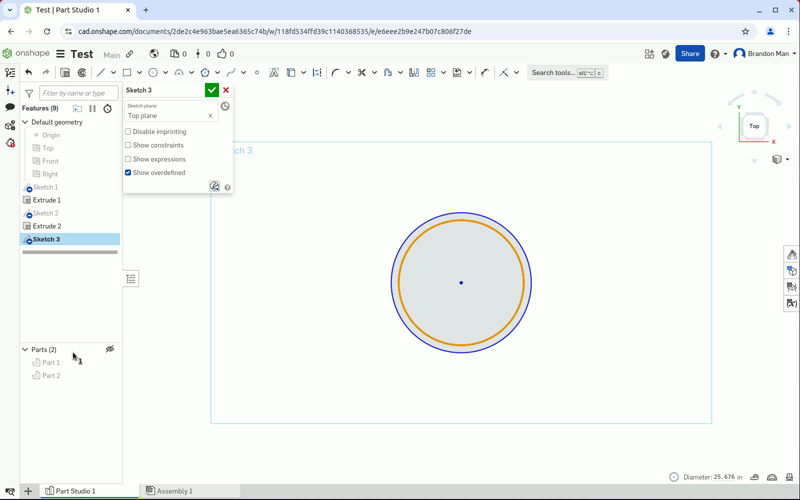
key(shift+y)
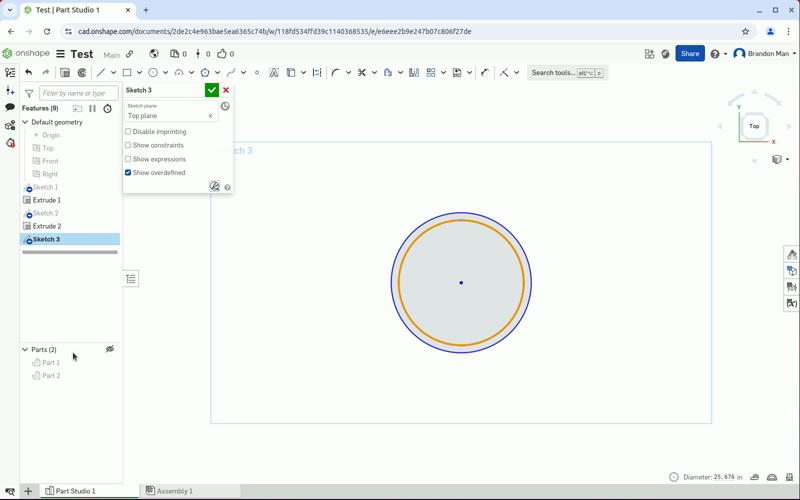
key(shift+e)
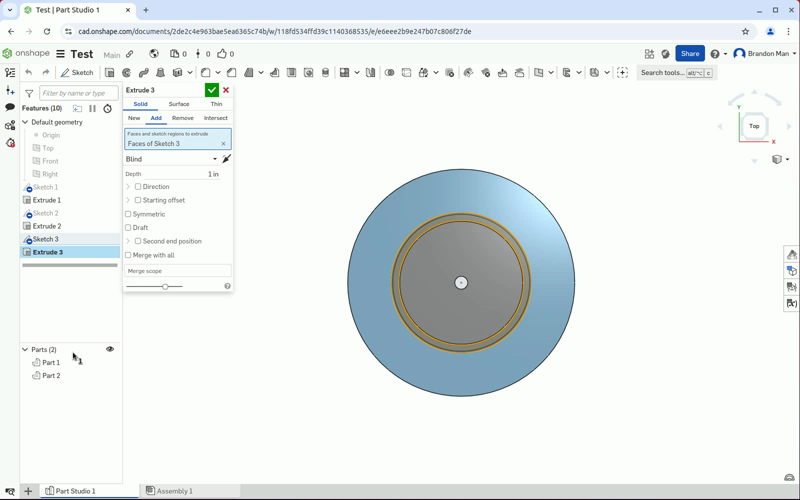
mouse_move(143, 106)
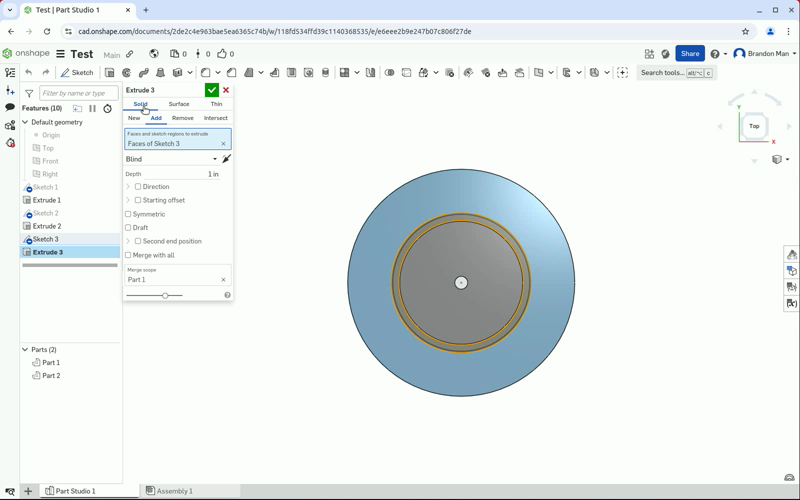
click(143, 106)
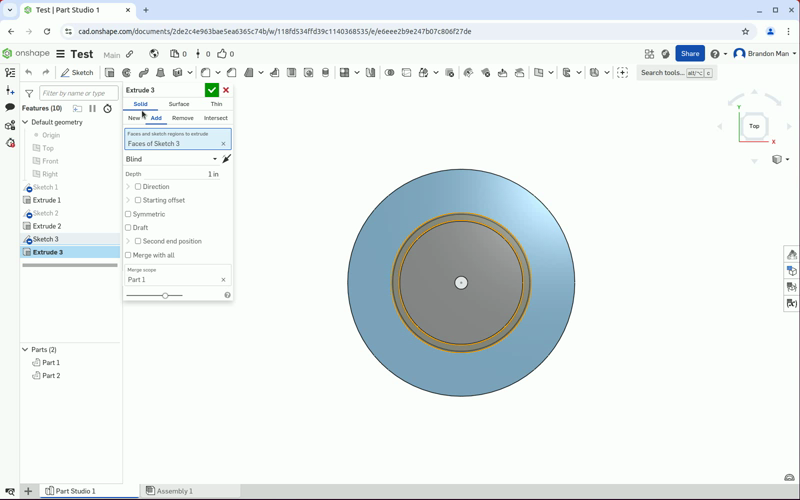
mouse_move(137, 120)
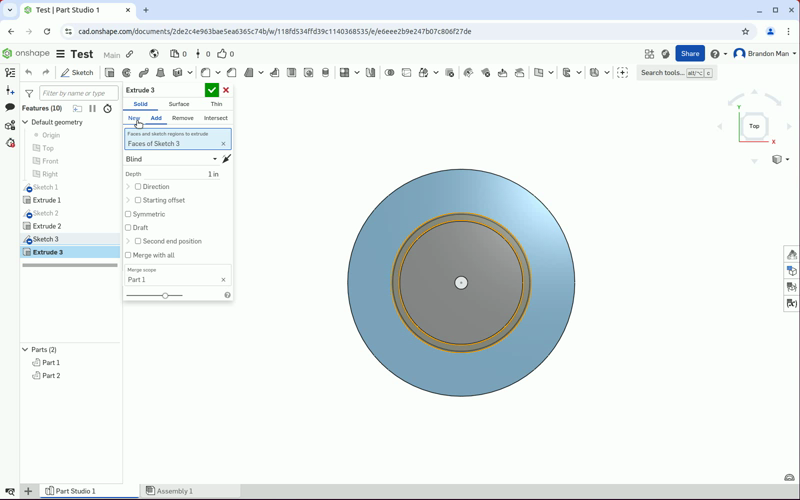
click(137, 120)
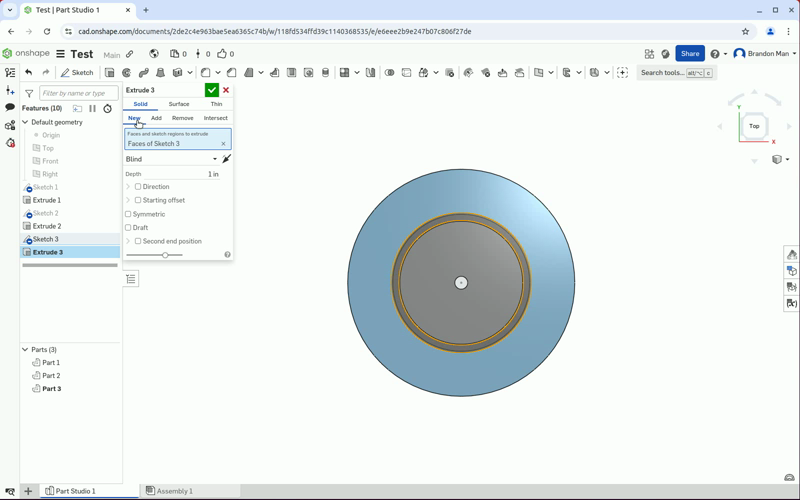
key(tab, 4)
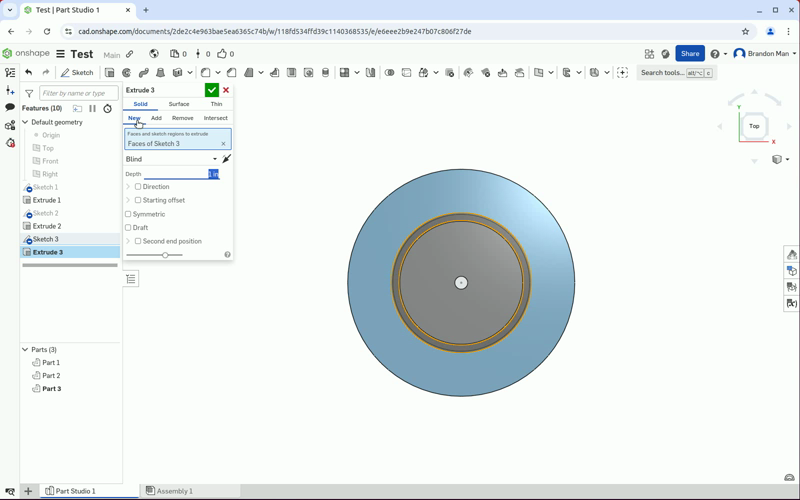
text(1.685)
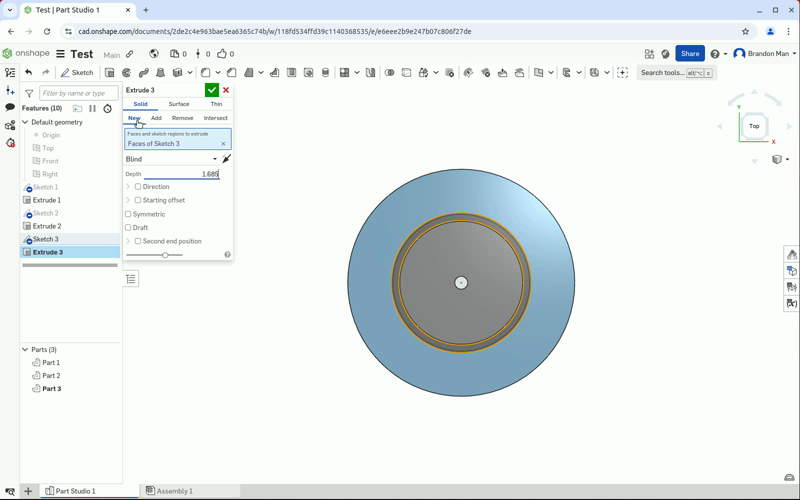
key(enter)
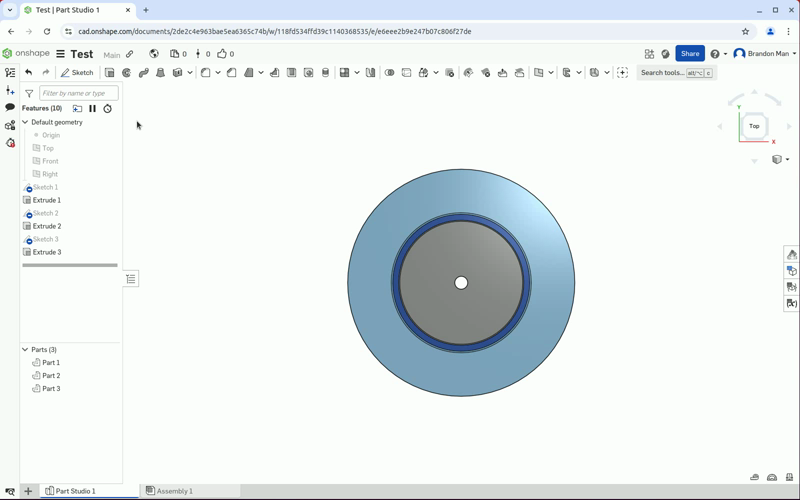
key(shift+h)
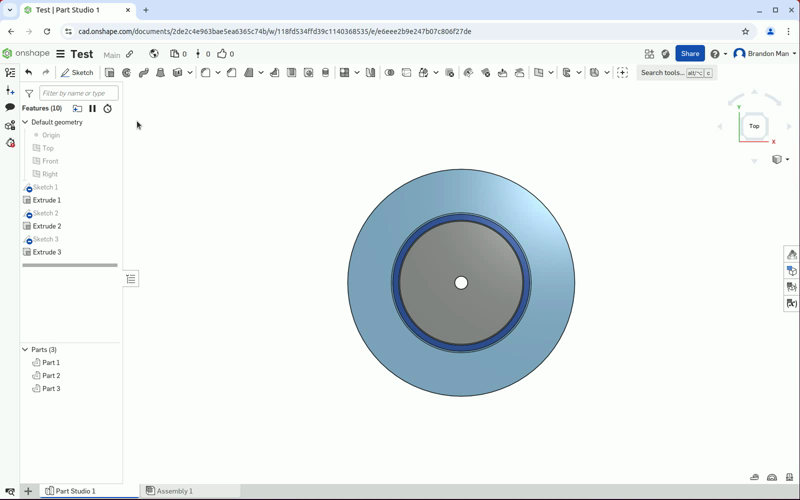
key(shift+h)
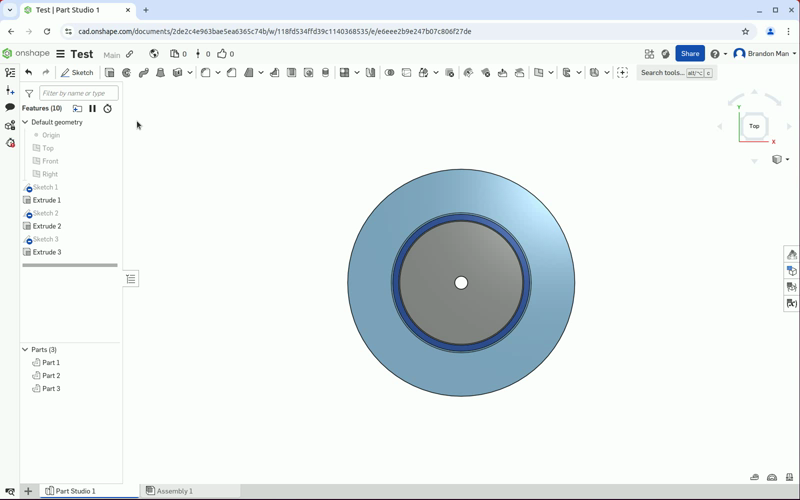
mouse_move(73, 189)
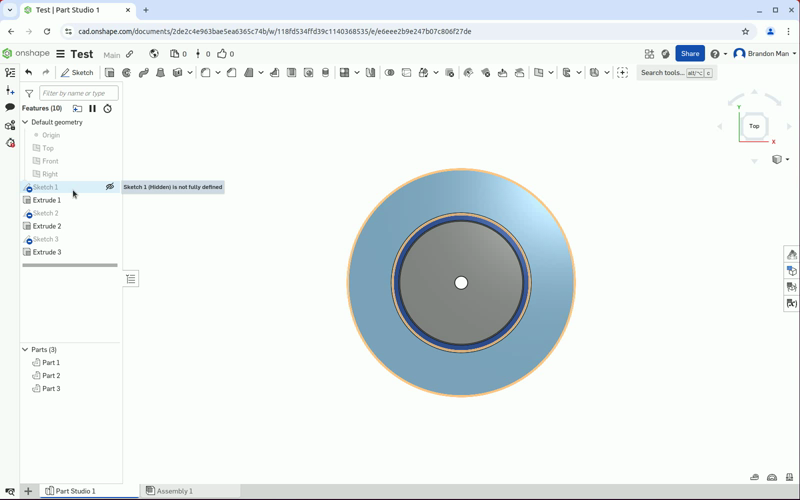
click(73, 189)
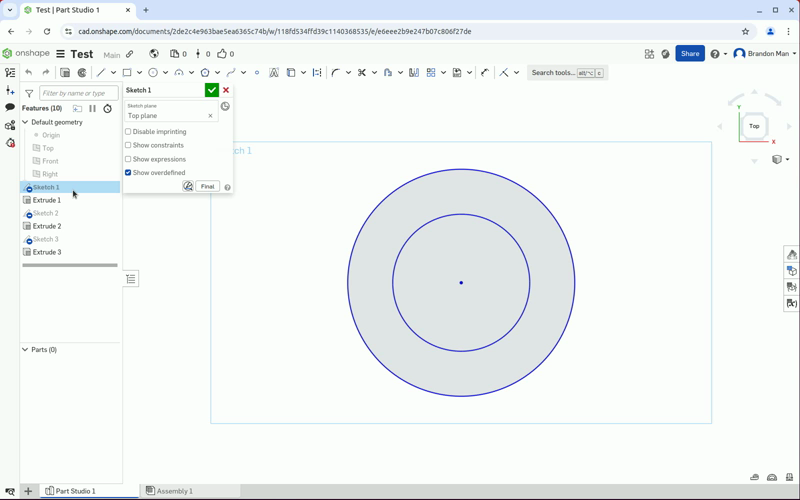
mouse_move(229, 92)
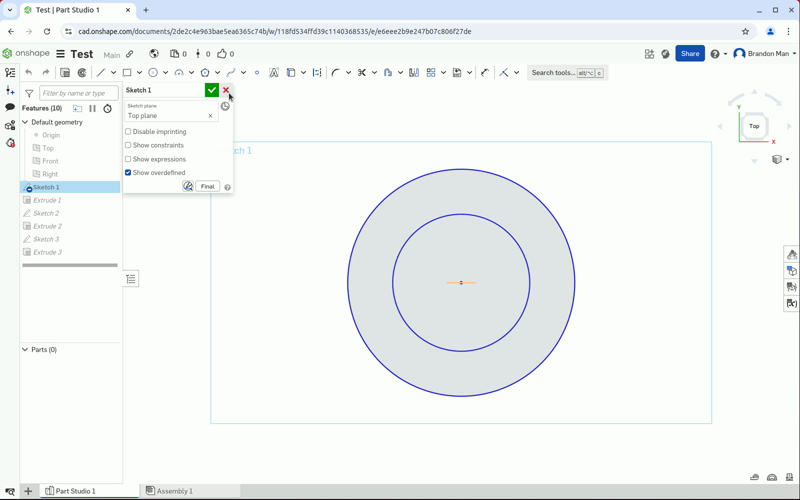
click(229, 92)
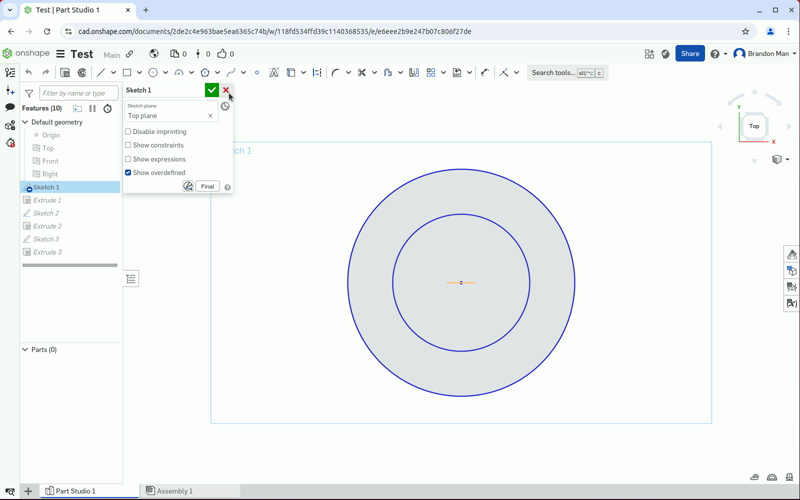
key(shift+s)
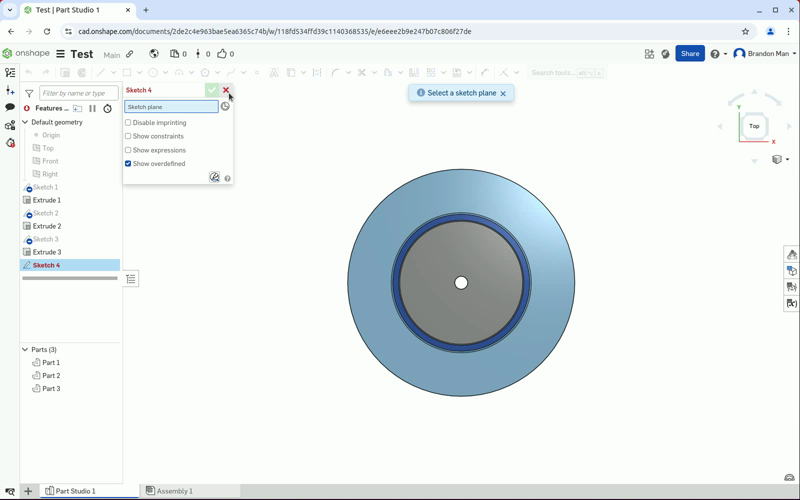
mouse_move(73, 150)
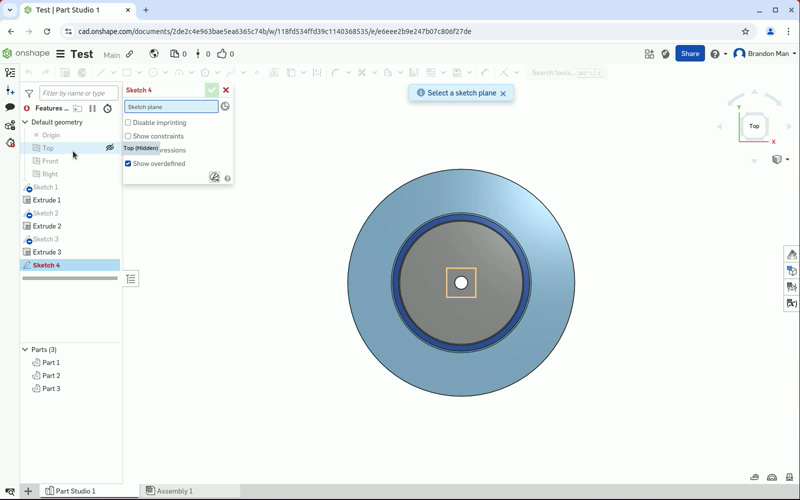
click(73, 150)
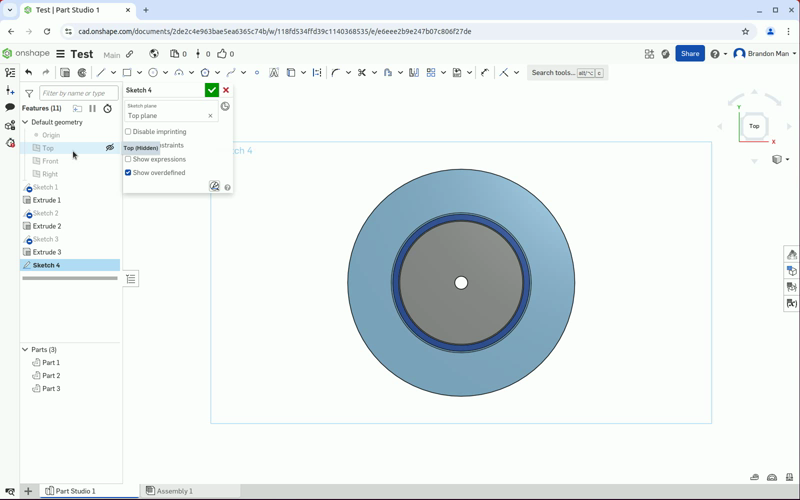
mouse_move(73, 352)
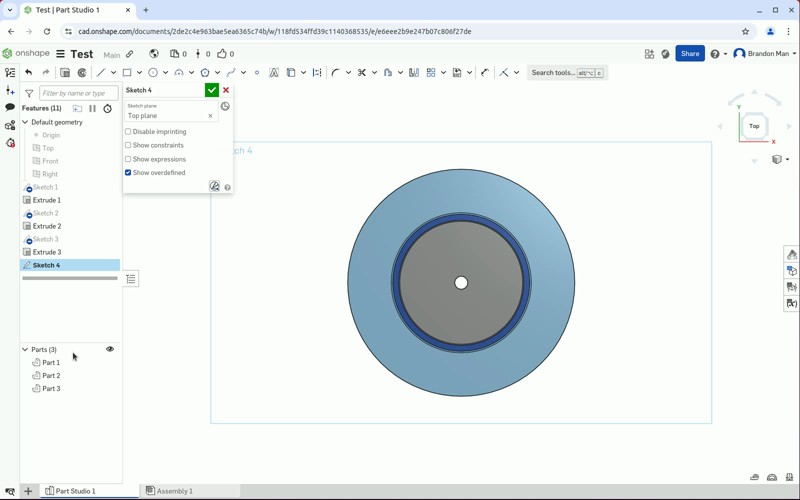
key(y)
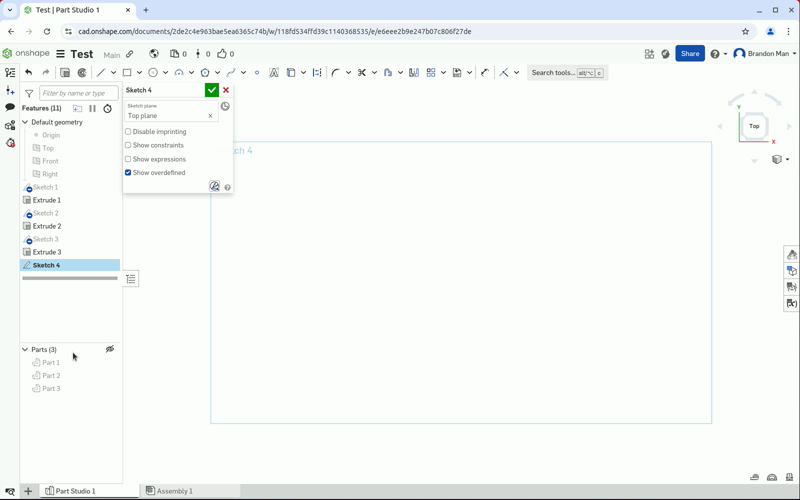
key(c)
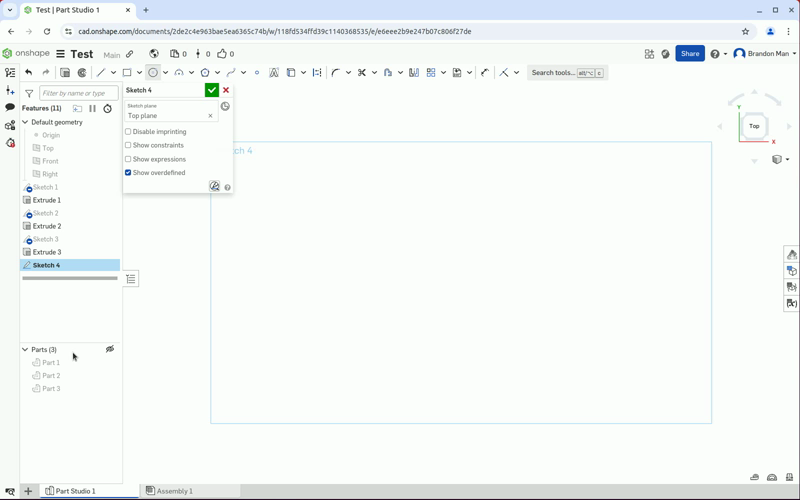
key_down(shift)
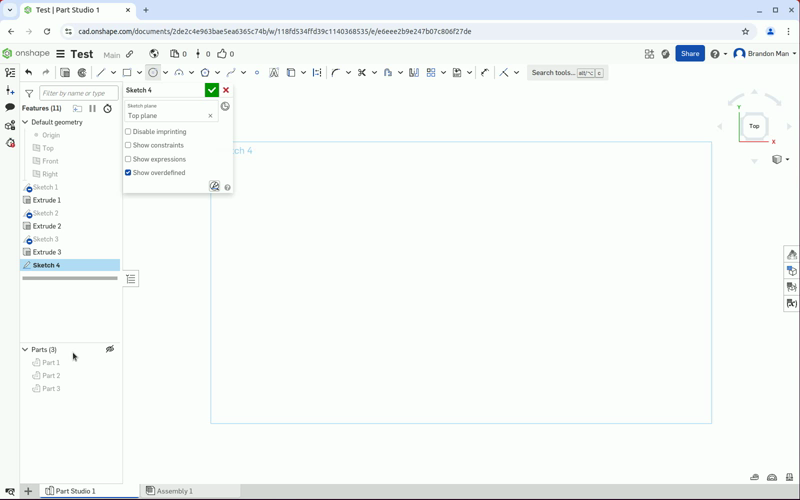
mouse_move(461, 282)
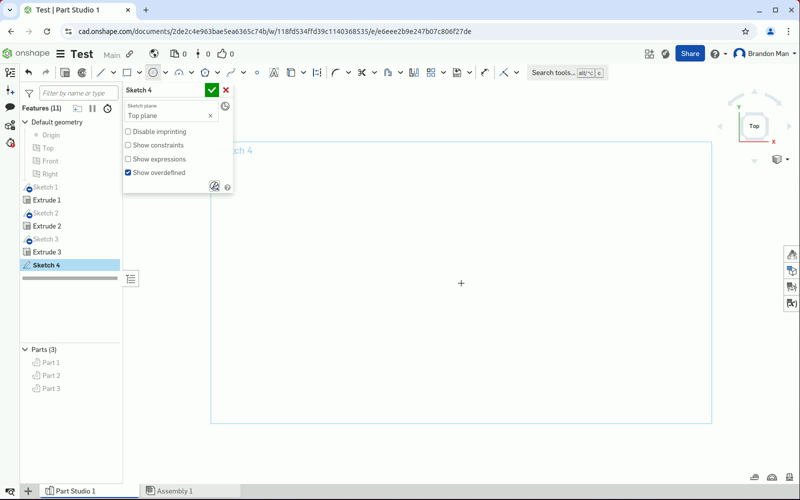
click(461, 282)
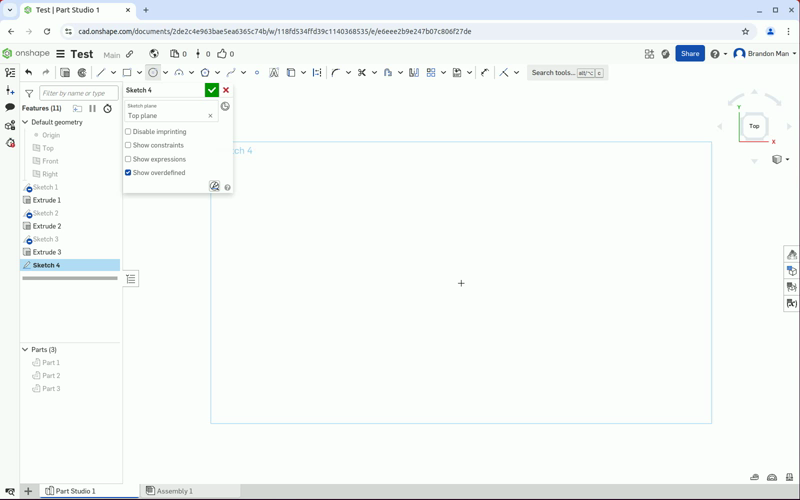
key_up(shift)
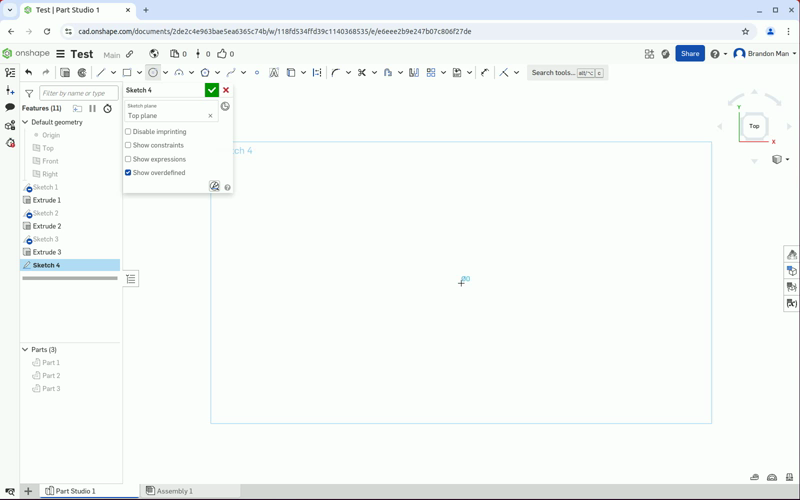
mouse_move(531, 282)
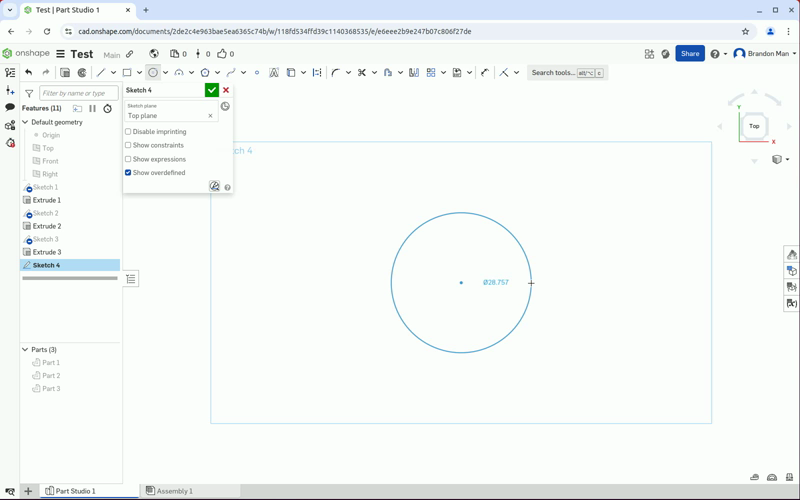
click(531, 282)
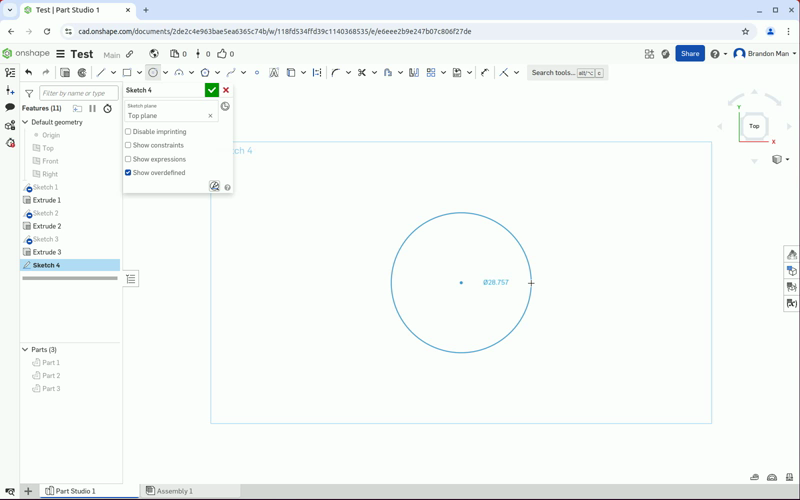
key(esc)
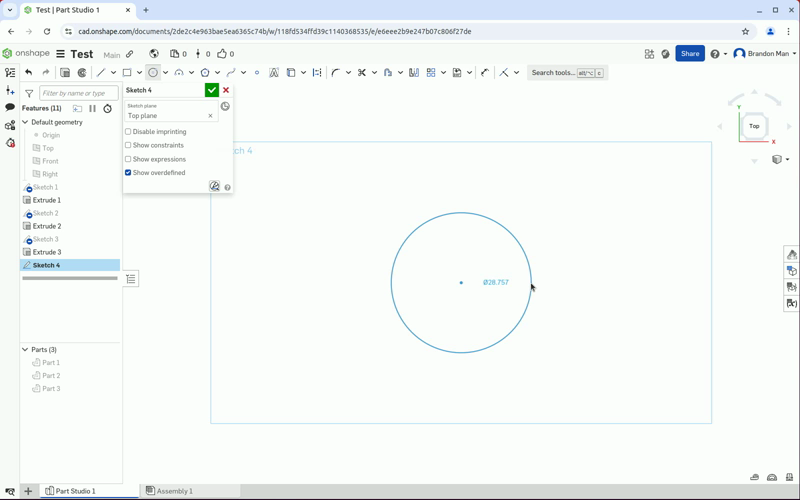
key(c)
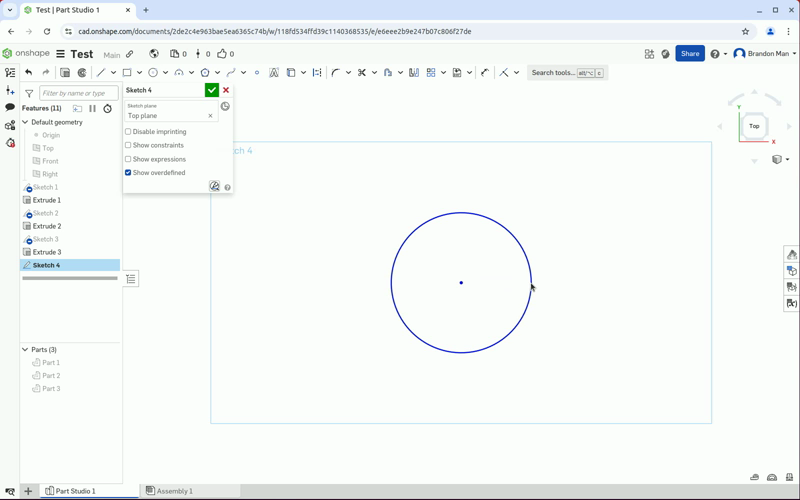
key_down(shift)
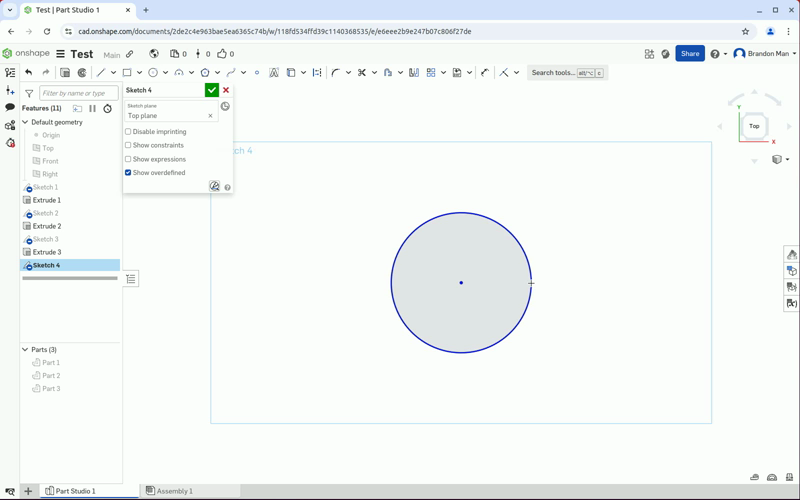
mouse_move(461, 282)
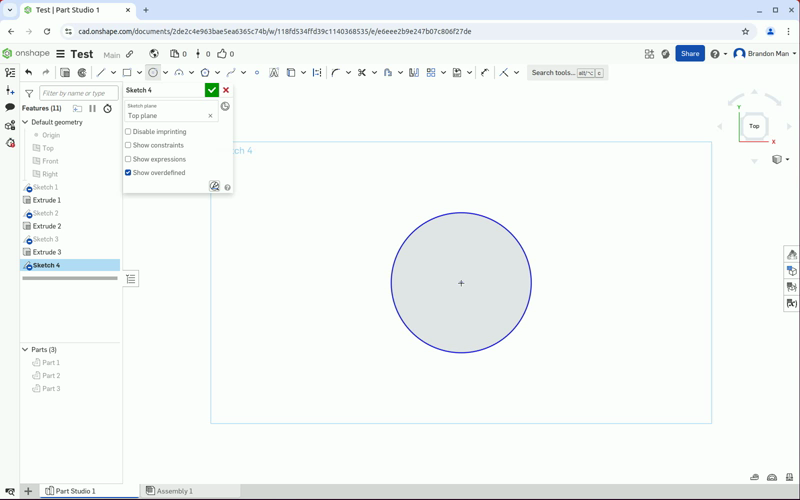
click(461, 282)
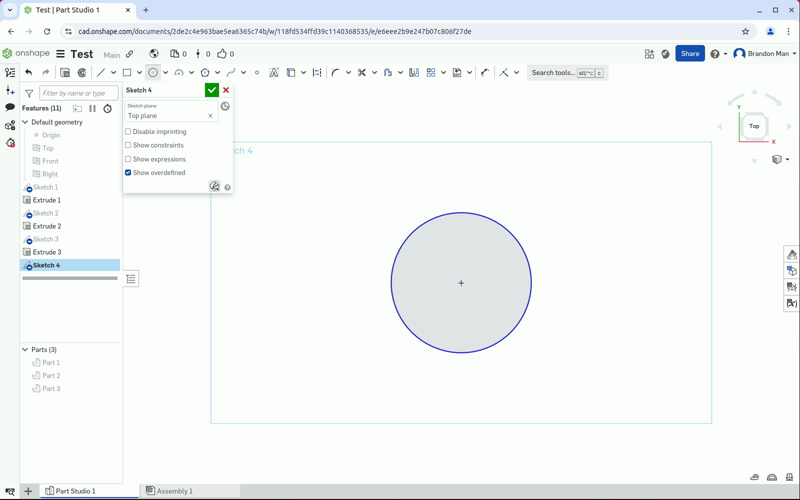
key_up(shift)
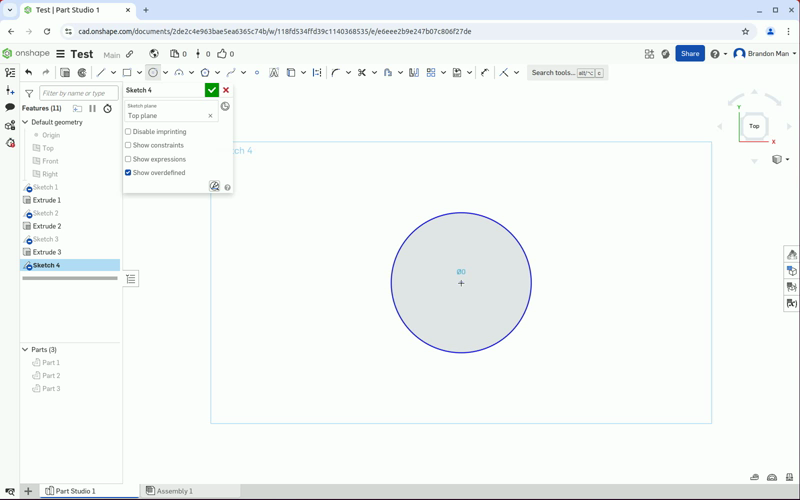
mouse_move(523, 282)
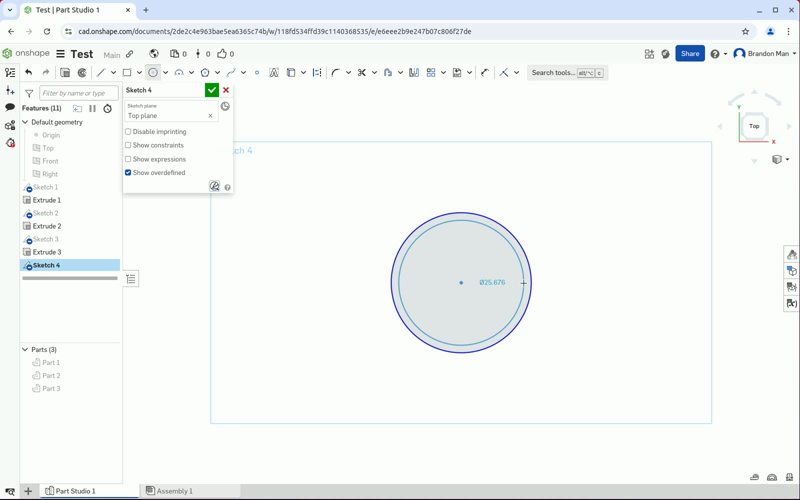
click(523, 282)
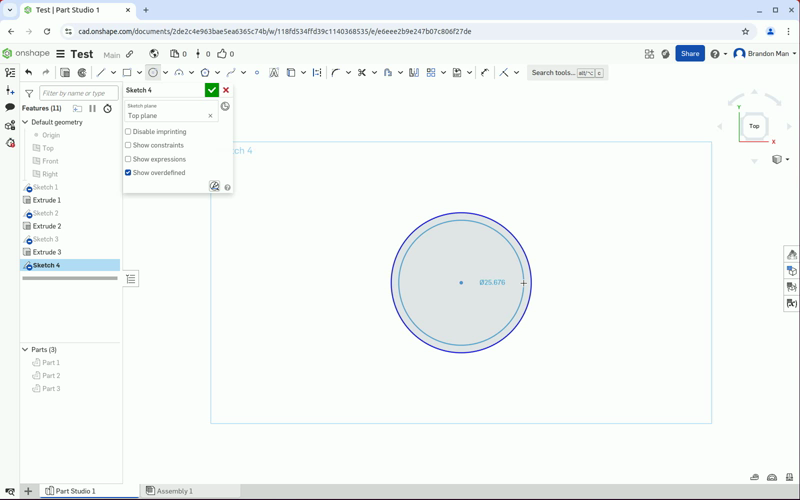
key(esc)
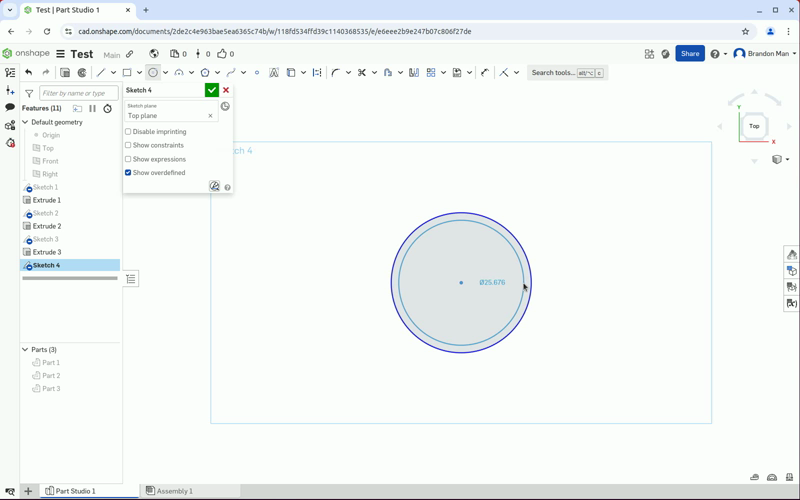
mouse_move(490, 224)
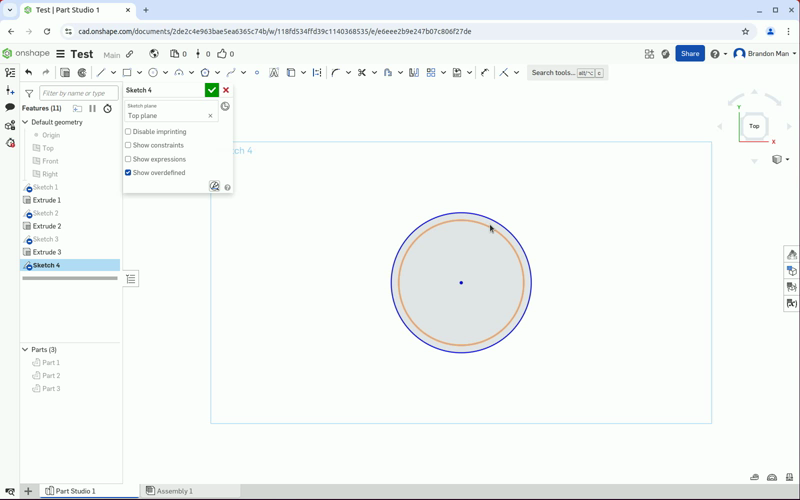
click(490, 224)
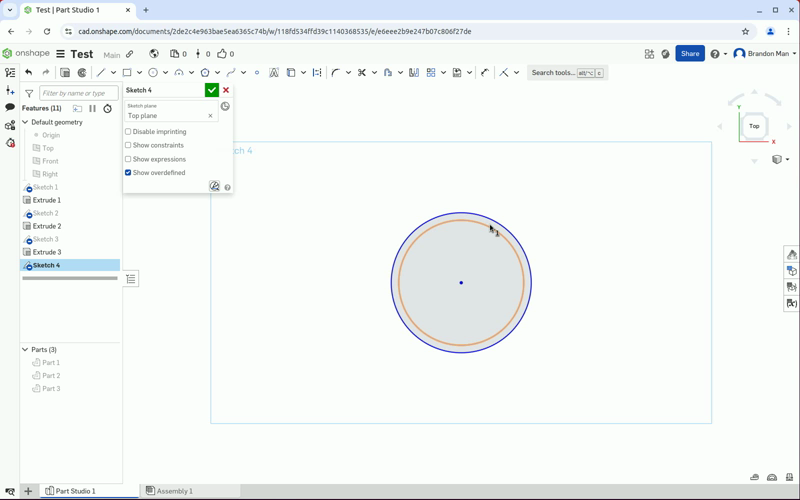
mouse_move(73, 352)
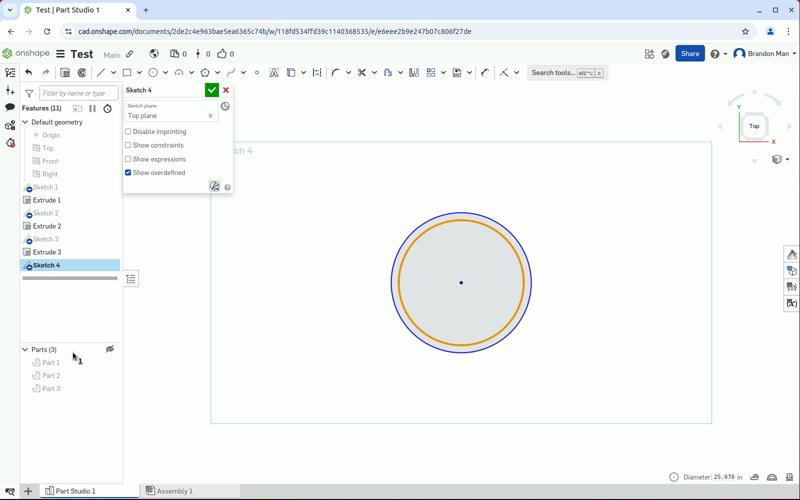
key(shift+y)
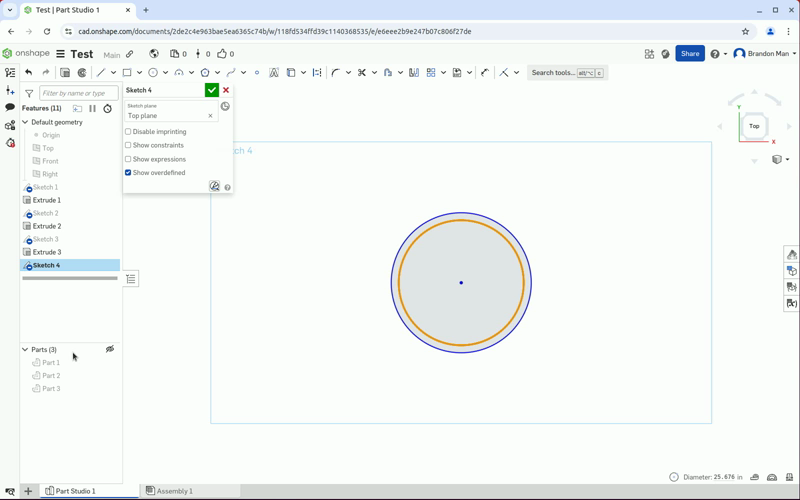
key(shift+e)
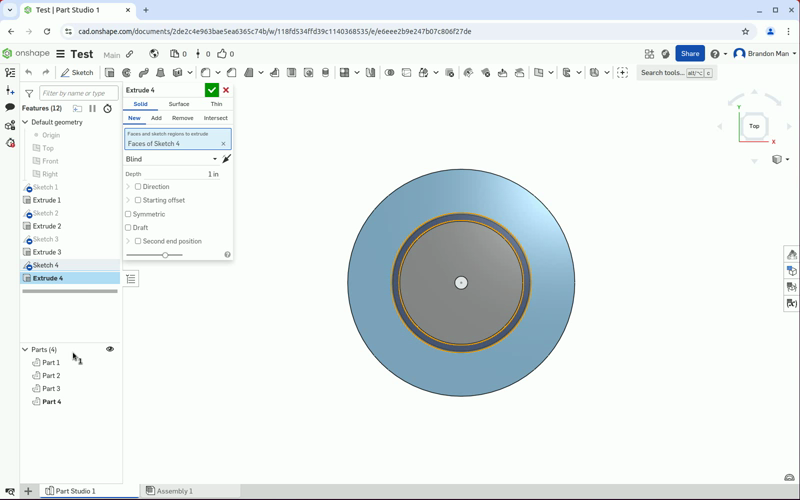
mouse_move(143, 106)
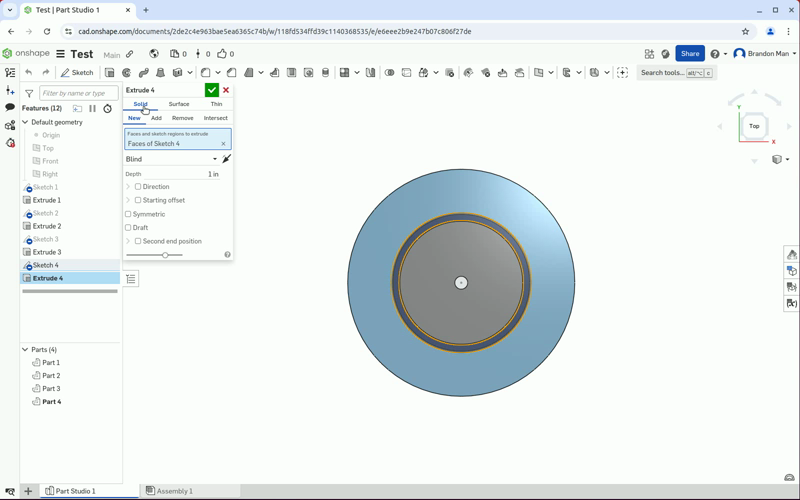
click(143, 106)
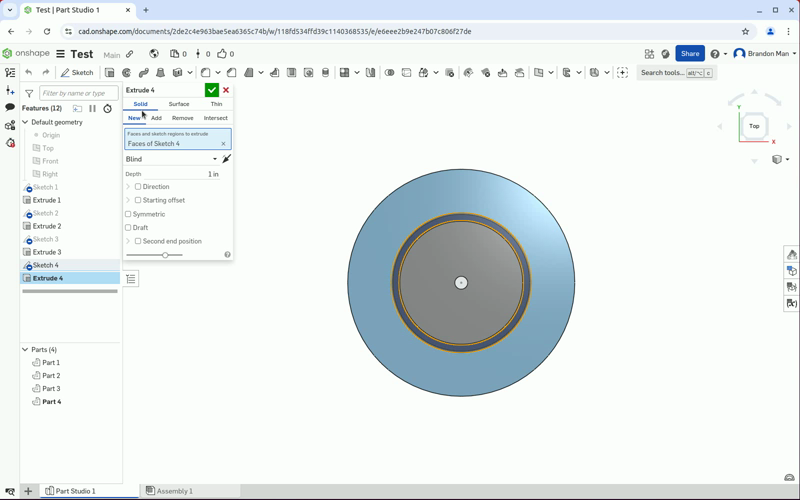
mouse_move(137, 120)
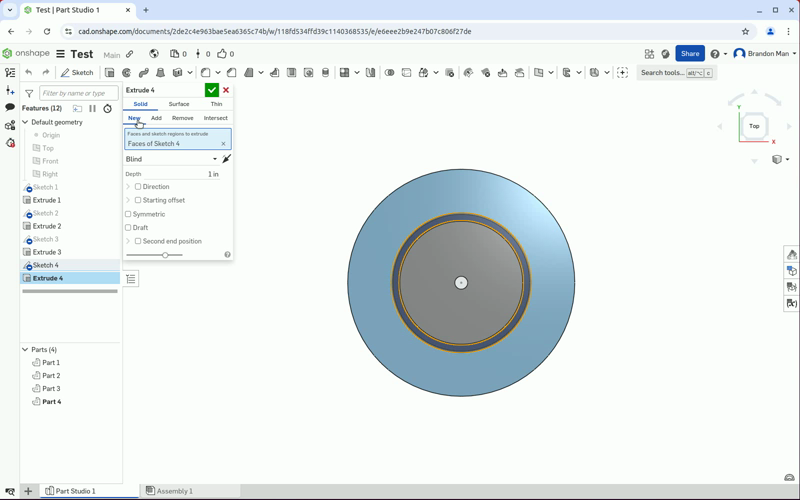
click(137, 120)
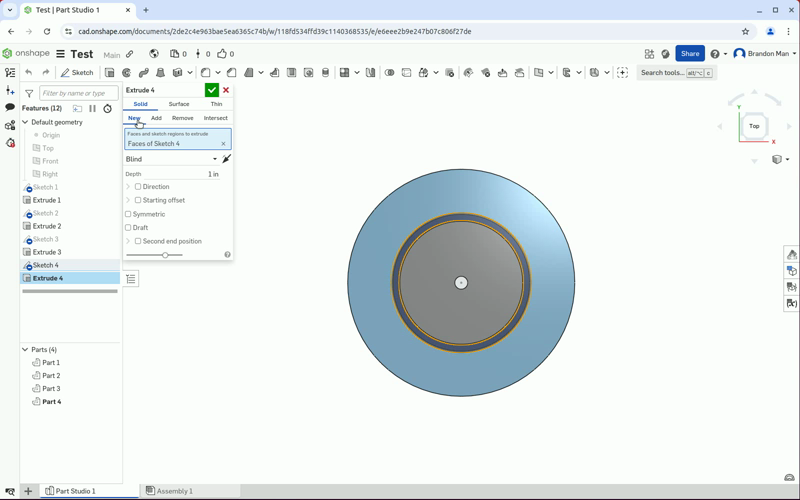
key(tab, 4)
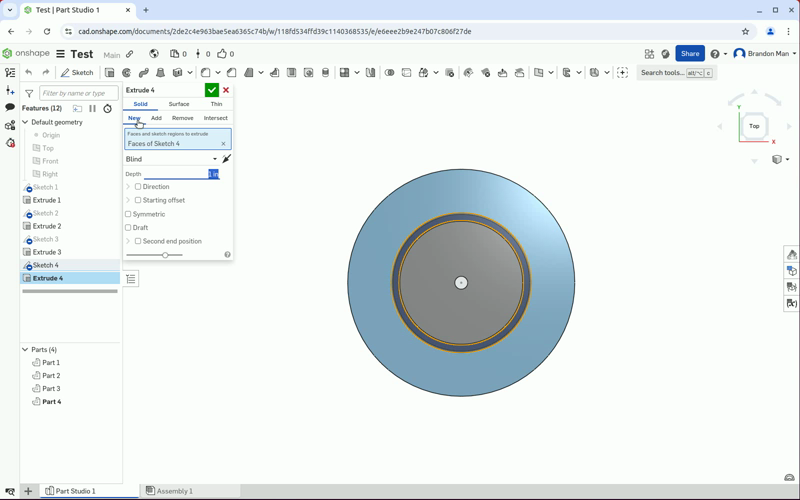
text(17.331)
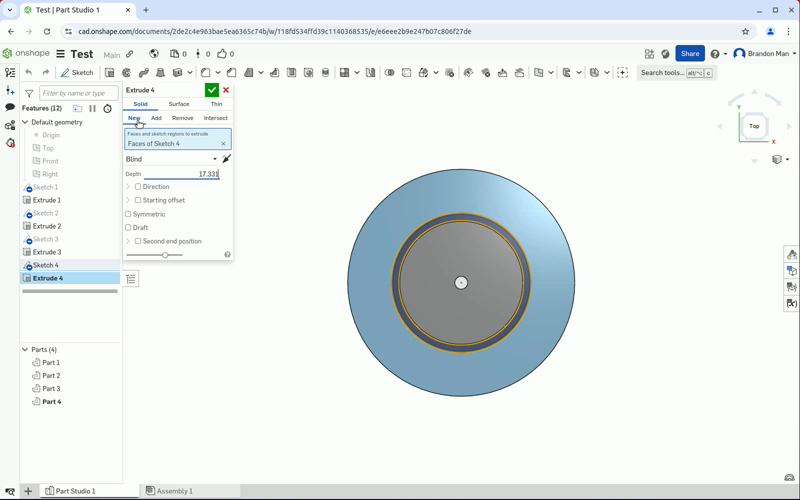
key(enter)
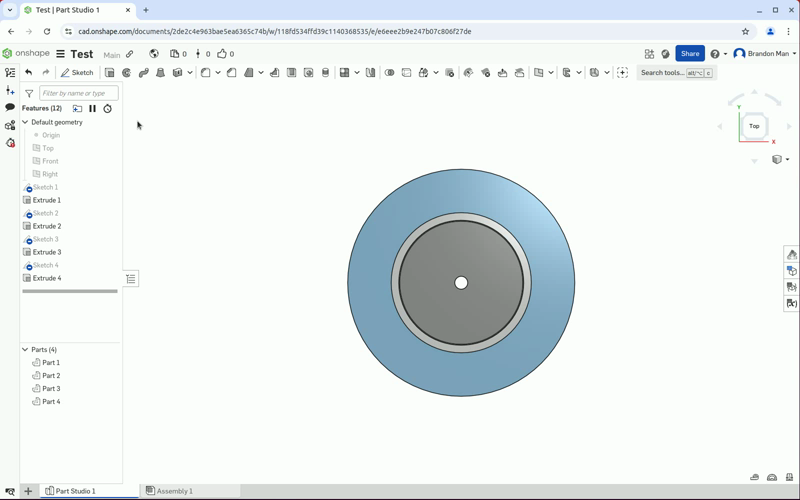
key(shift+h)
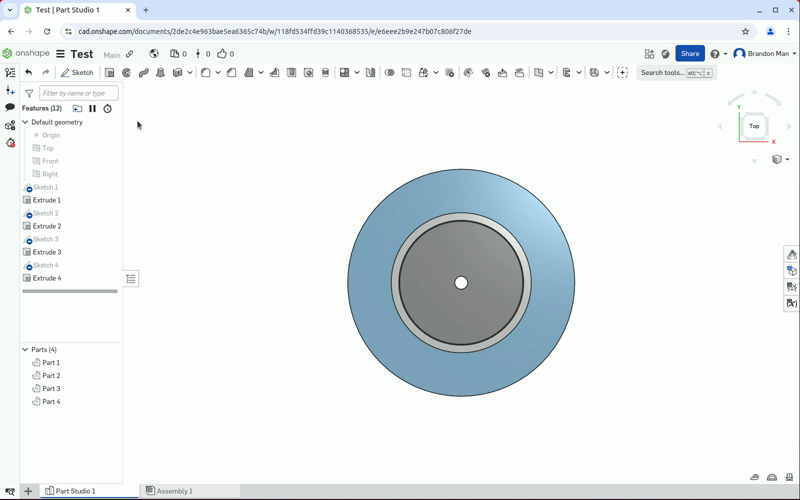
key(shift+h)
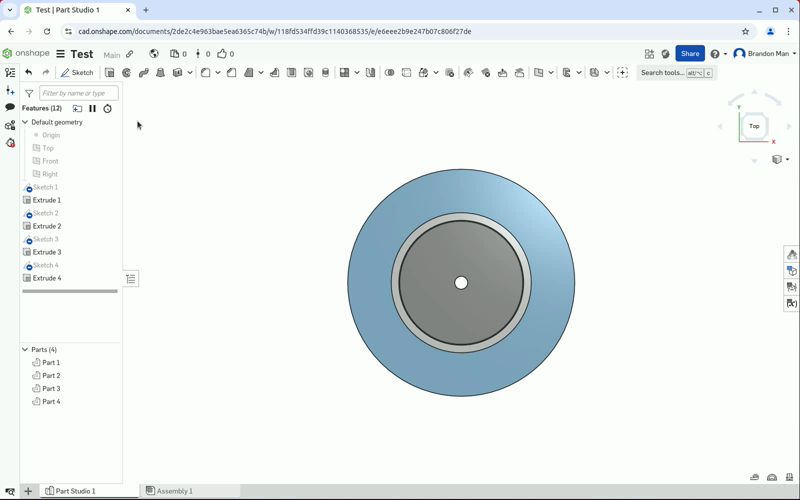
mouse_move(73, 189)
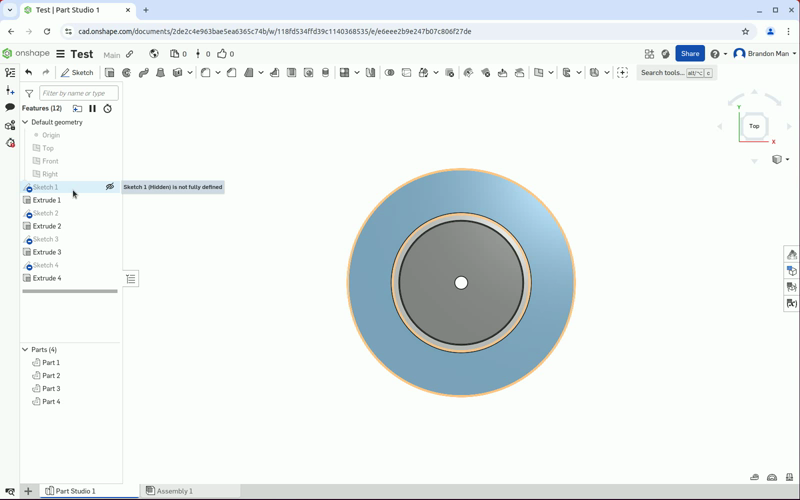
click(73, 189)
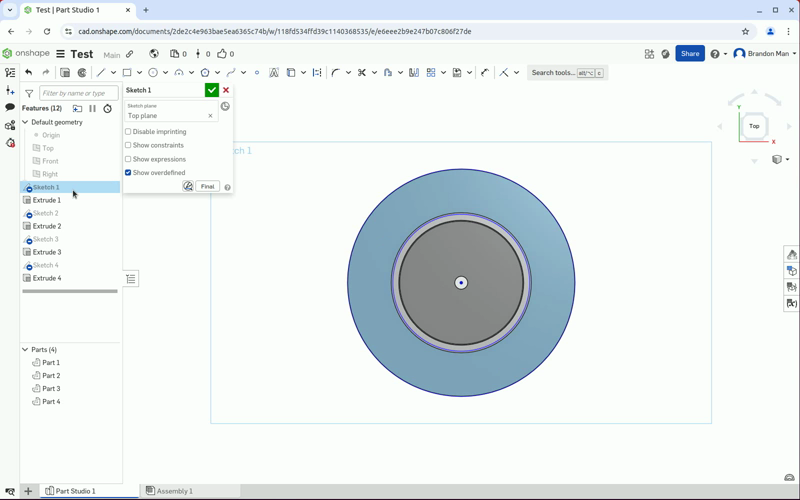
mouse_move(229, 92)
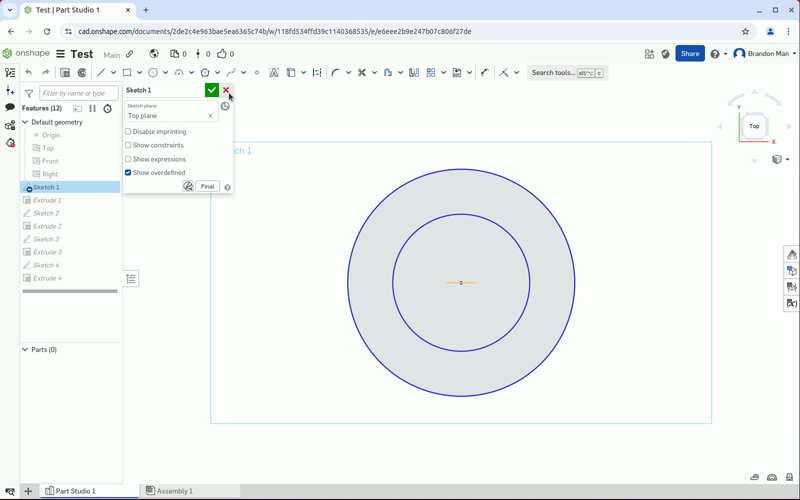
click(229, 92)
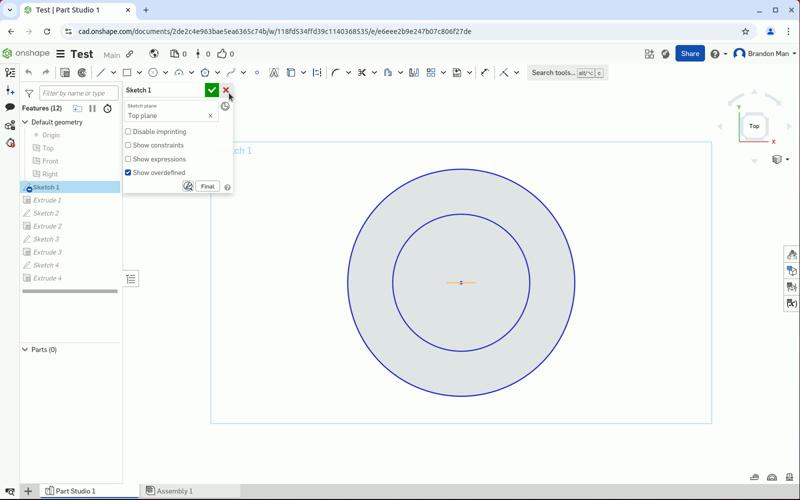
key(shift+s)
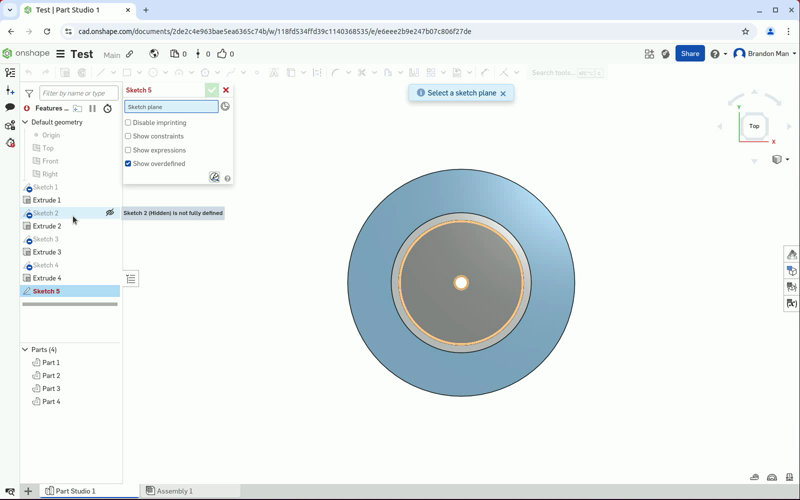
scroll(3)
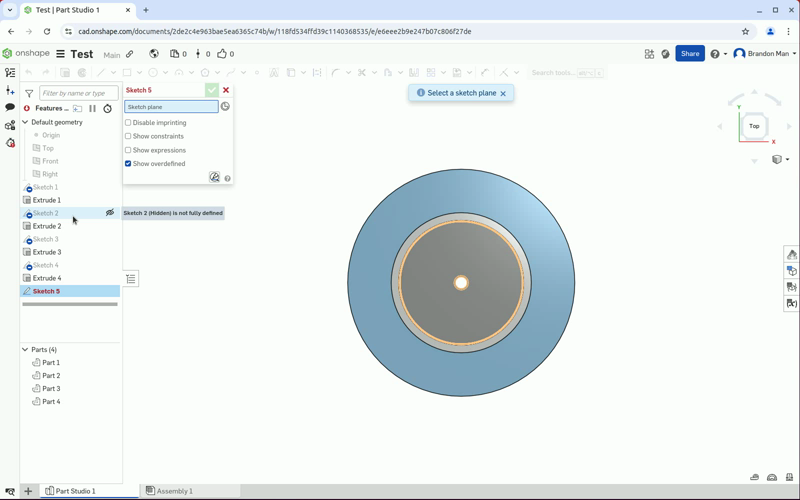
mouse_move(73, 150)
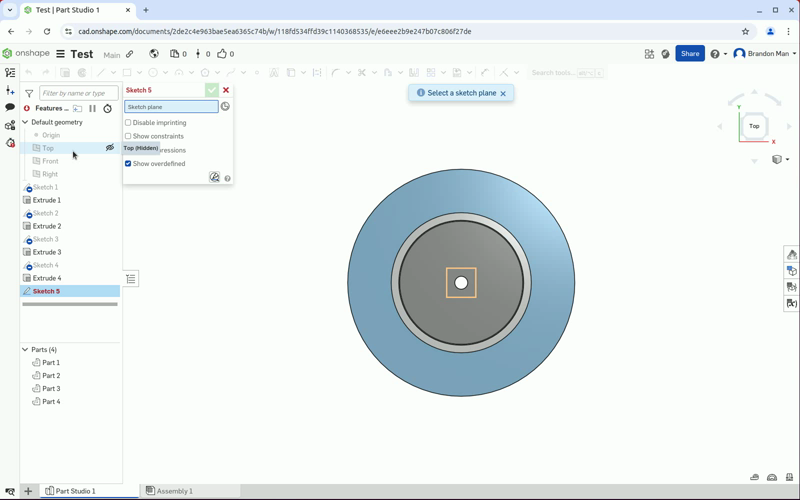
click(73, 150)
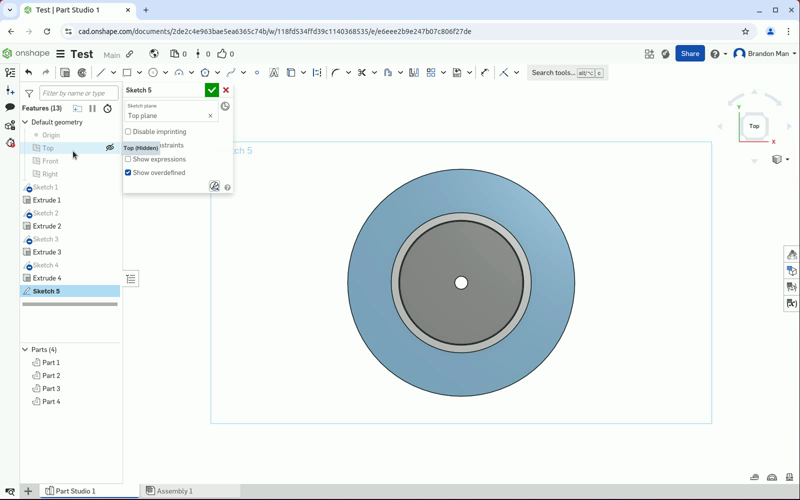
mouse_move(73, 352)
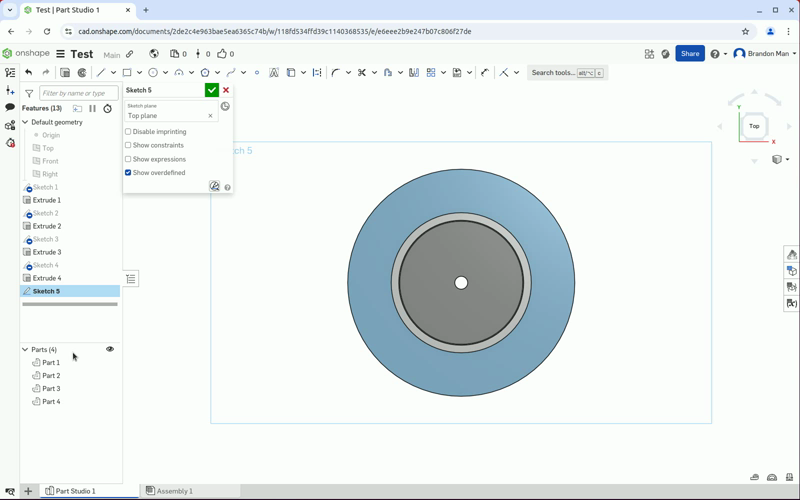
key(y)
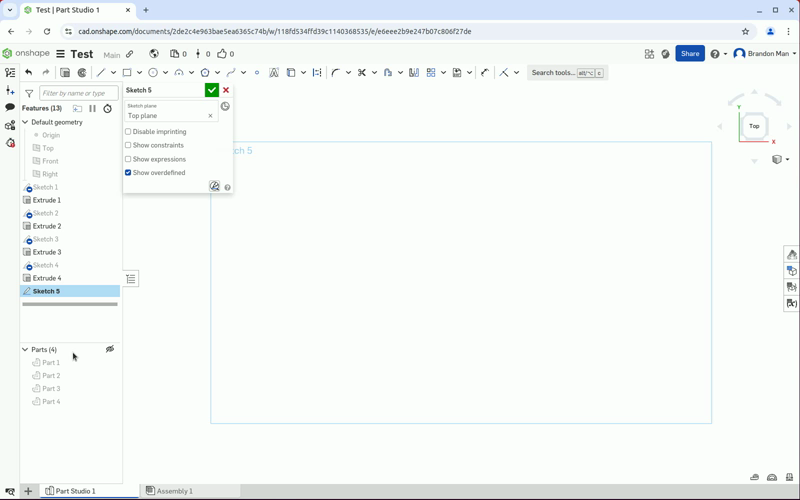
key(c)
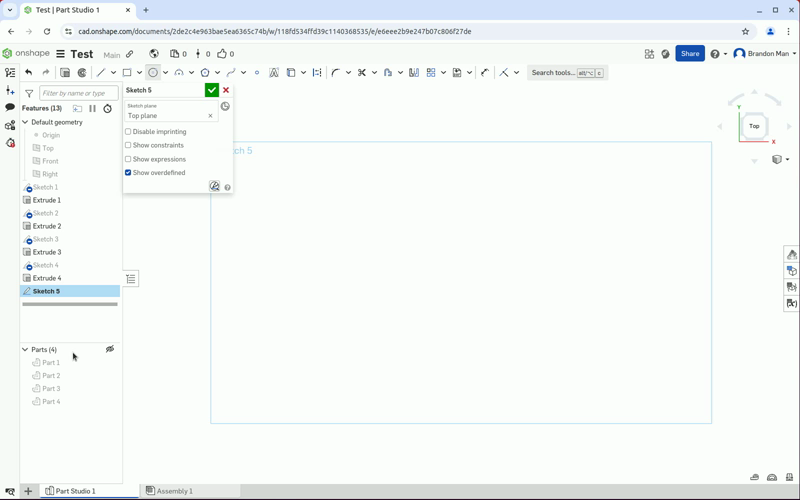
key_down(shift)
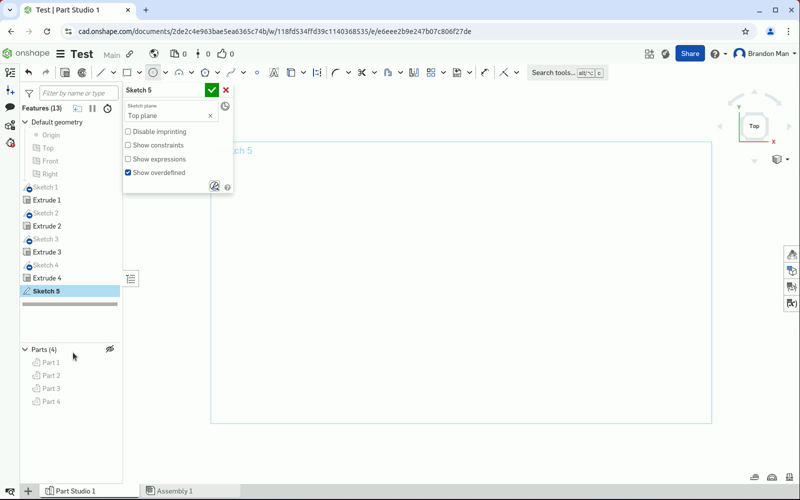
mouse_move(461, 282)
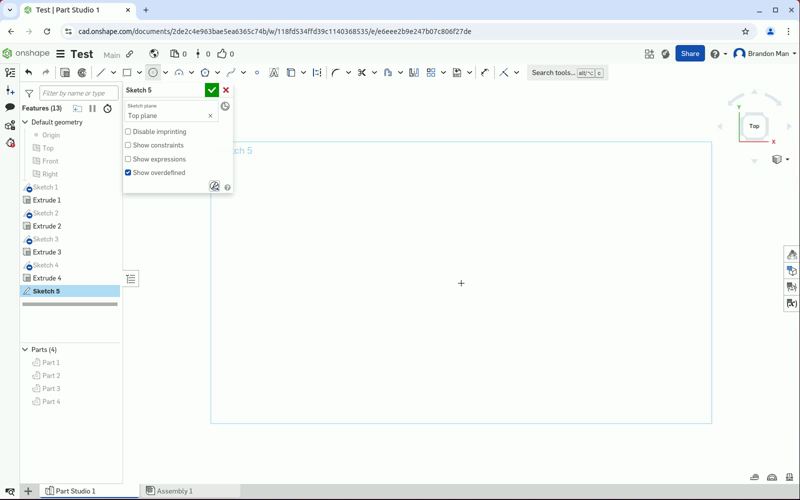
click(461, 282)
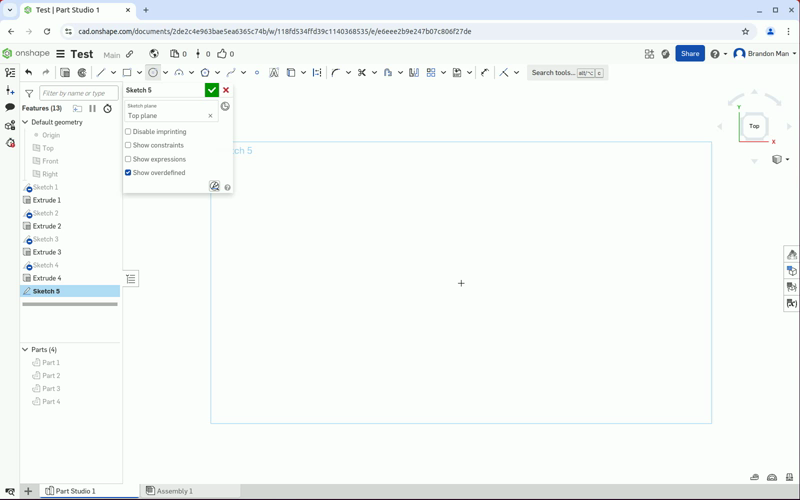
key_up(shift)
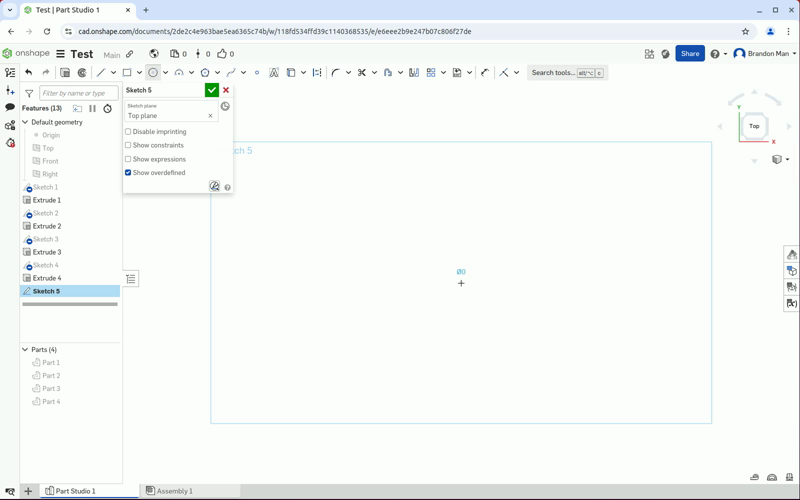
mouse_move(574, 282)
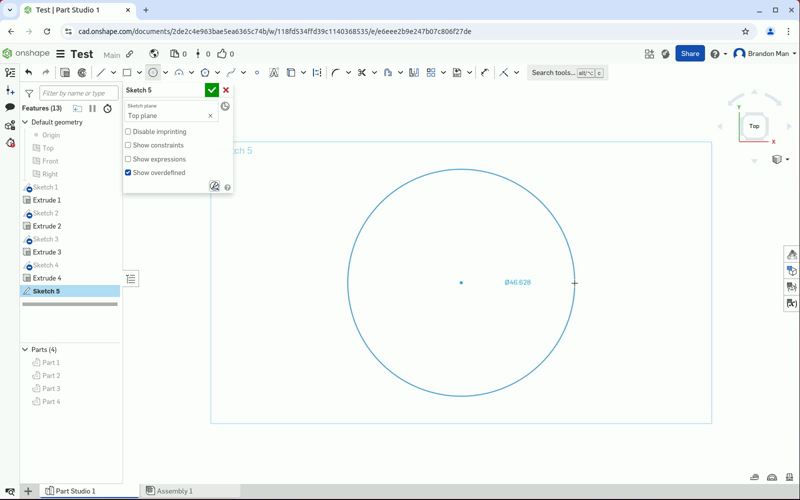
click(574, 282)
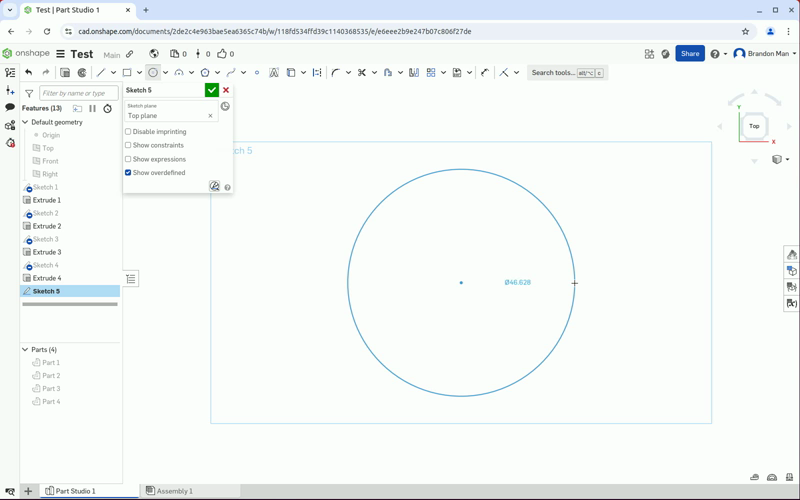
key(esc)
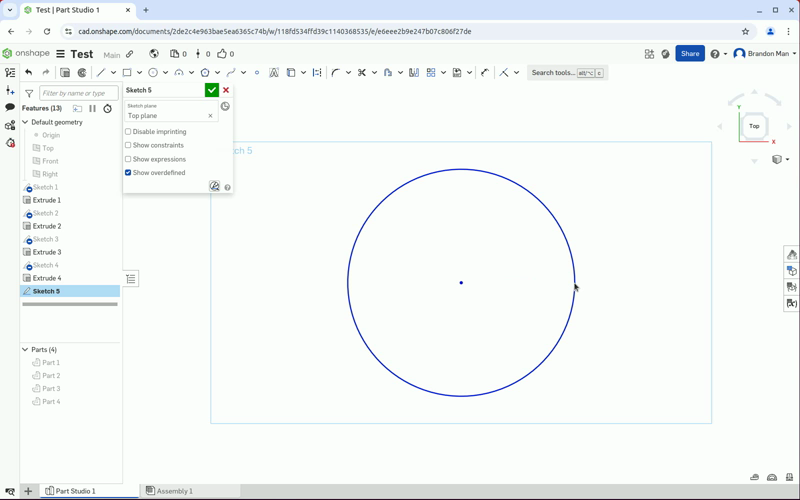
key(c)
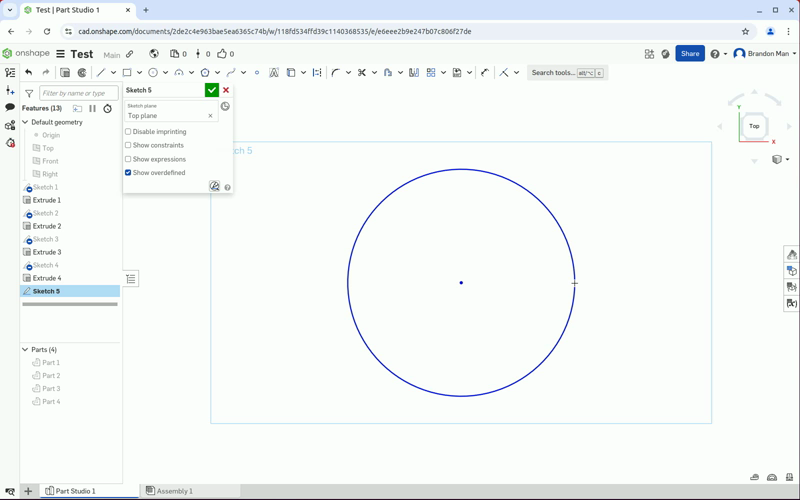
key_down(shift)
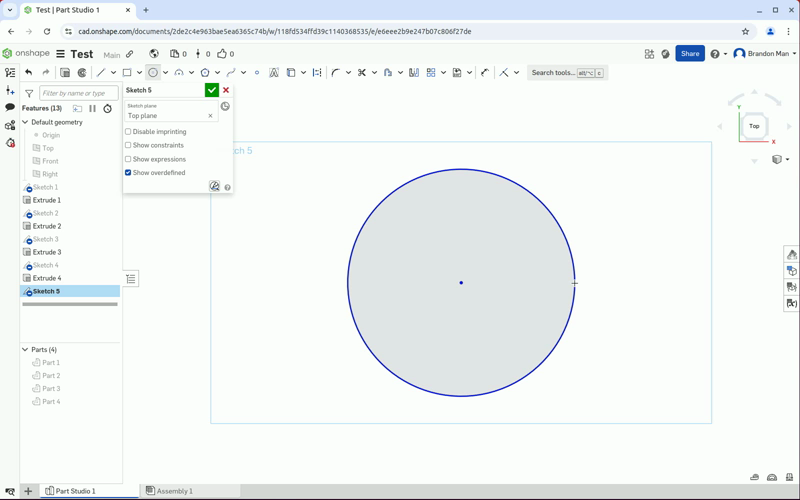
mouse_move(461, 282)
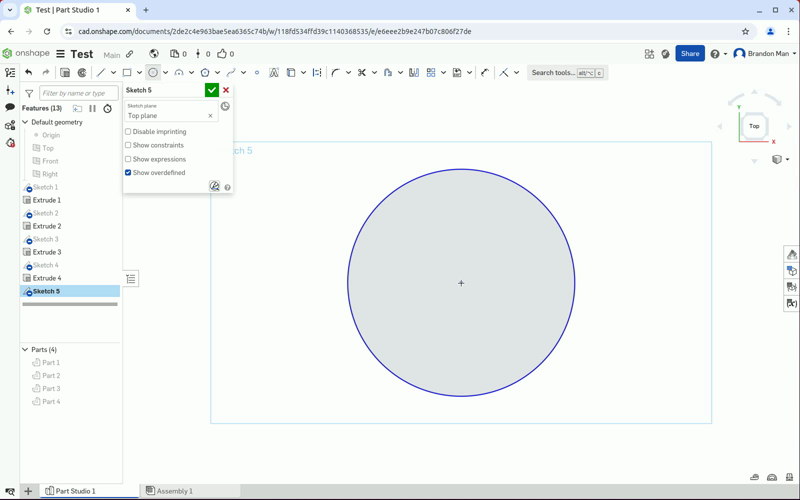
click(461, 282)
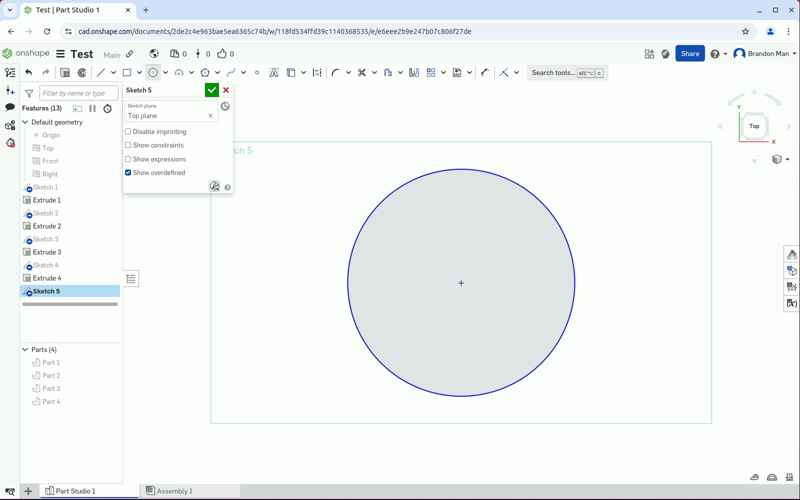
key_up(shift)
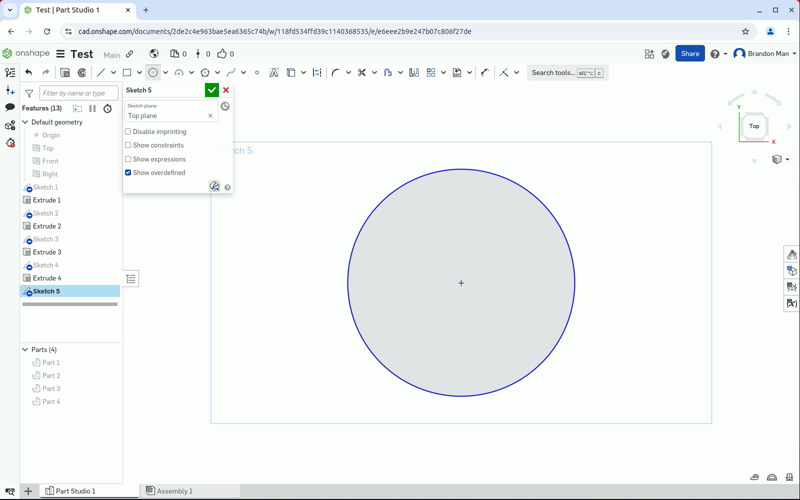
mouse_move(529, 282)
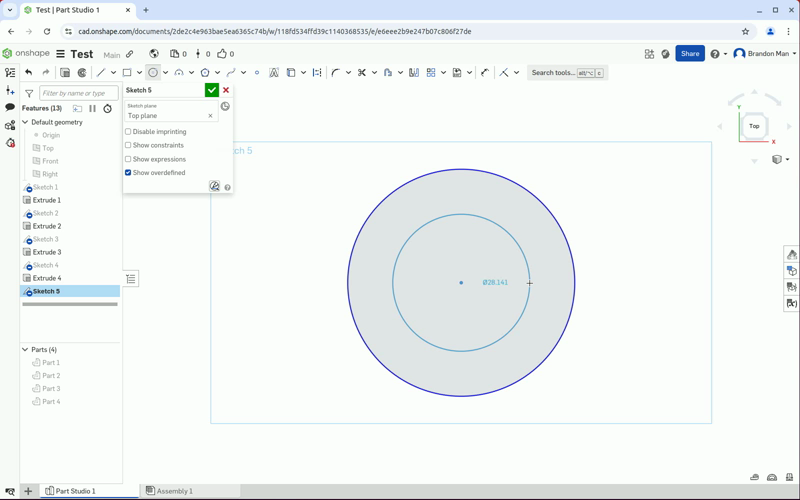
click(529, 282)
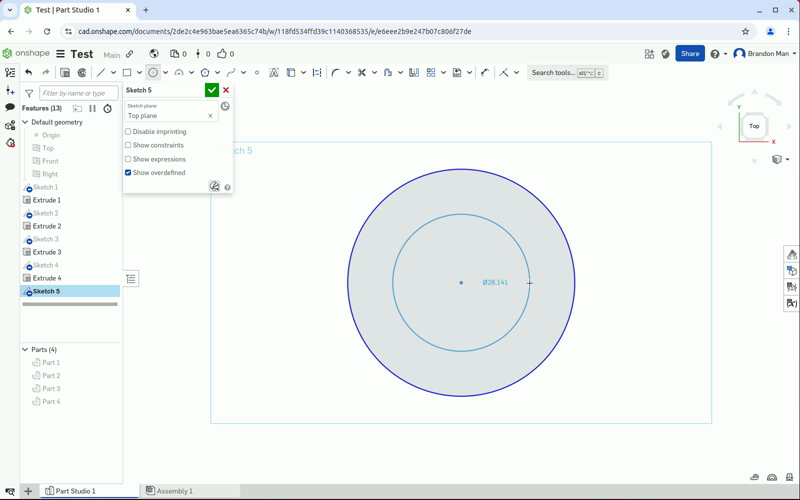
key(esc)
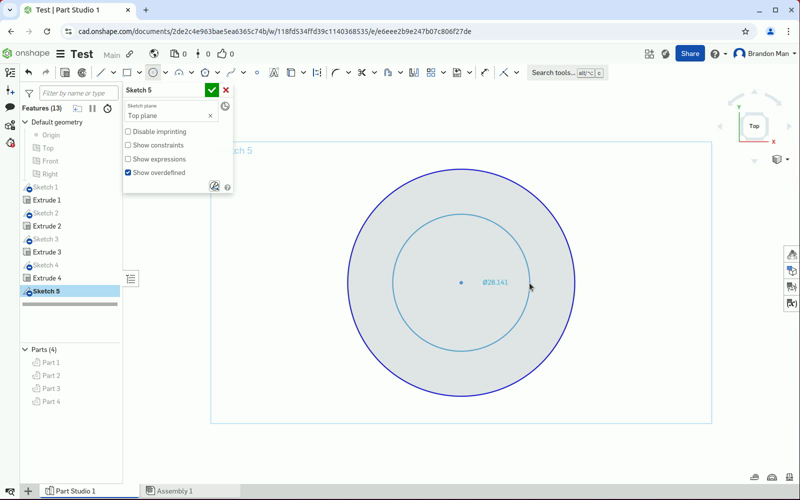
mouse_move(474, 372)
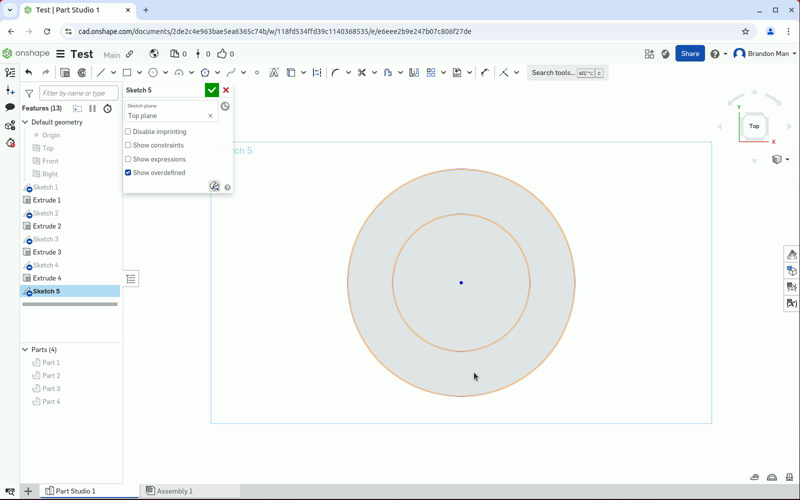
click(474, 372)
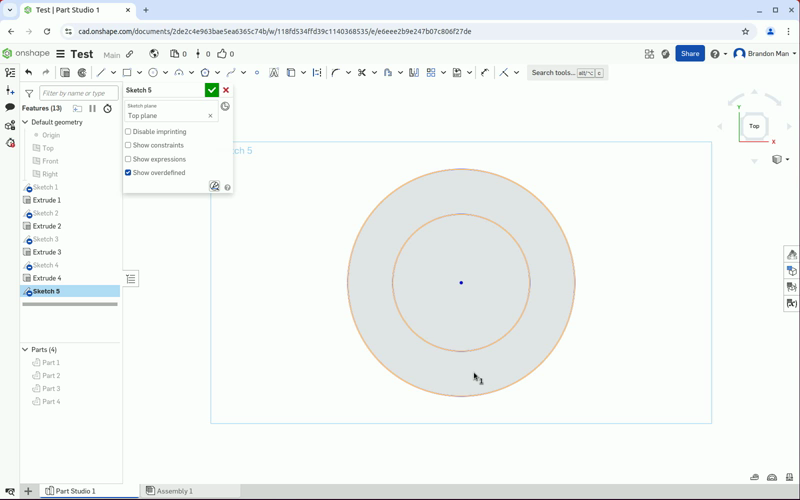
mouse_move(73, 352)
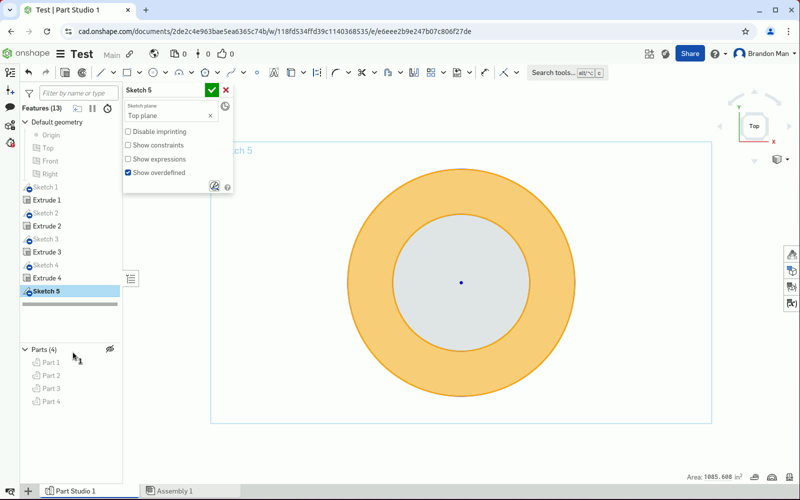
key(shift+y)
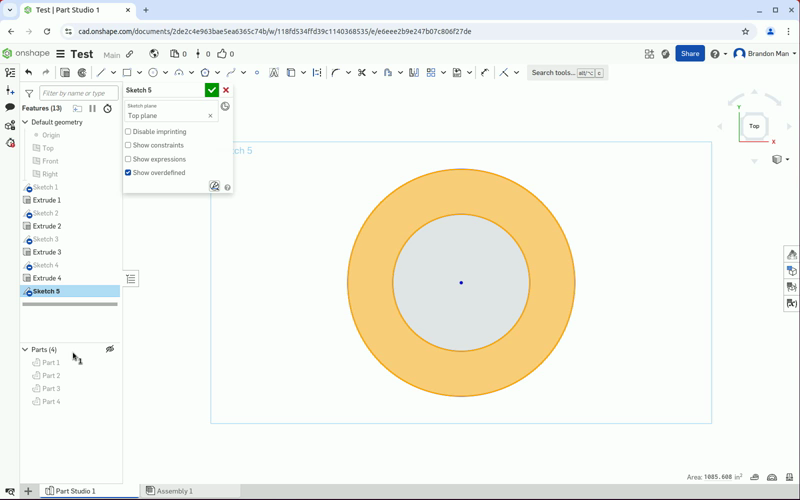
key(shift+e)
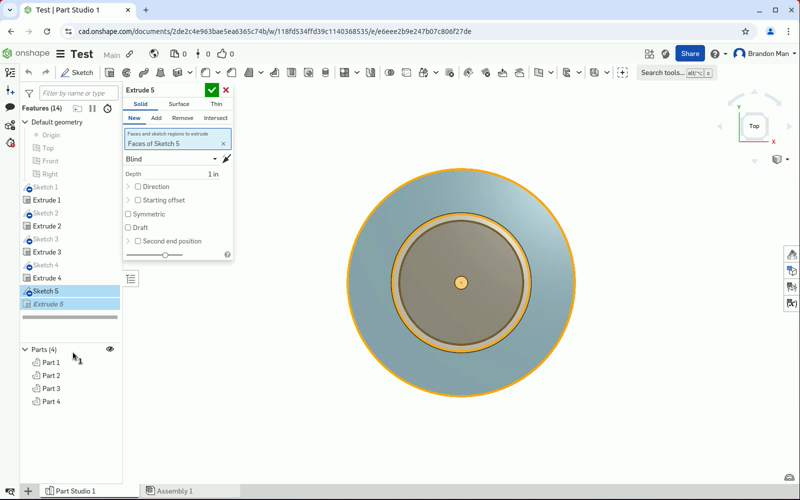
mouse_move(143, 106)
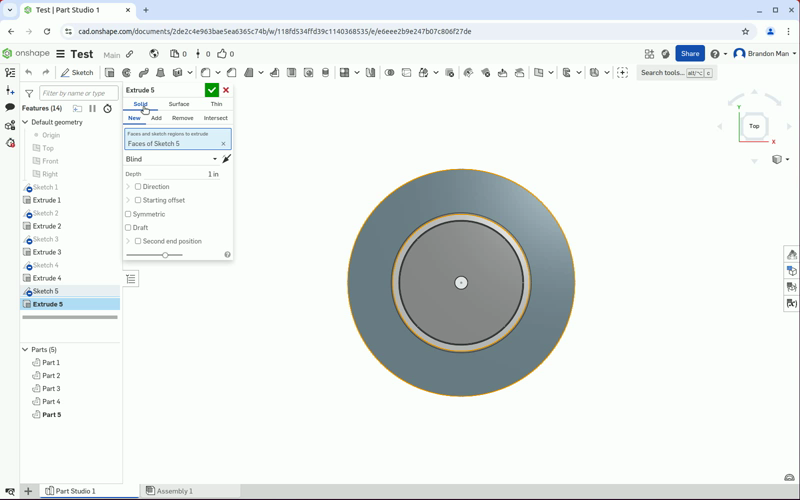
click(143, 106)
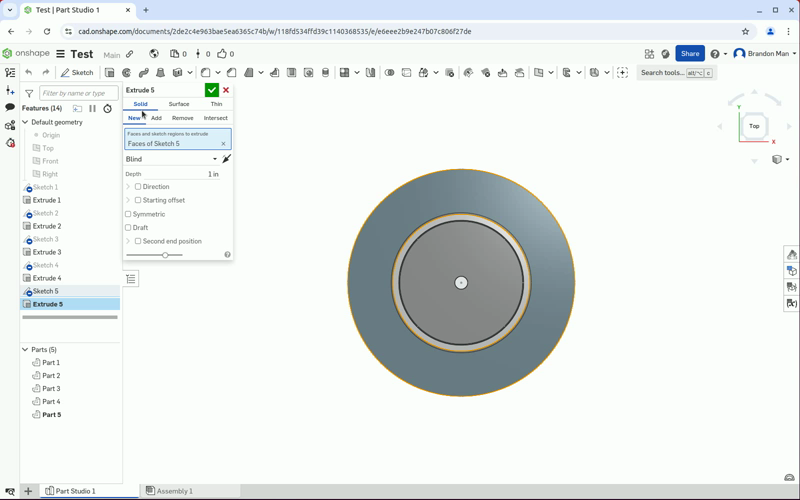
mouse_move(137, 120)
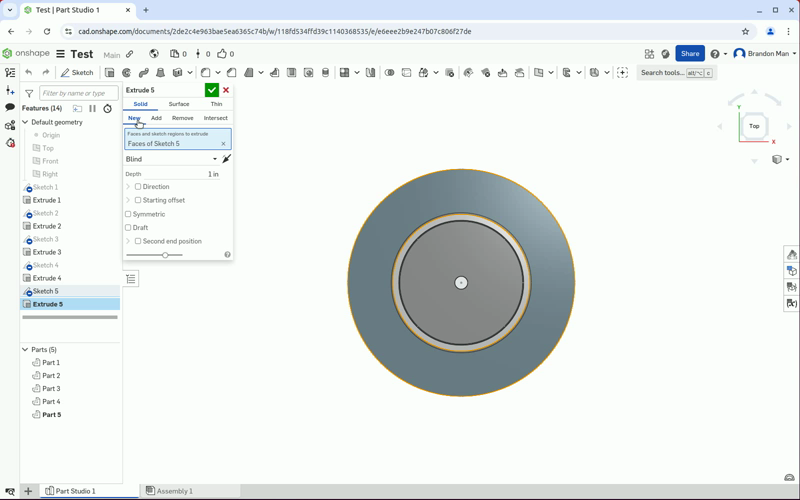
click(137, 120)
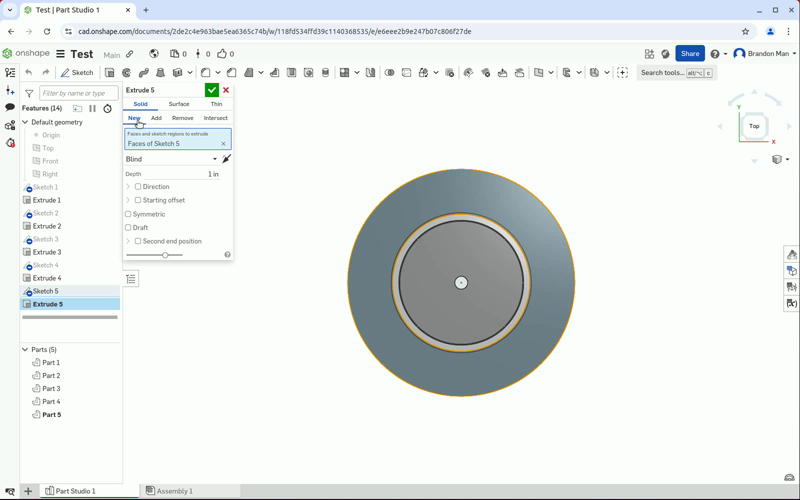
key(tab, 4)
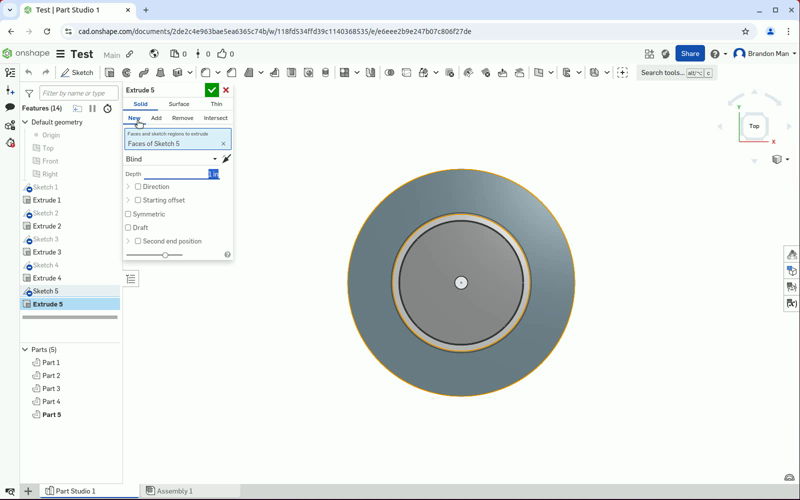
text(1.685)
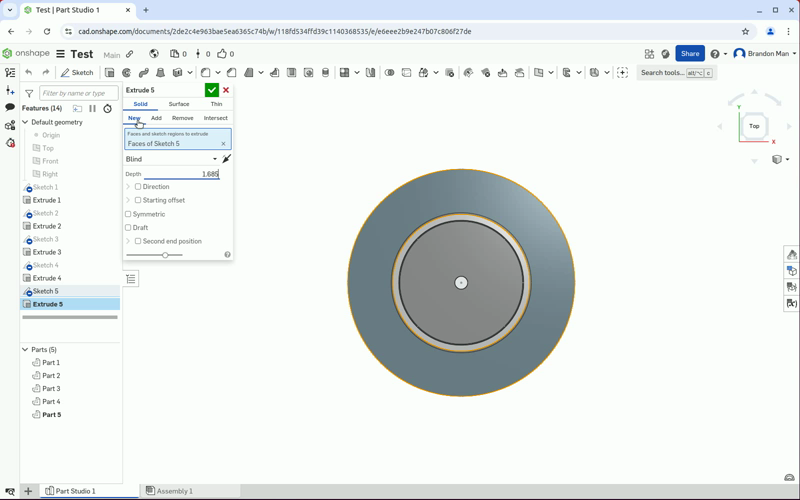
key(enter)
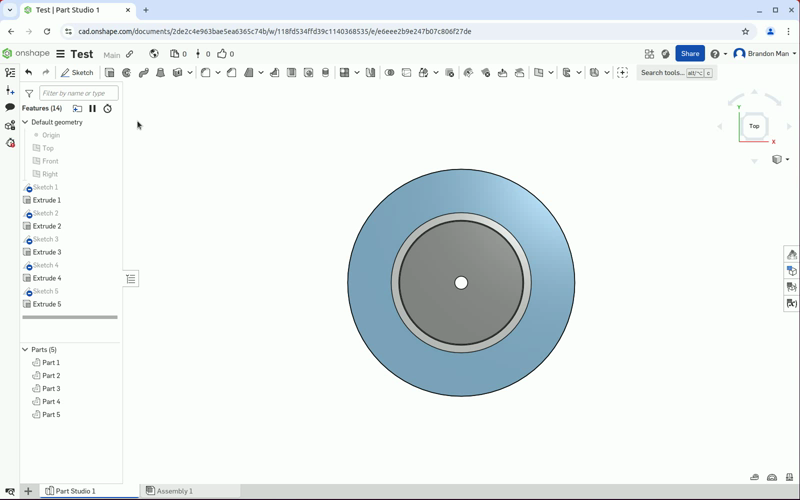
key(shift+h)
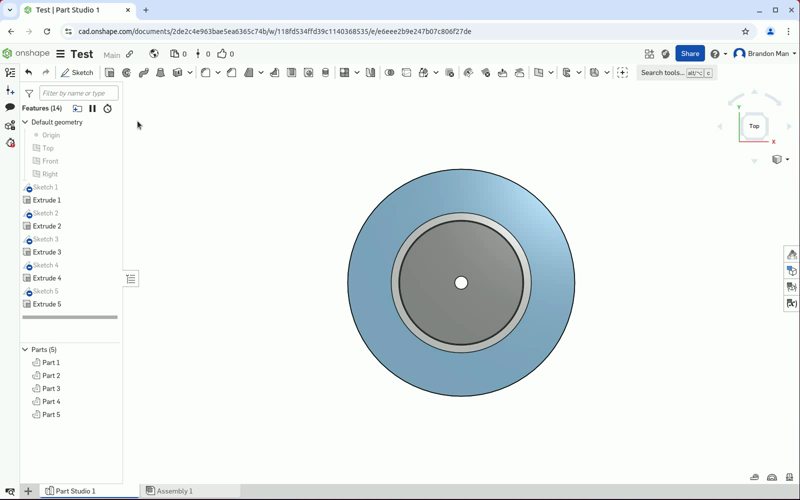
key(shift+h)
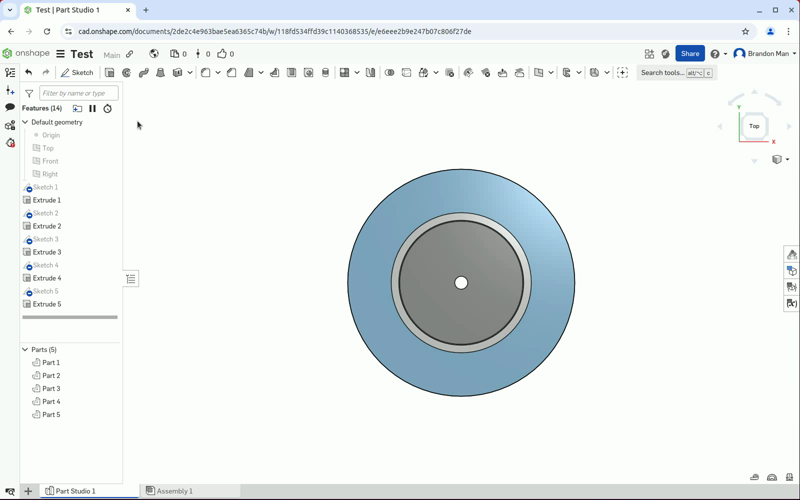
key(shift+7)
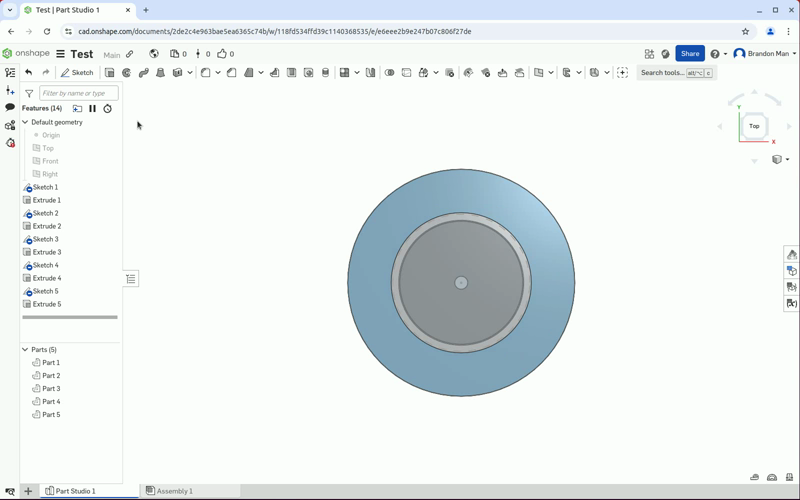
key(up, 3)
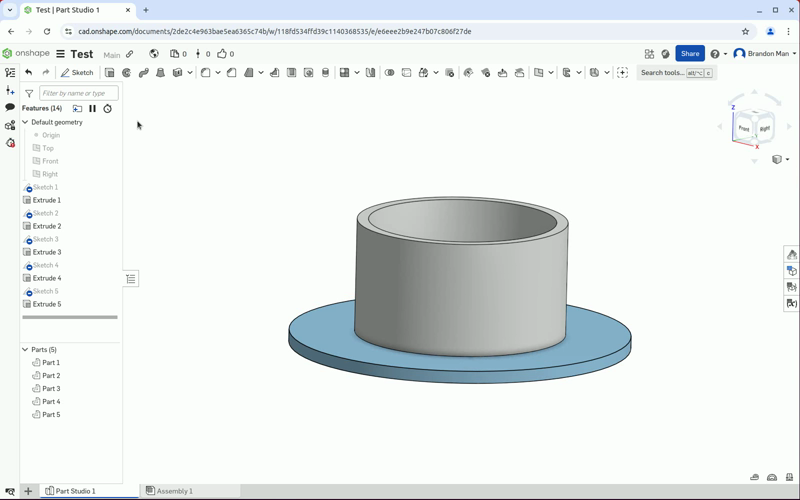
key(left, 3)
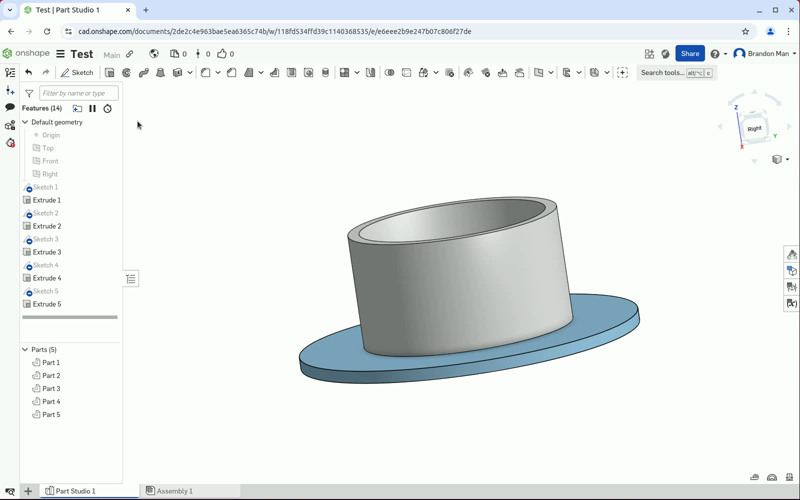
key(right, 3)
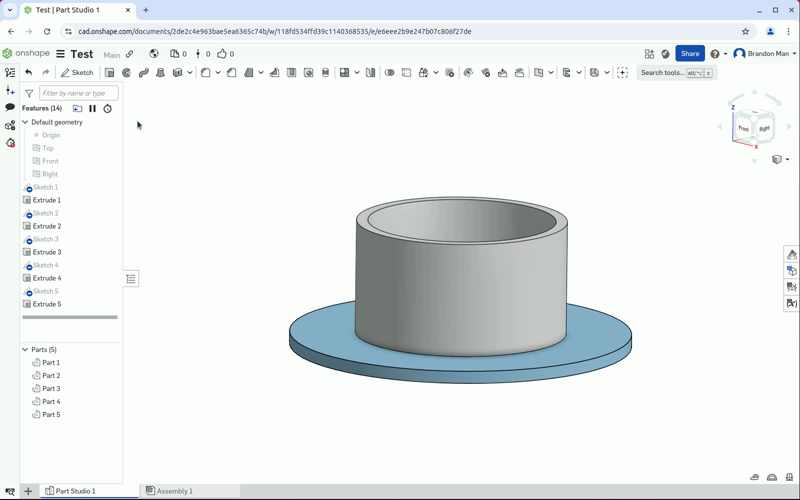
key(down, 3)
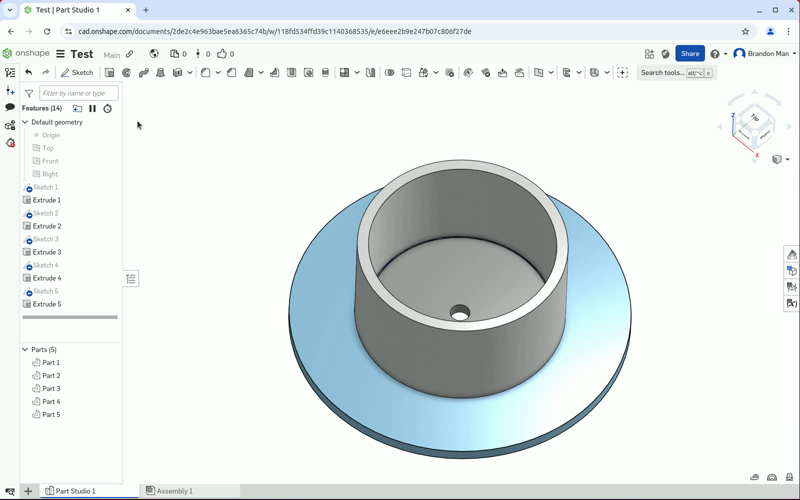
mouse_move(73, 189)
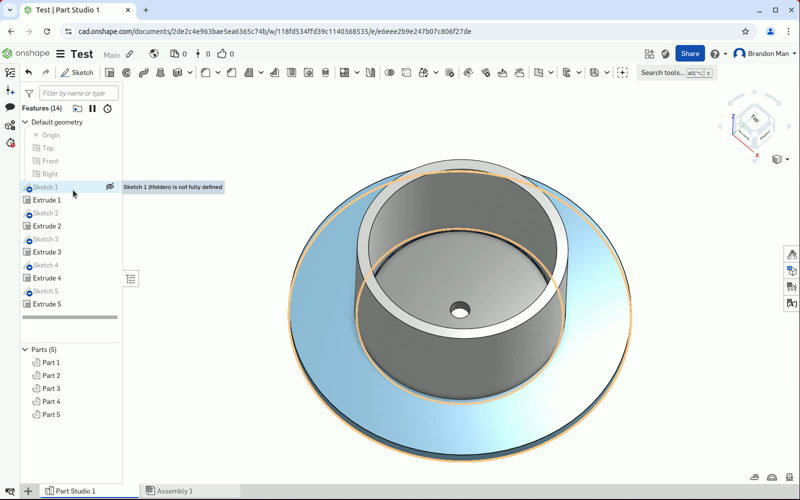
click(73, 189)